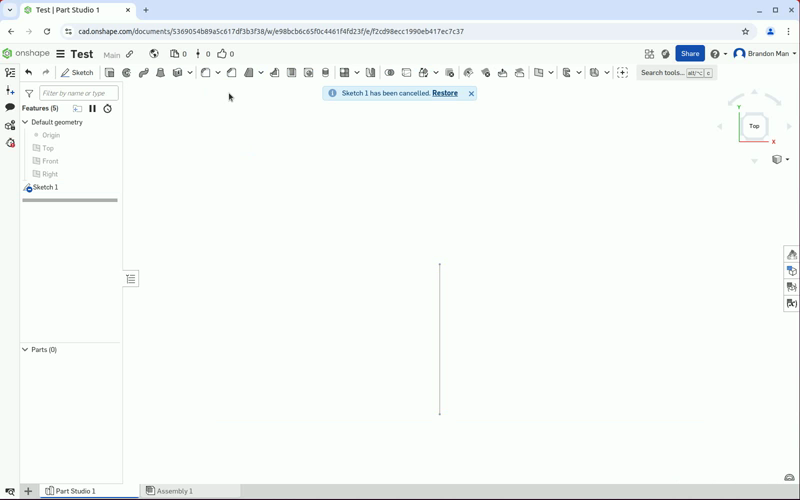
key(shift+h)
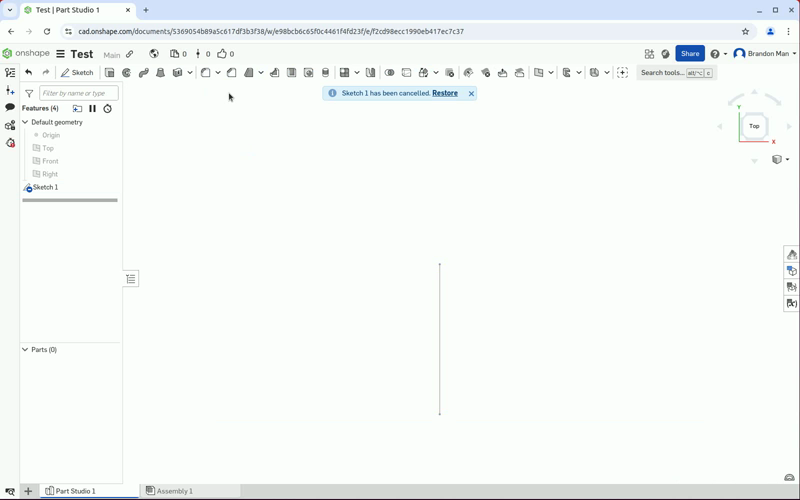
key(shift+s)
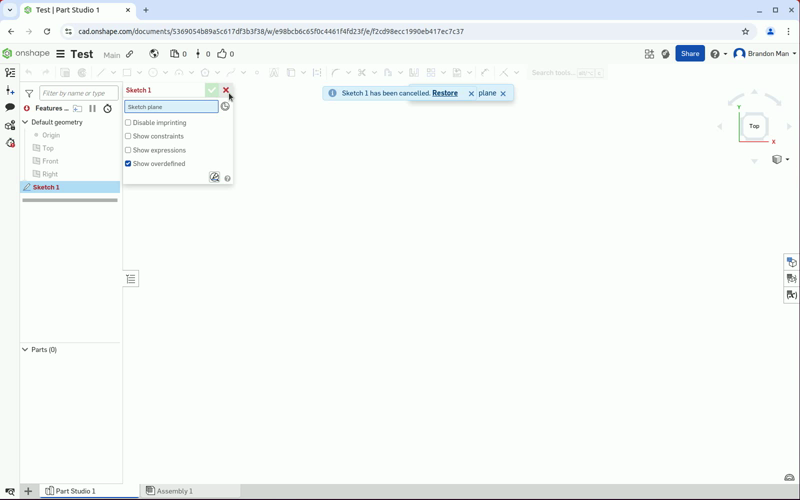
mouse_move(73, 150)
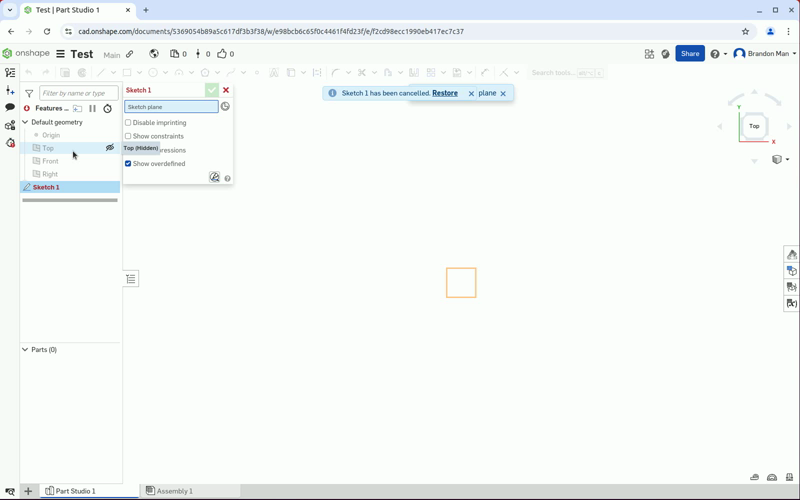
click(73, 150)
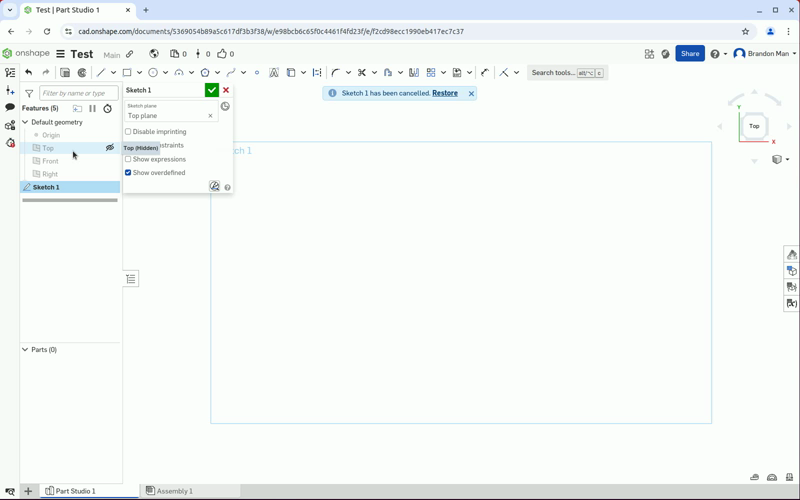
mouse_move(73, 352)
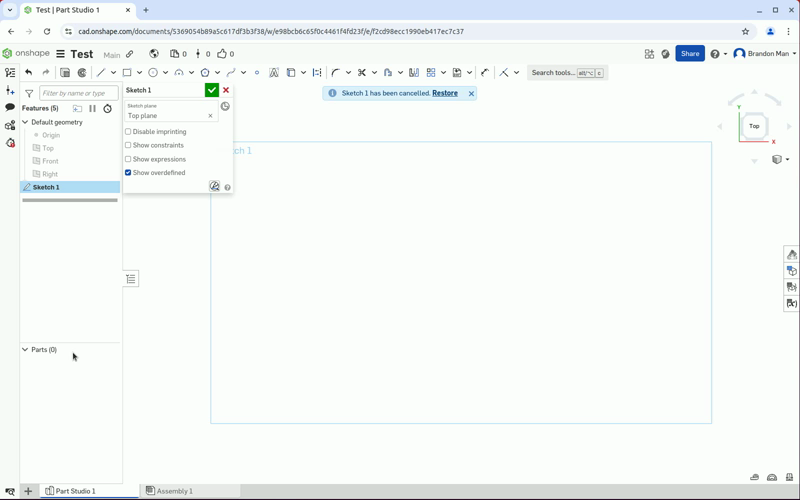
key(y)
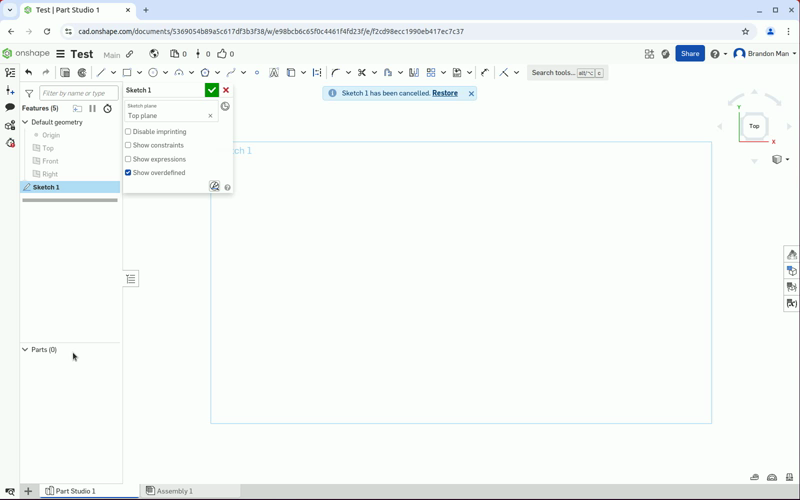
key(c)
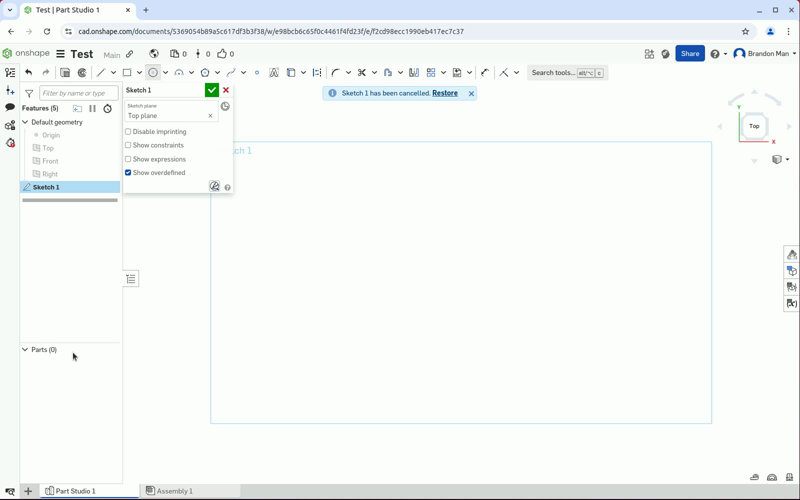
key_down(shift)
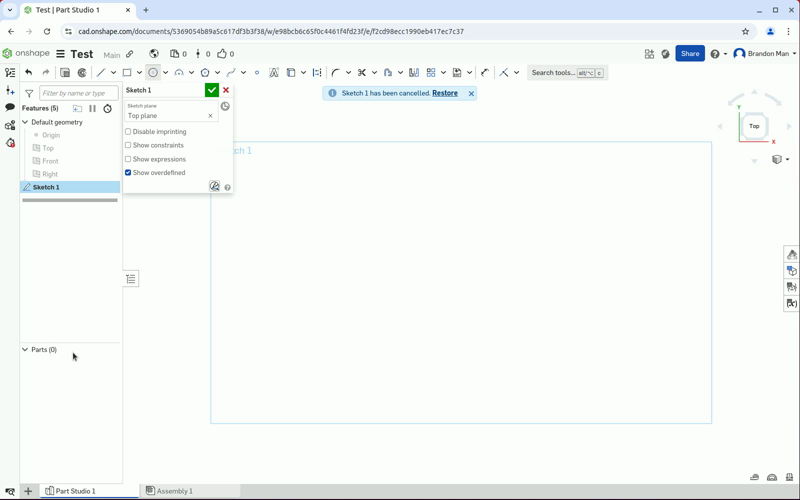
mouse_move(461, 282)
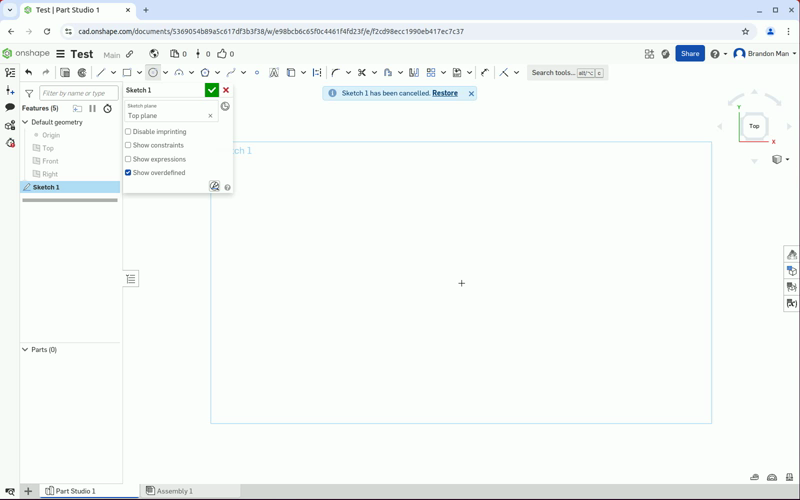
click(461, 282)
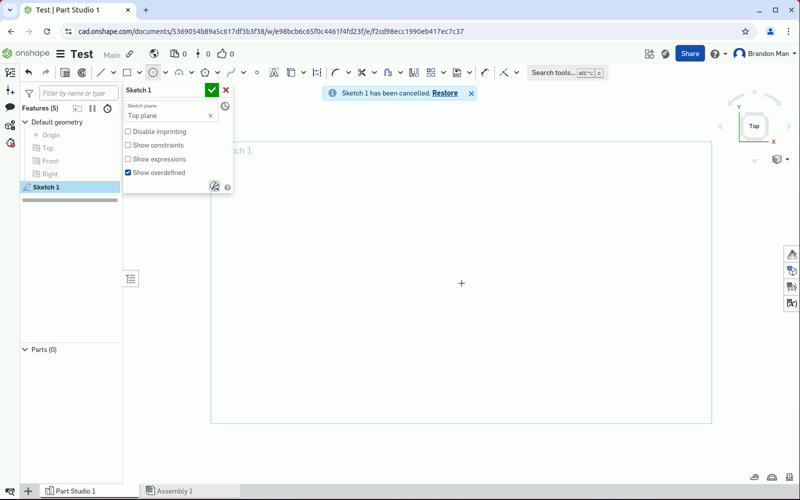
key_up(shift)
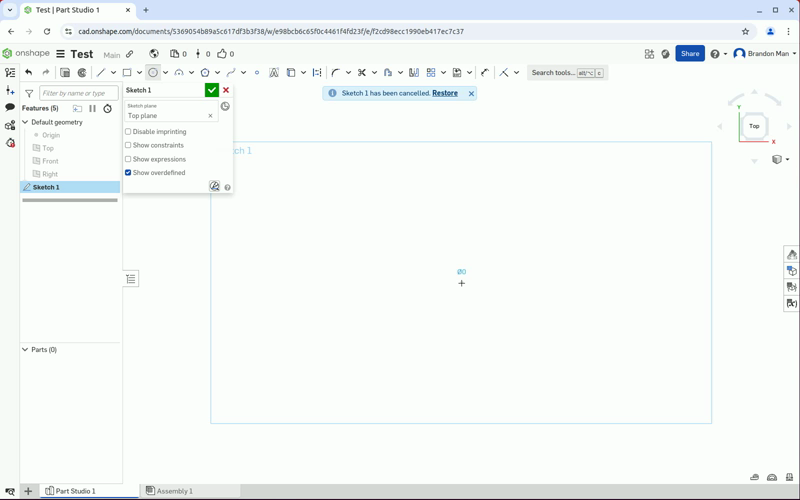
mouse_move(532, 282)
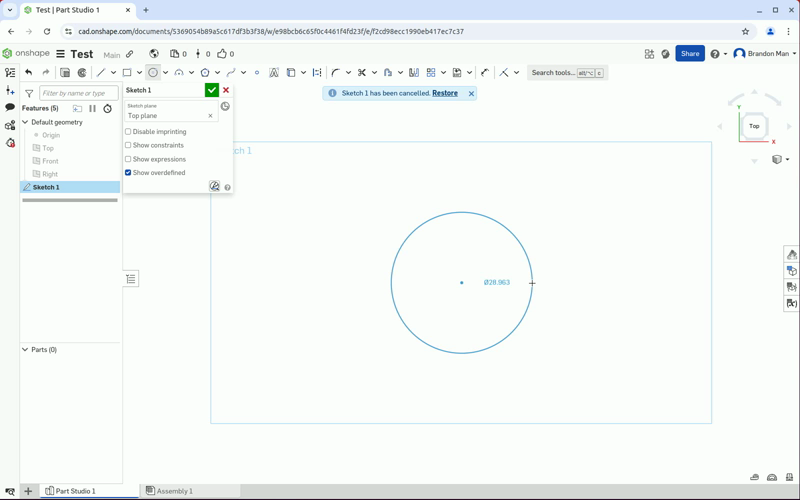
click(532, 282)
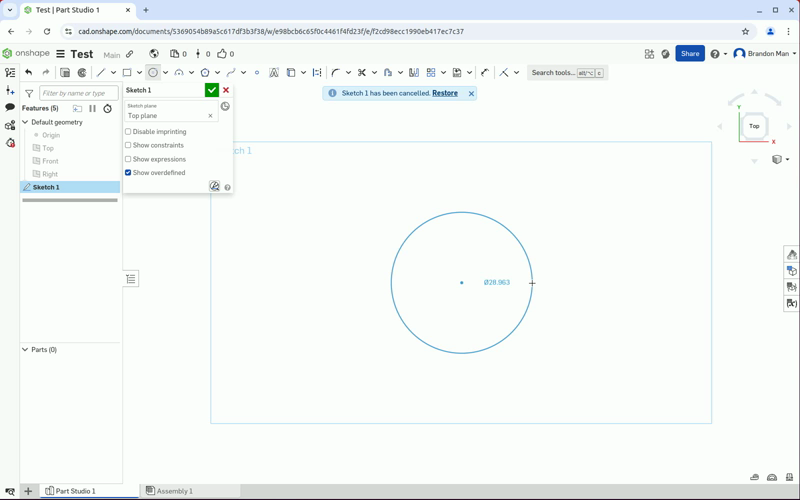
key(esc)
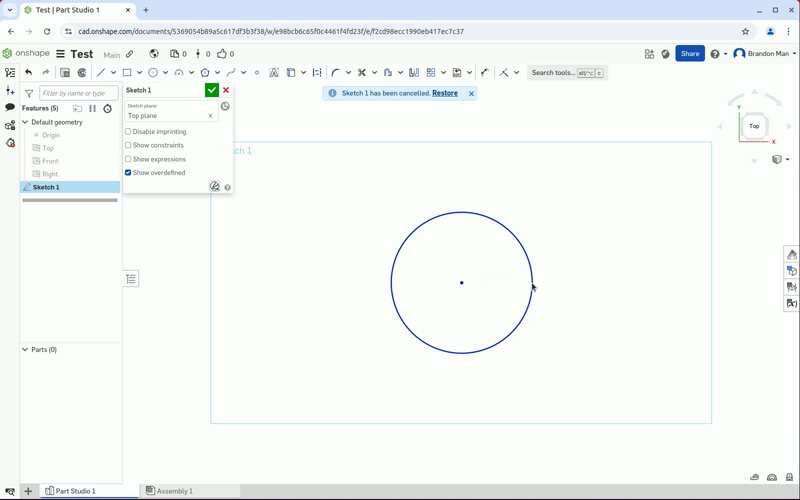
key(c)
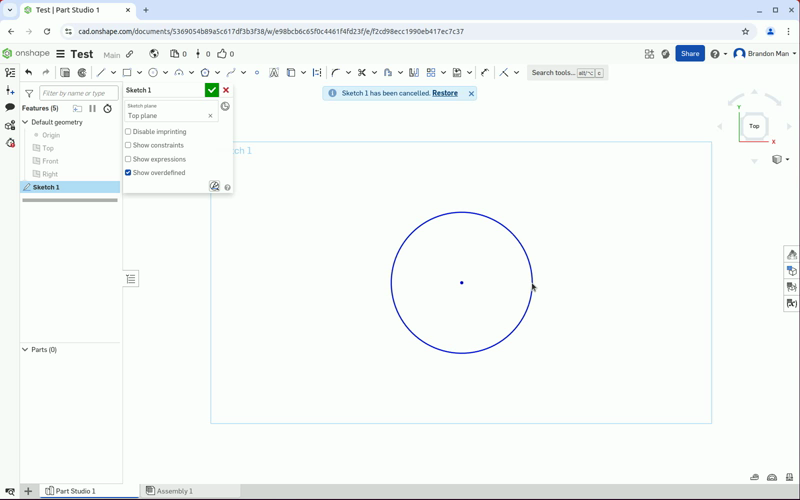
key_down(shift)
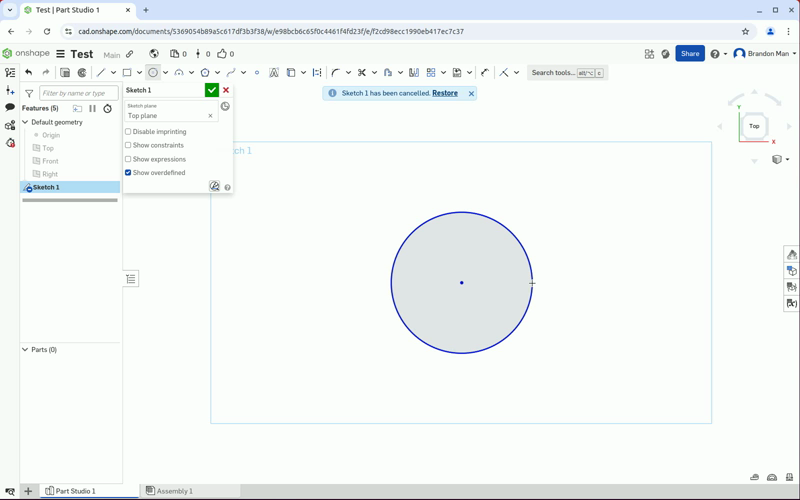
mouse_move(461, 282)
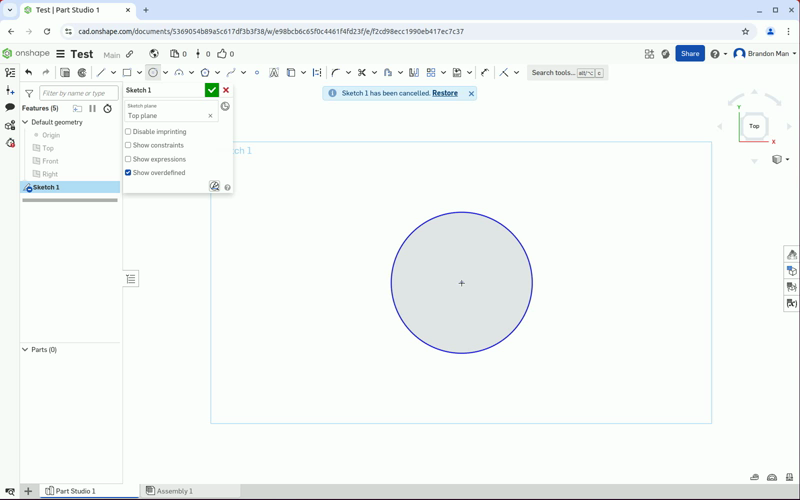
click(461, 282)
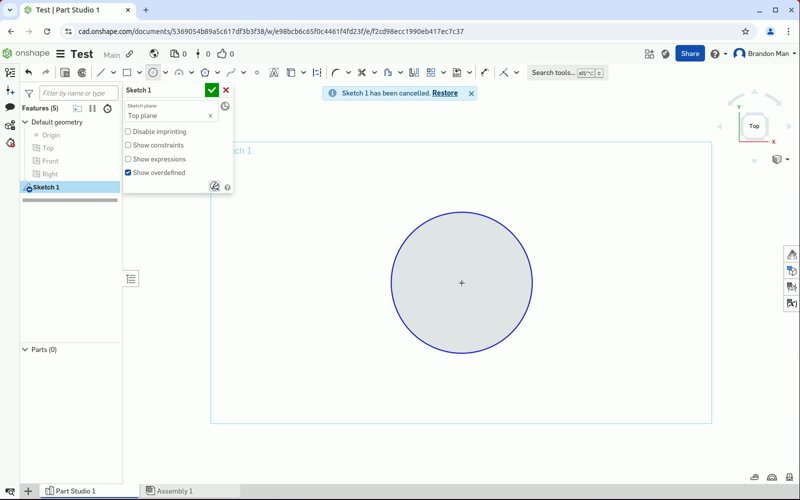
key_up(shift)
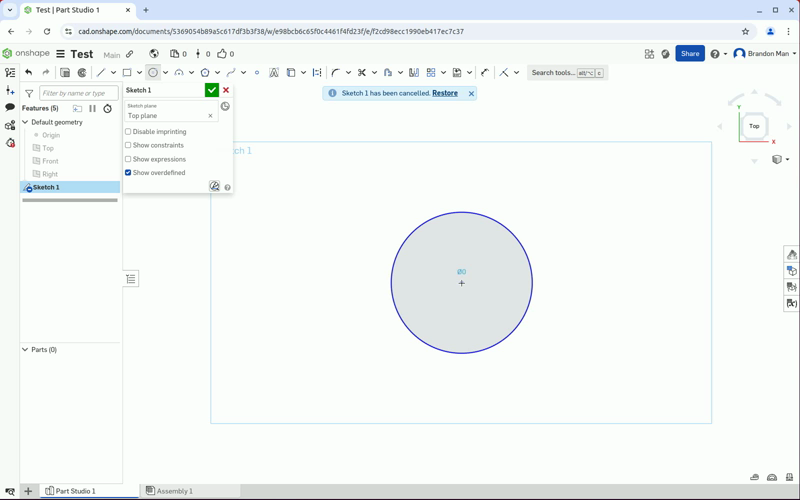
mouse_move(511, 282)
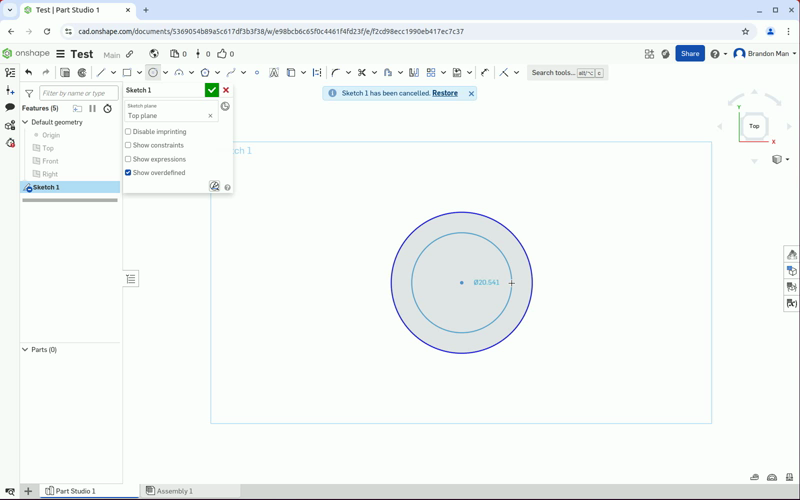
click(511, 282)
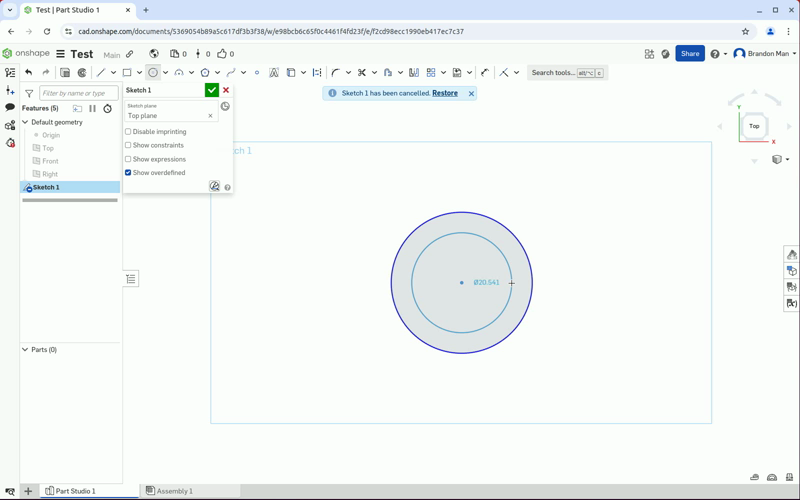
key(esc)
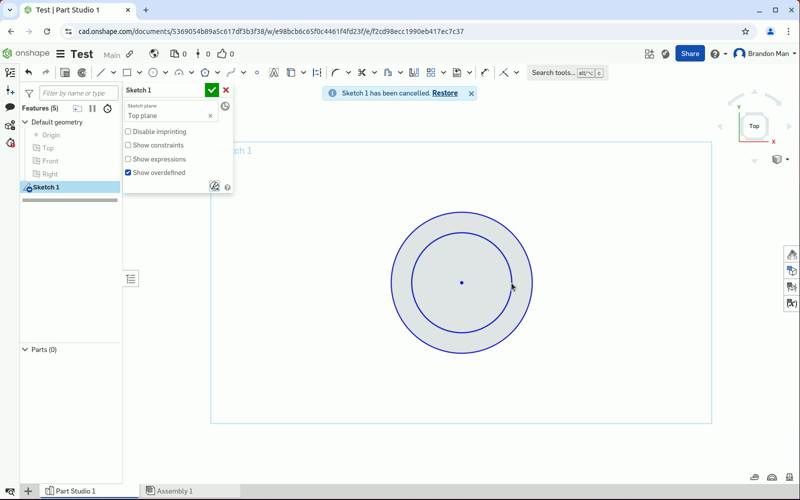
mouse_move(449, 342)
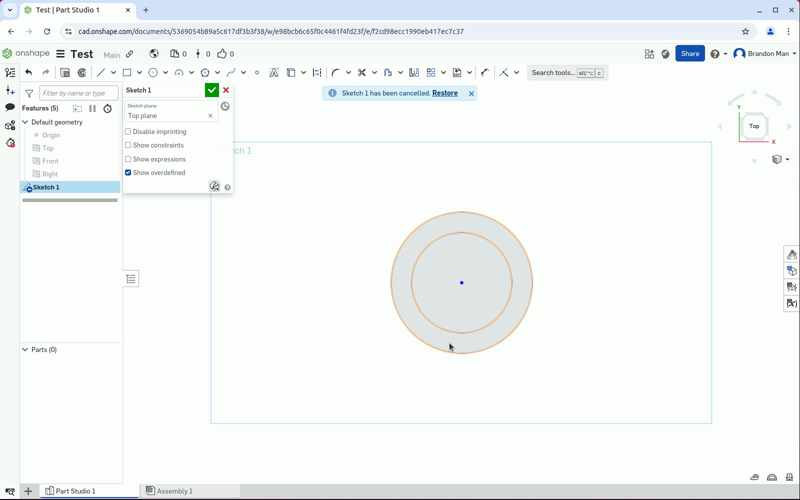
click(449, 342)
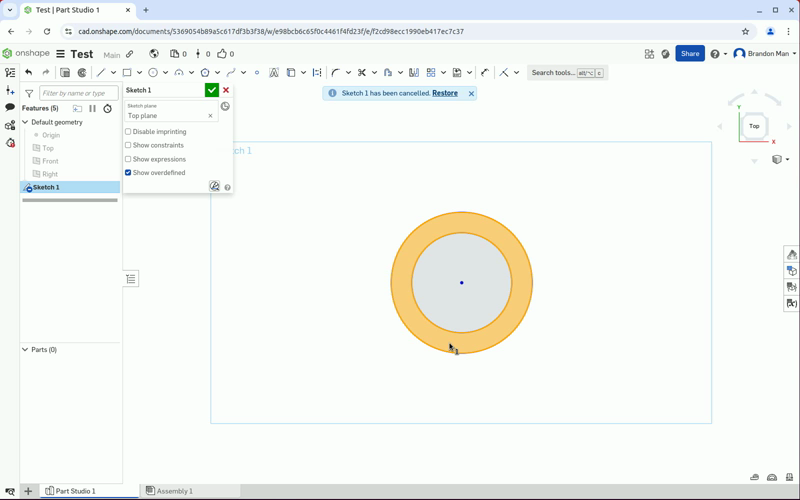
mouse_move(73, 352)
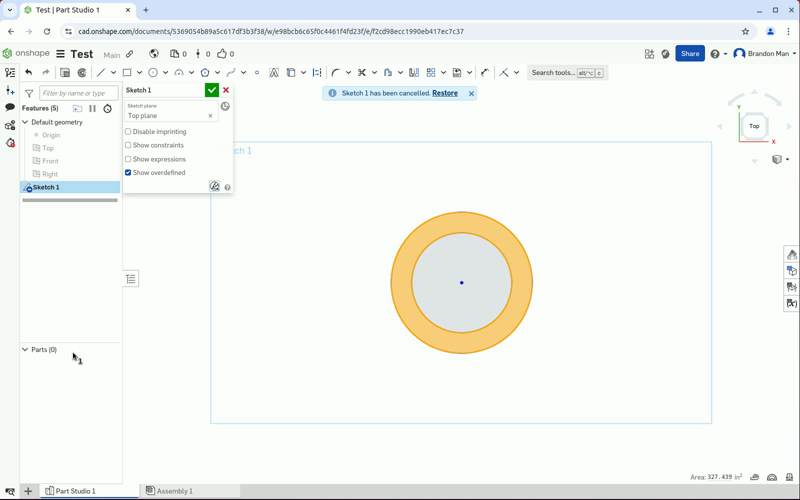
key(shift+y)
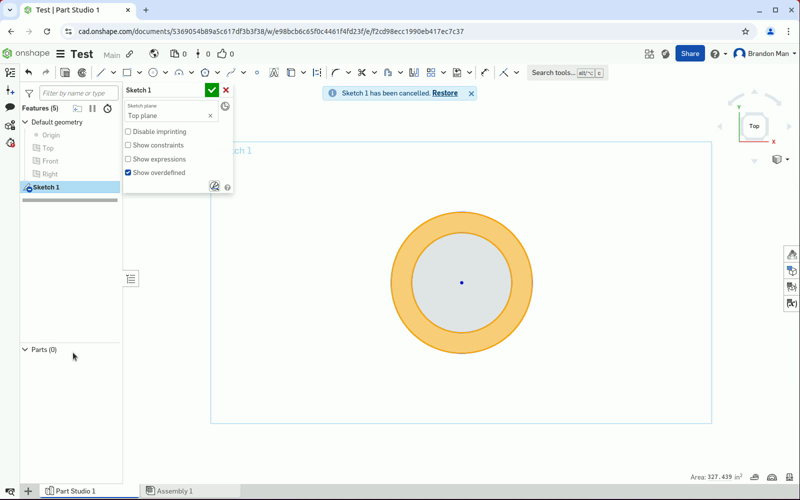
key(shift+e)
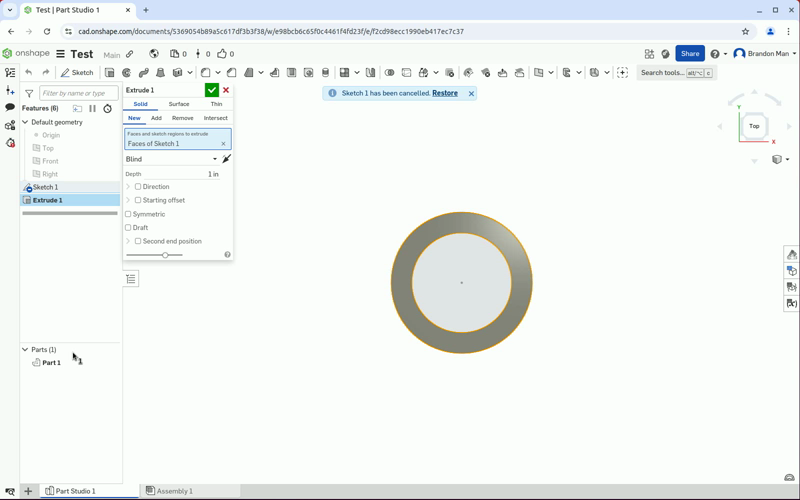
mouse_move(143, 106)
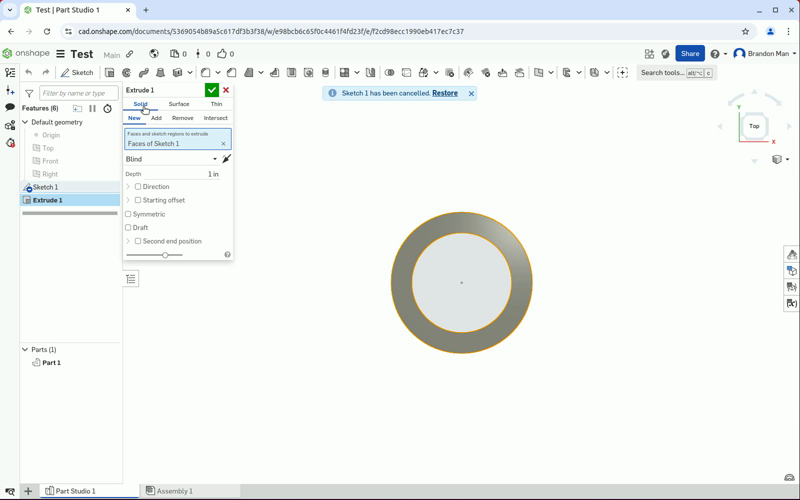
click(143, 106)
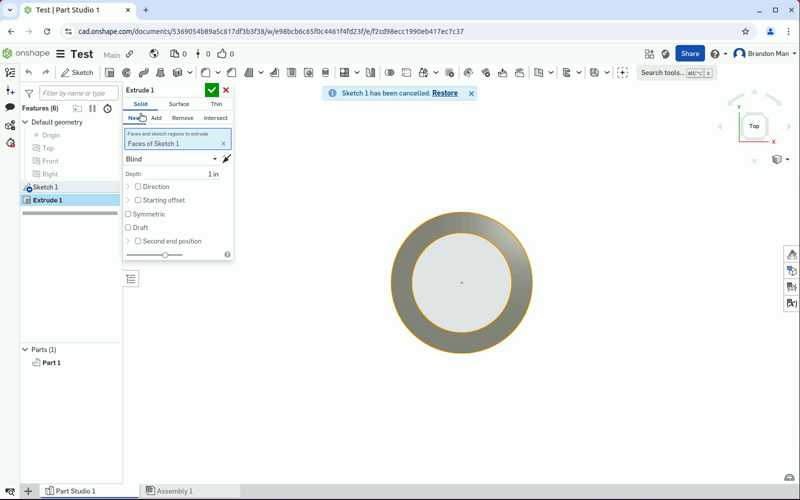
mouse_move(137, 120)
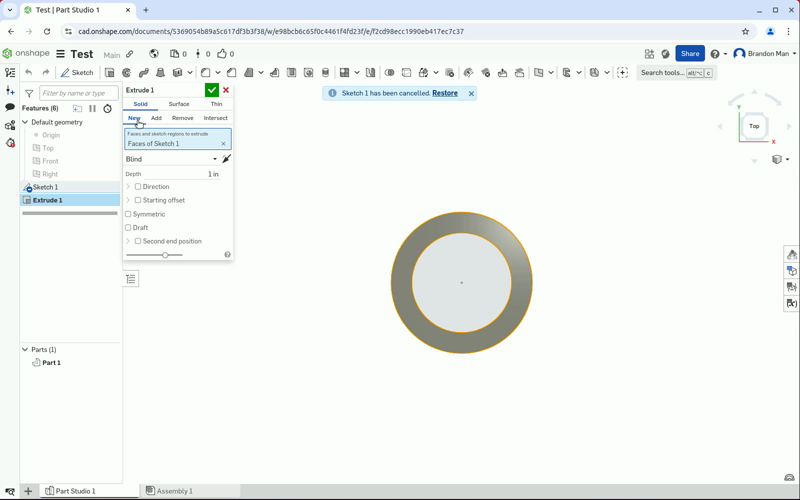
click(137, 120)
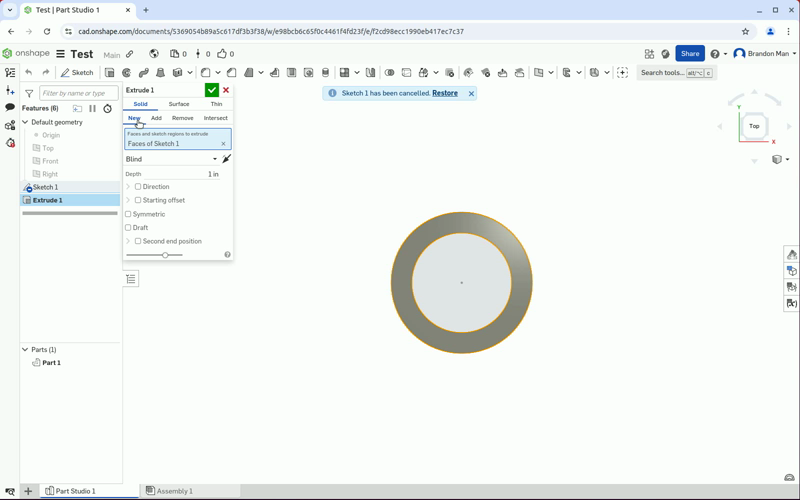
key(tab, 4)
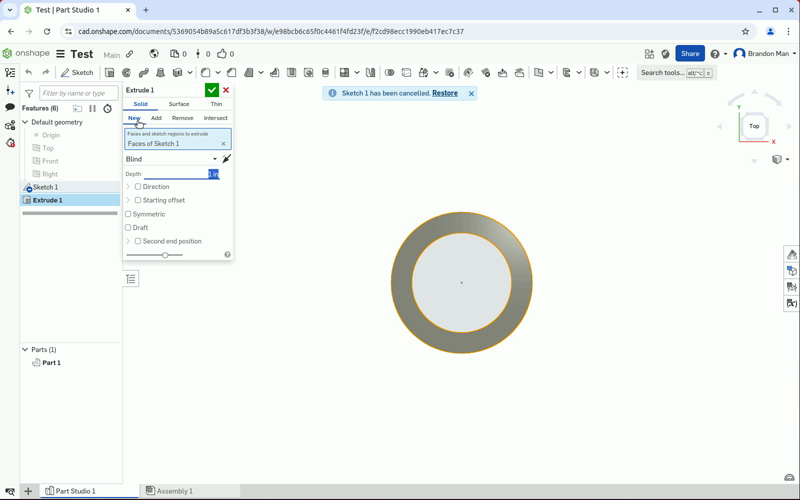
text(19.498)
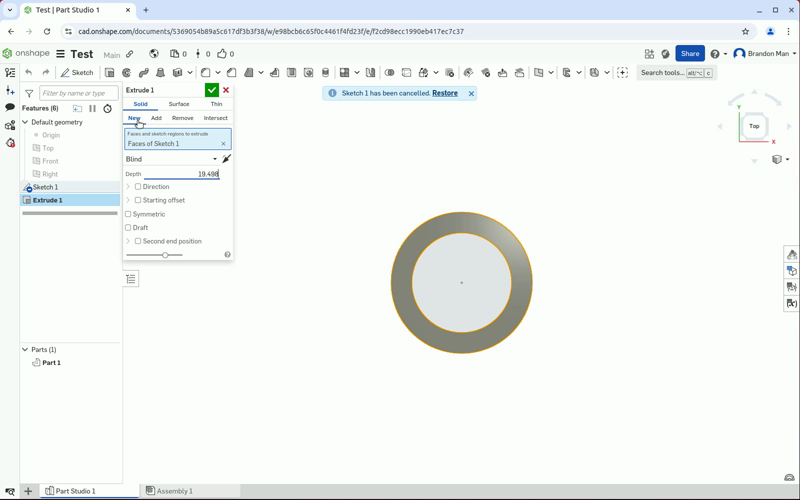
key(enter)
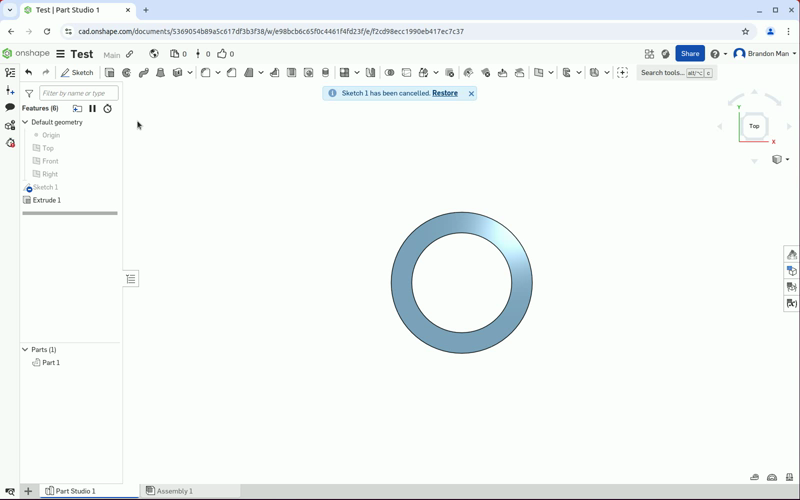
key(shift+h)
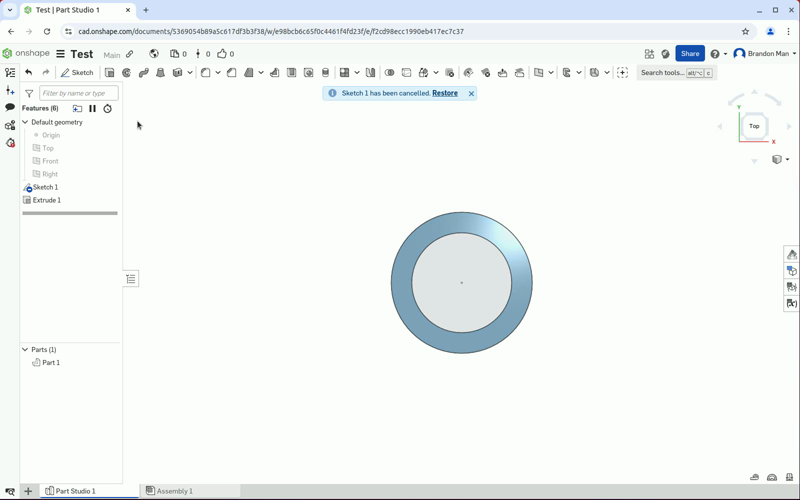
key(shift+h)
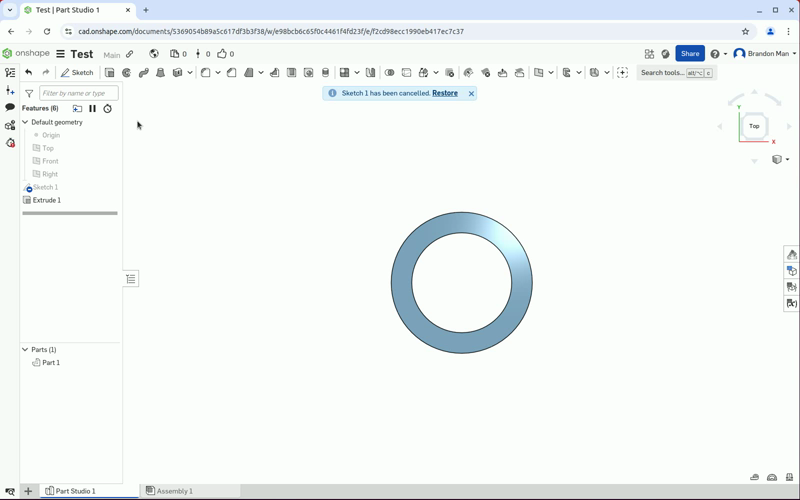
mouse_move(73, 189)
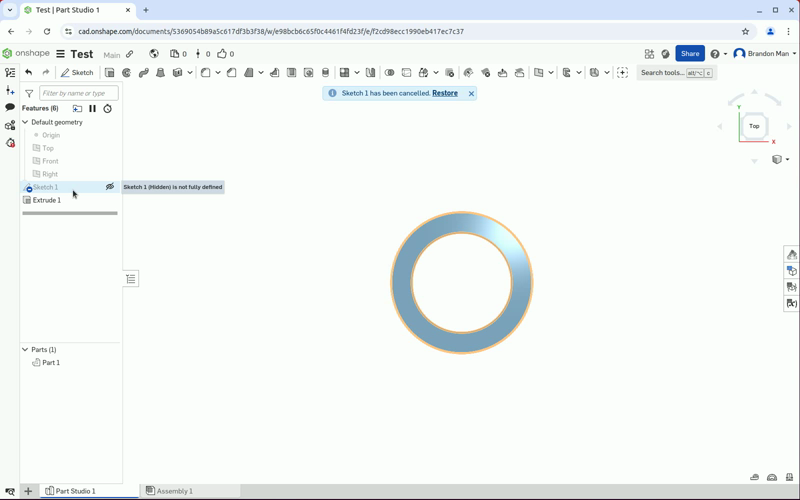
click(73, 189)
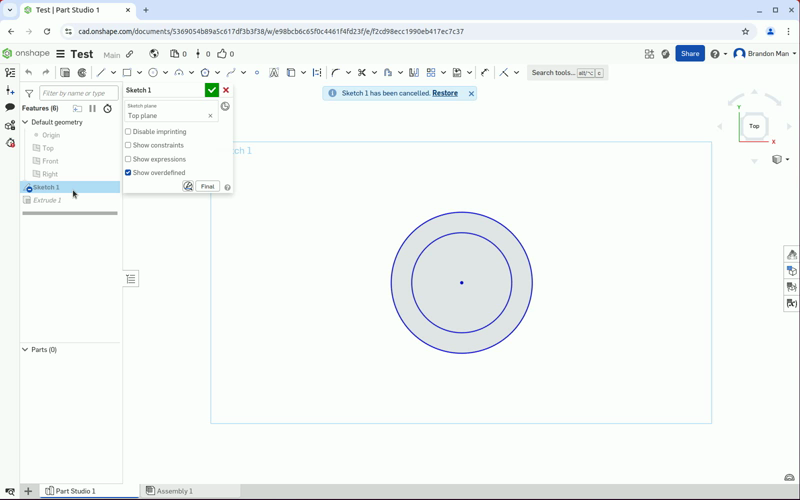
mouse_move(229, 92)
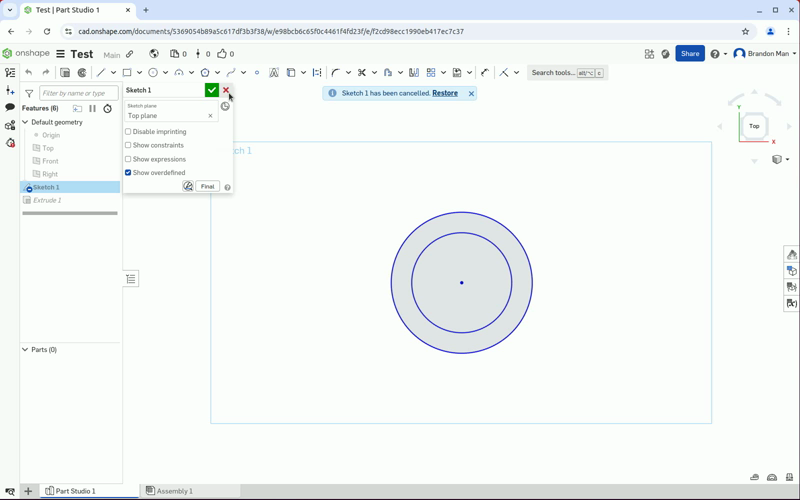
click(229, 92)
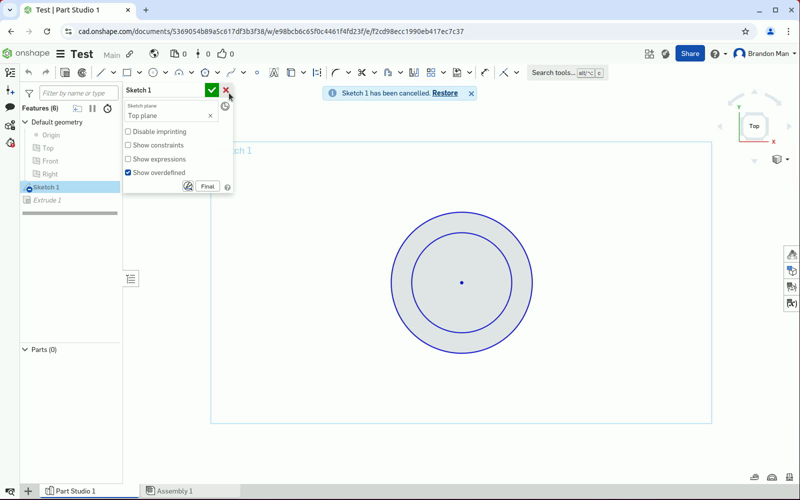
key(shift+s)
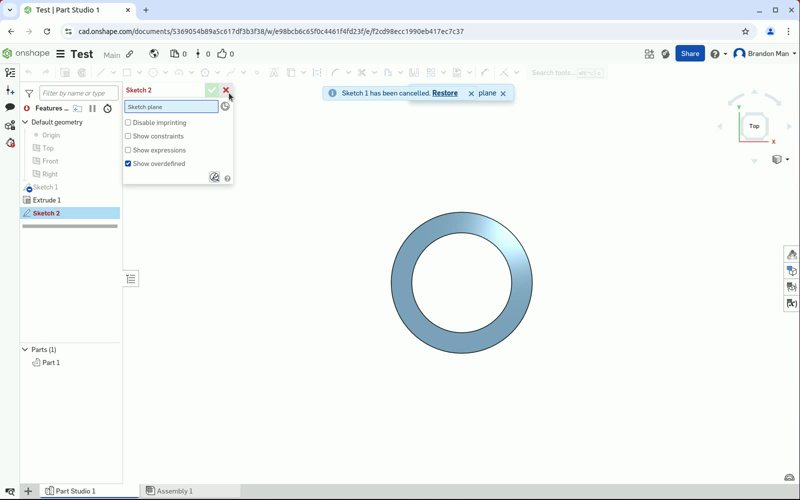
mouse_move(73, 150)
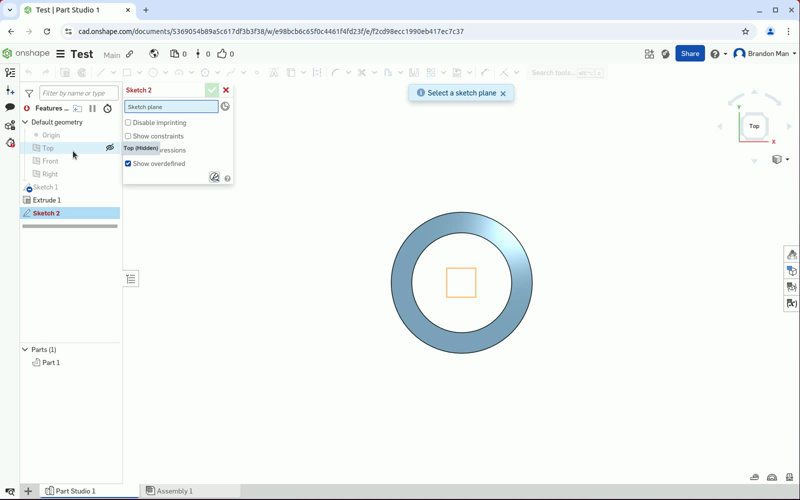
click(73, 150)
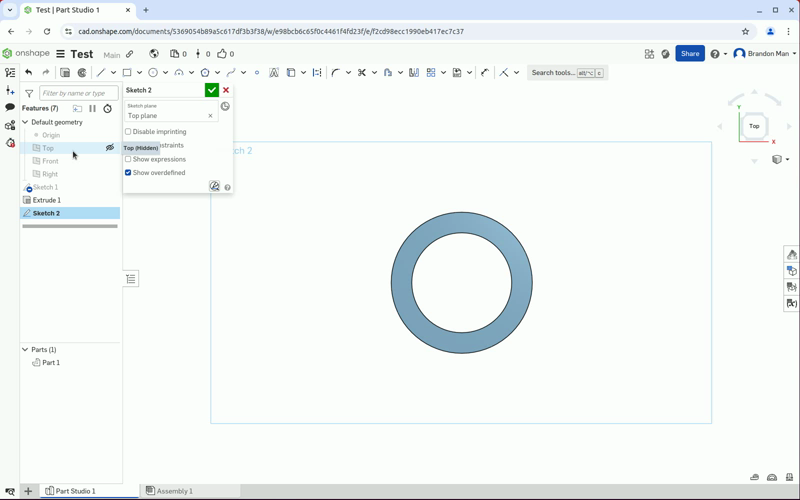
mouse_move(73, 352)
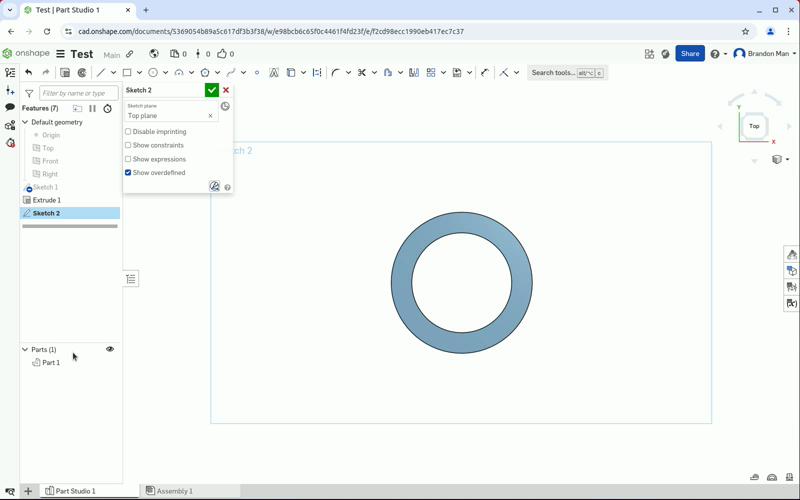
key(y)
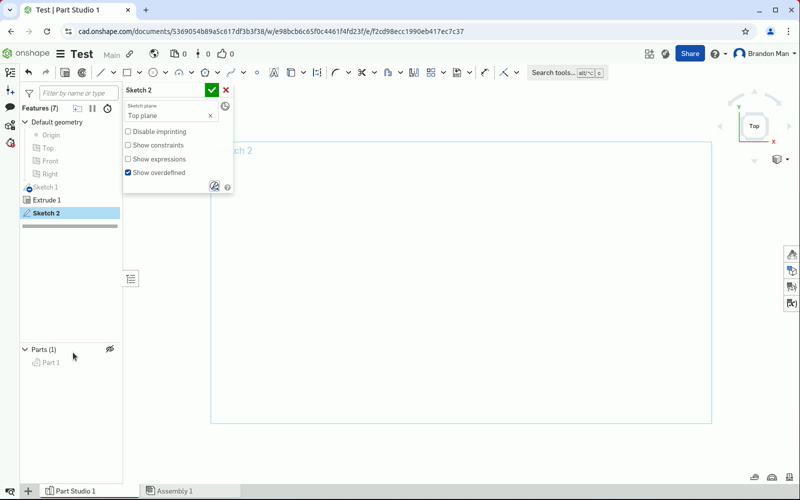
key(l)
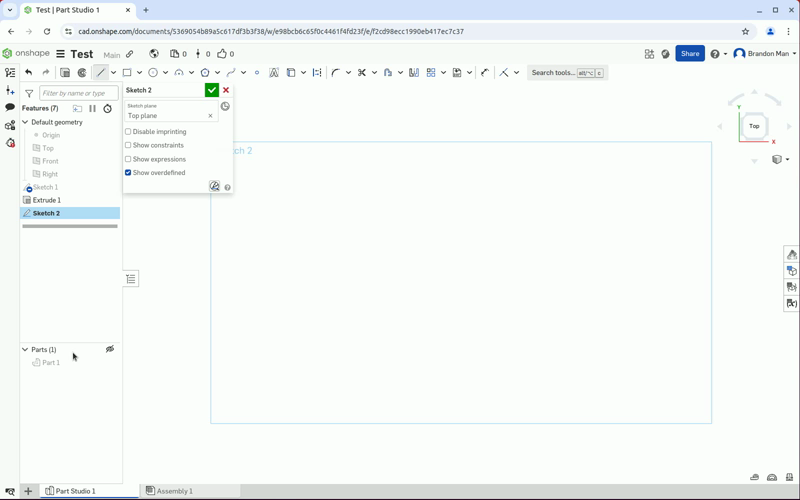
key_down(shift)
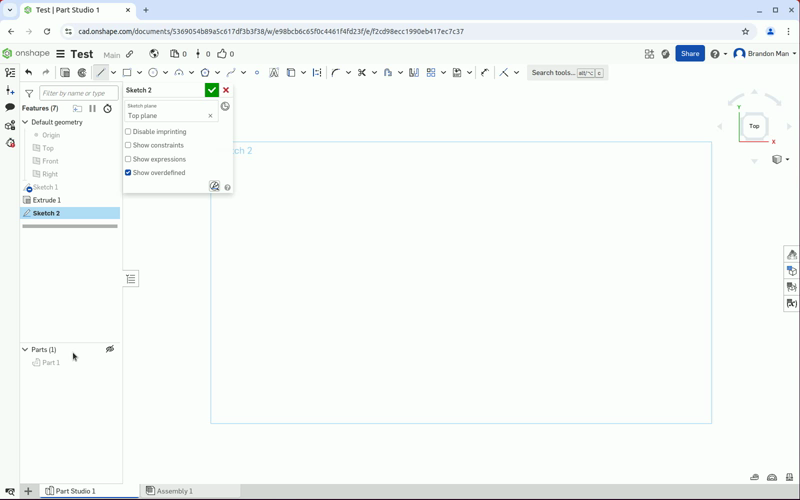
mouse_move(489, 231)
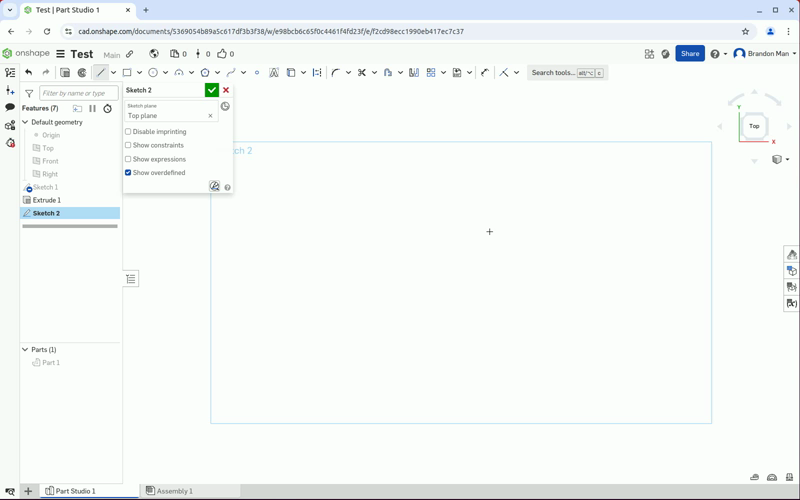
click(489, 231)
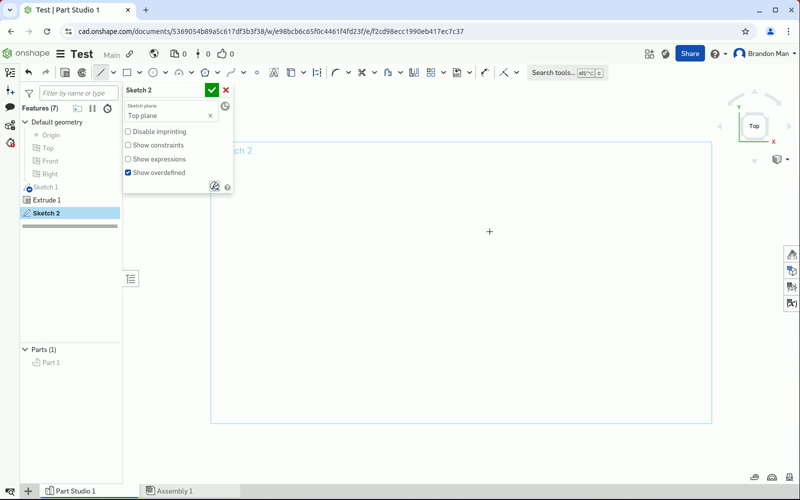
key_up(shift)
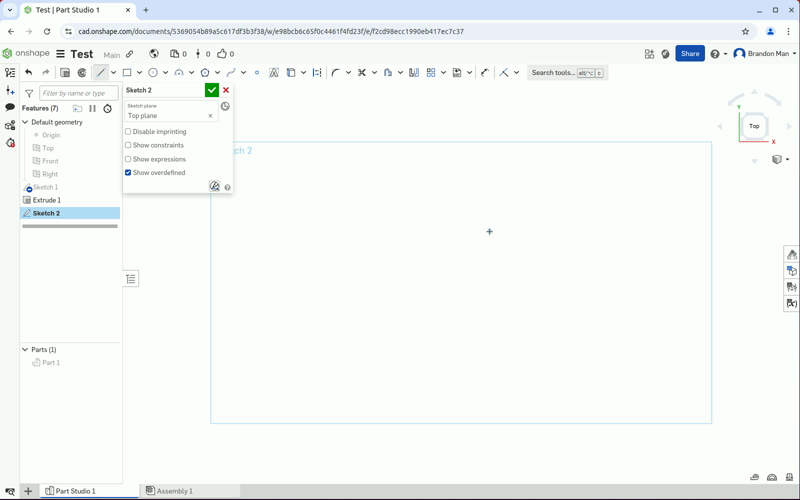
key_down(shift)
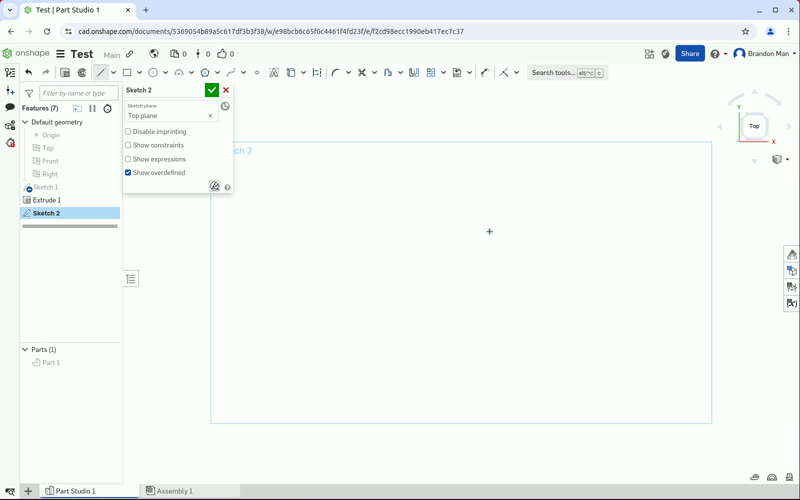
mouse_move(524, 282)
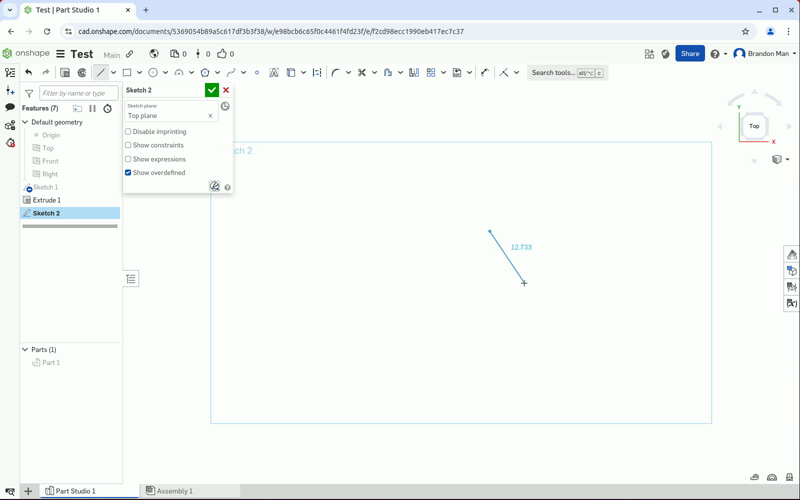
click(524, 282)
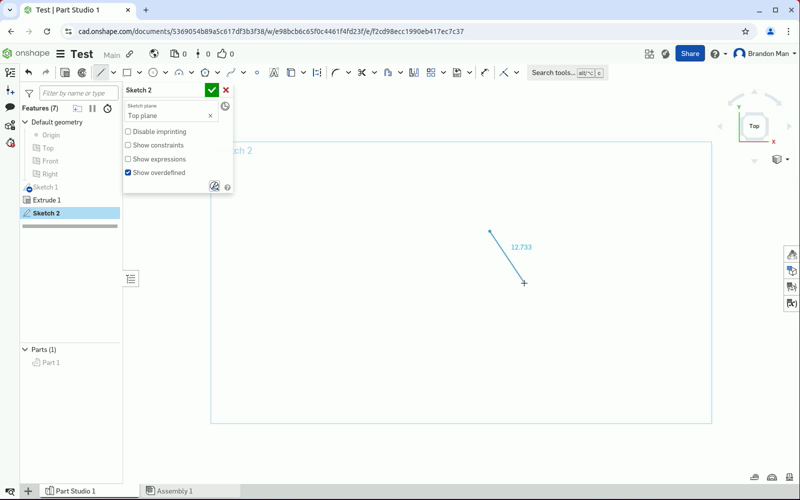
key_up(shift)
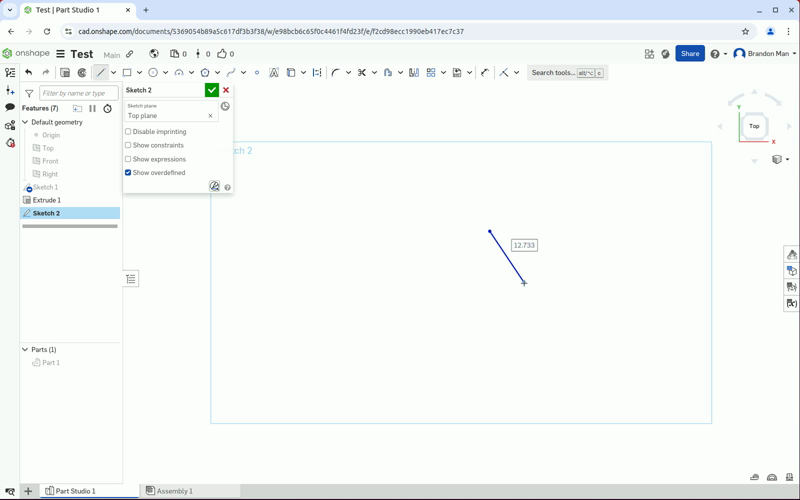
key_down(shift)
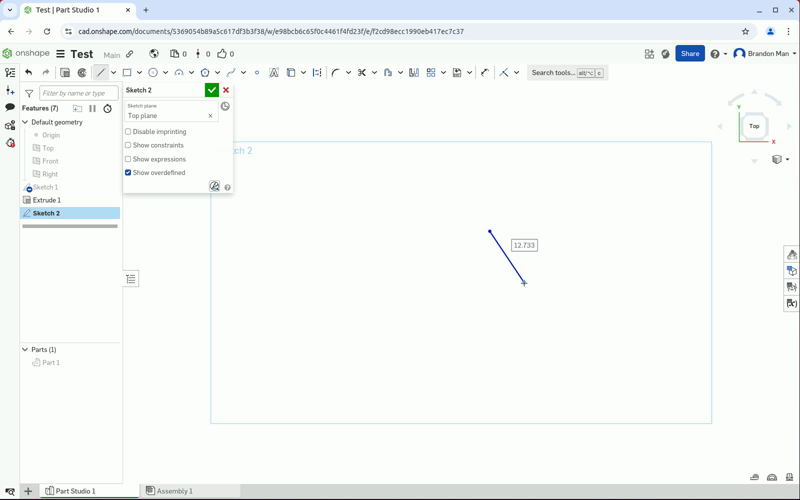
mouse_move(554, 282)
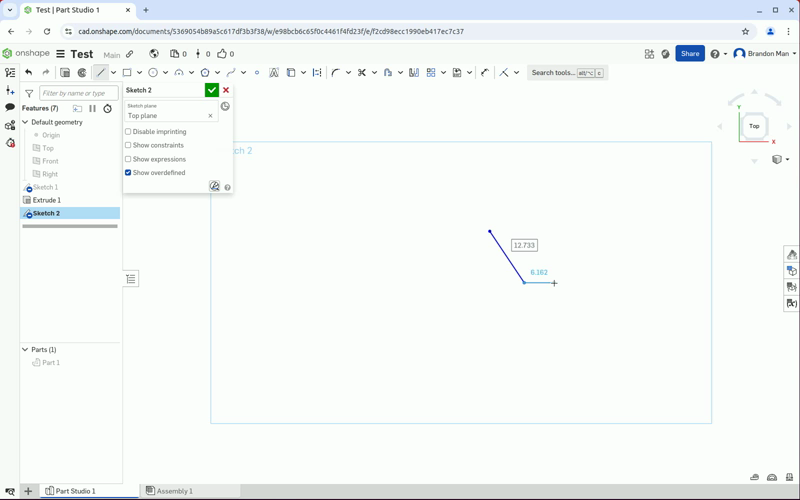
mouse_move(553, 231)
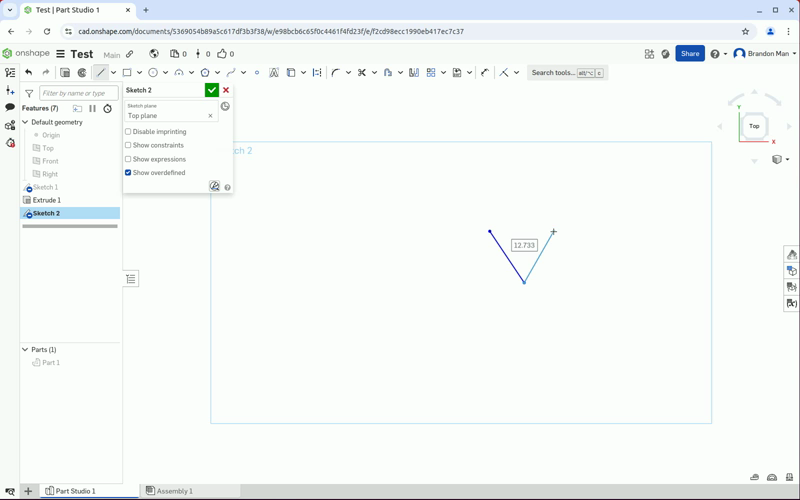
click(553, 231)
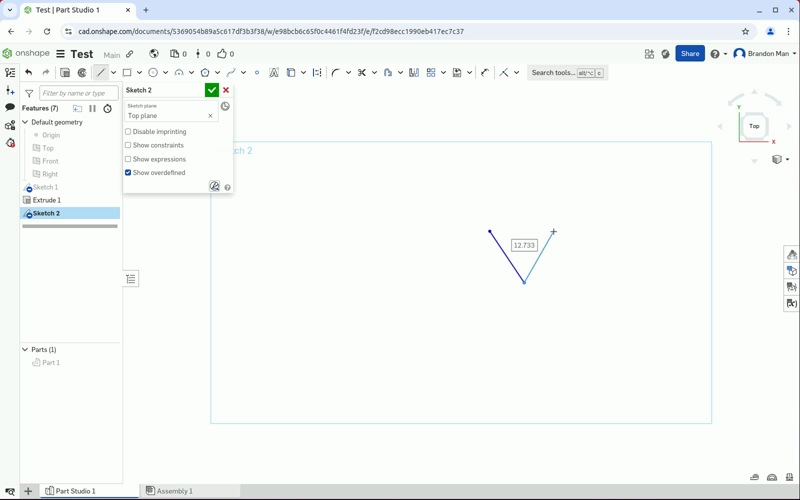
key_up(shift)
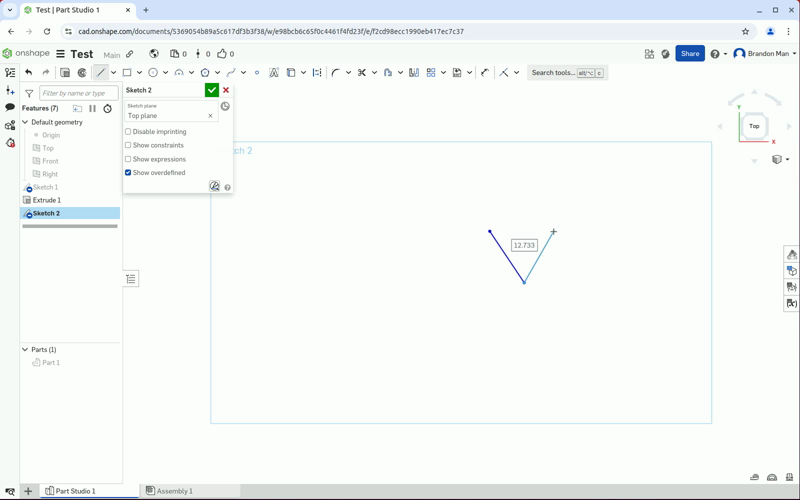
key_down(shift)
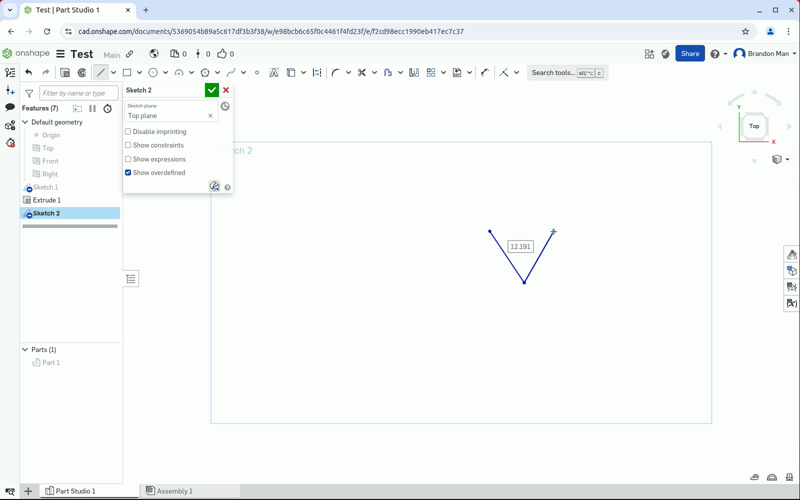
mouse_move(489, 231)
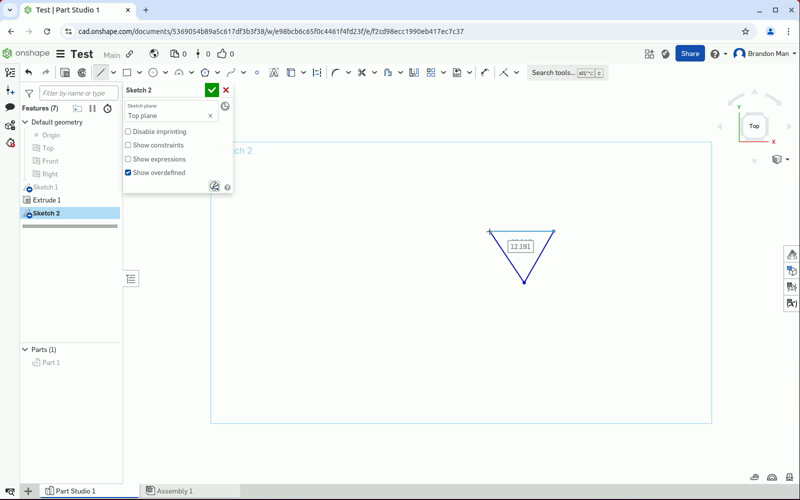
key_up(shift)
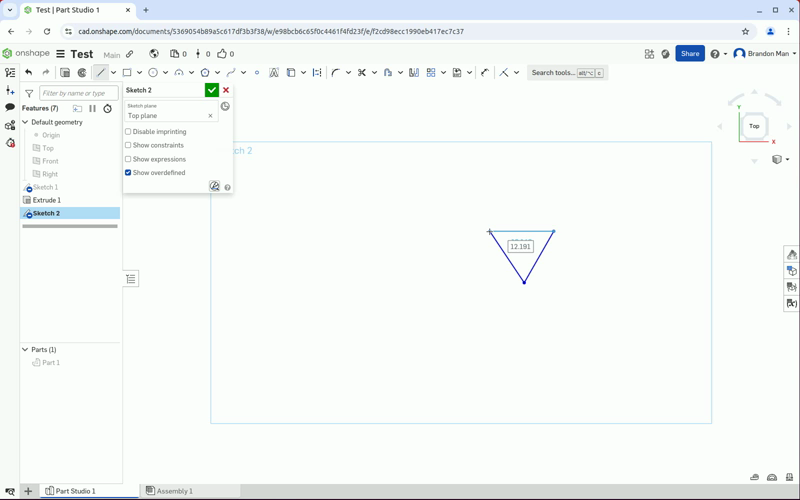
click(489, 231)
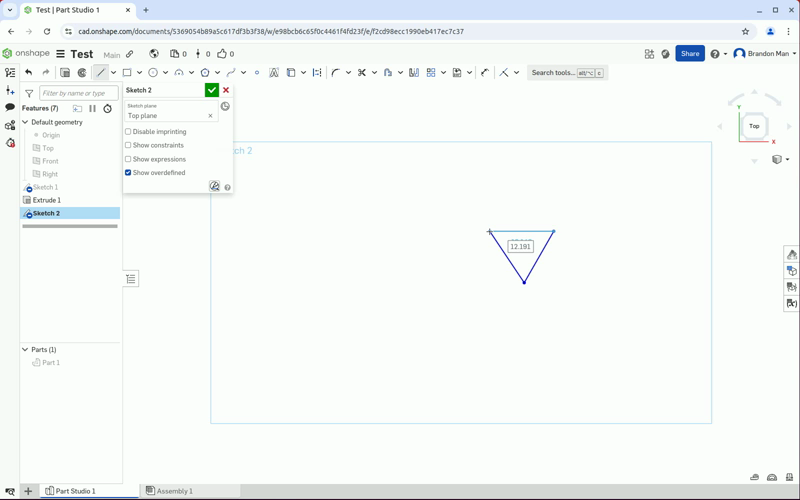
key(esc)
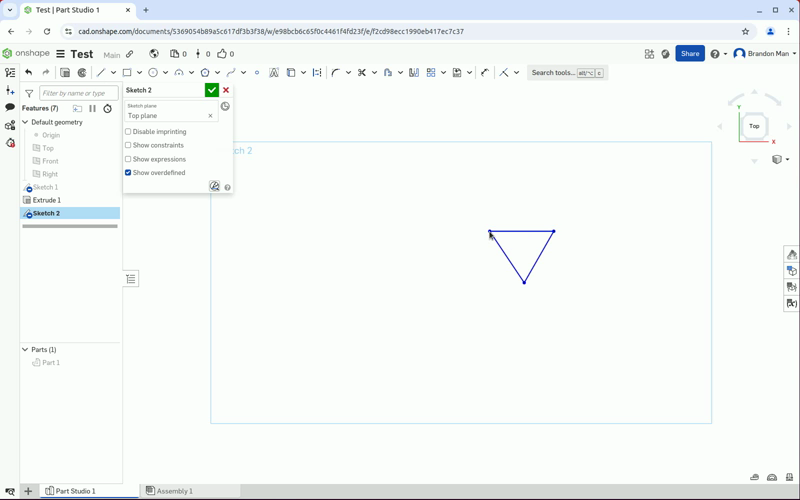
mouse_move(517, 265)
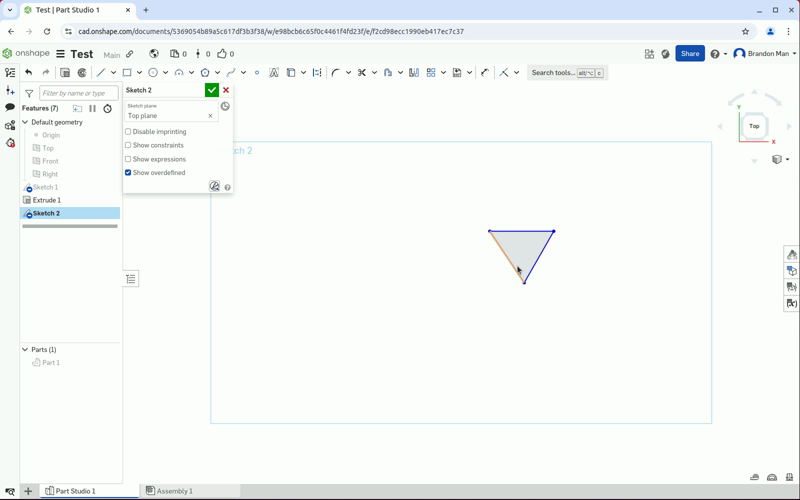
scroll(6)
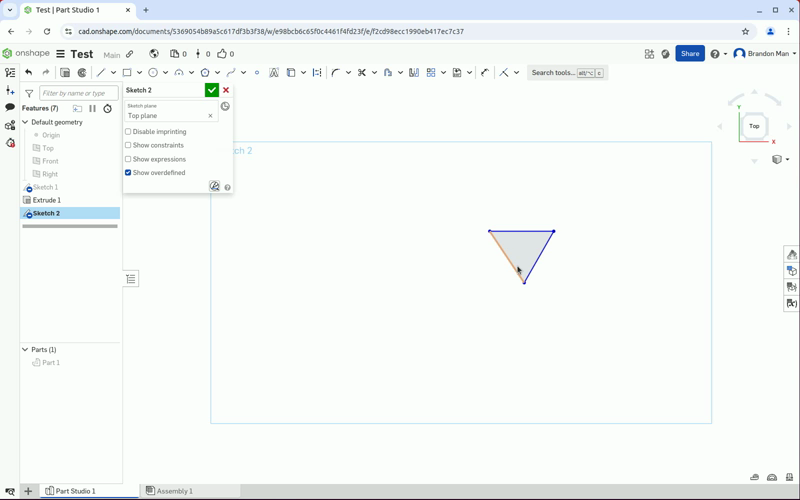
scroll(6)
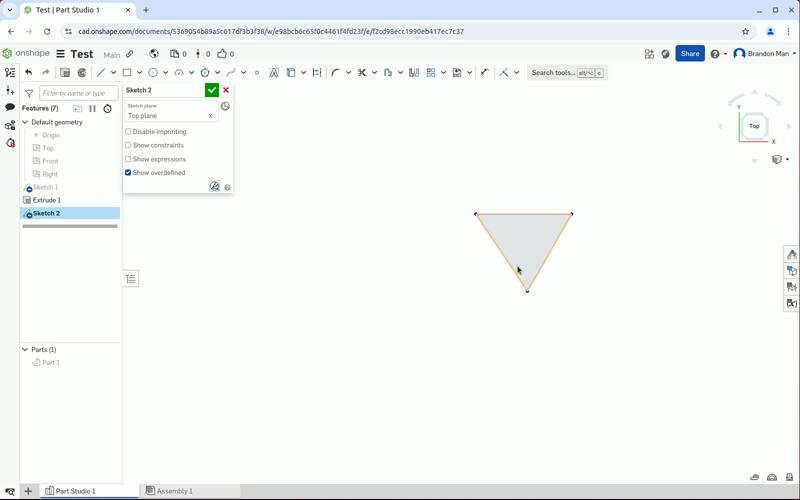
scroll(6)
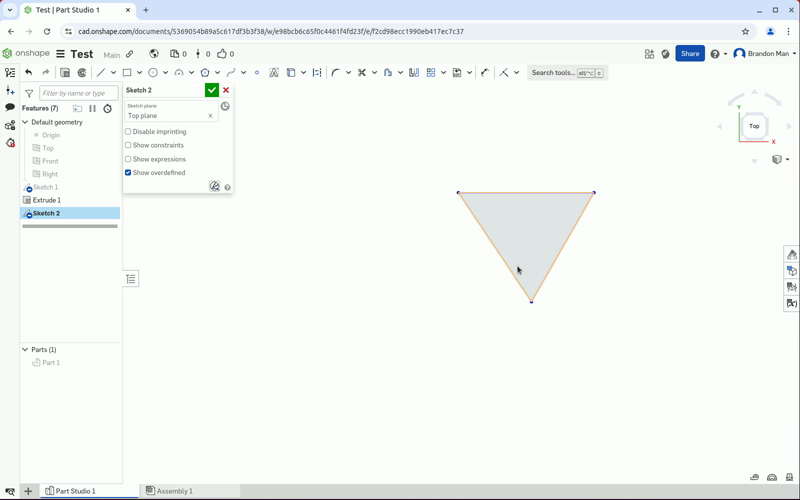
scroll(6)
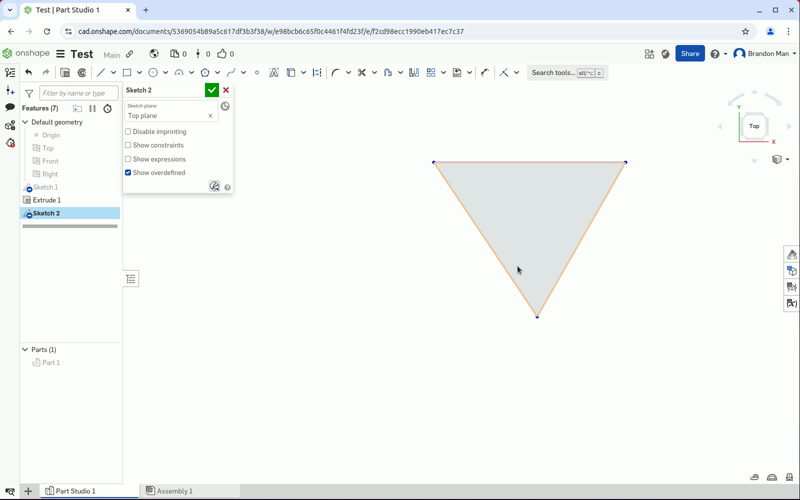
scroll(6)
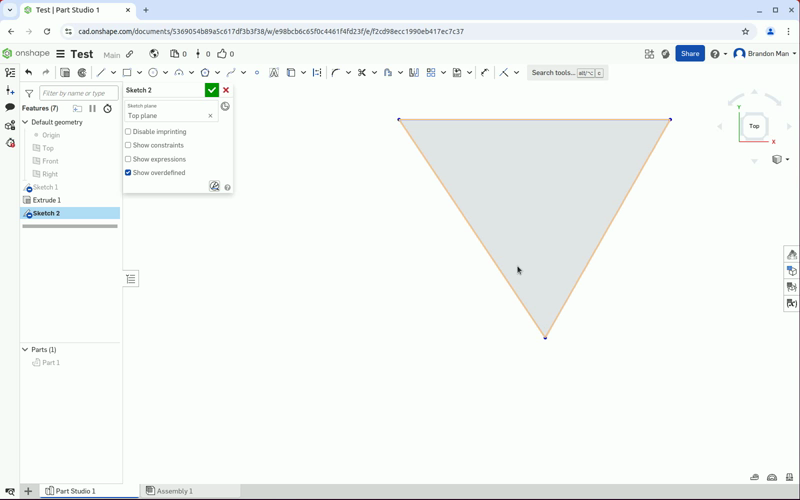
scroll(6)
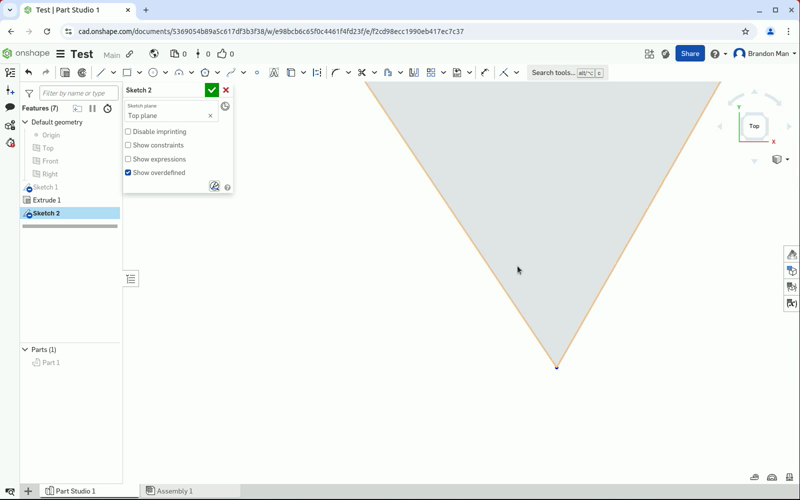
scroll(6)
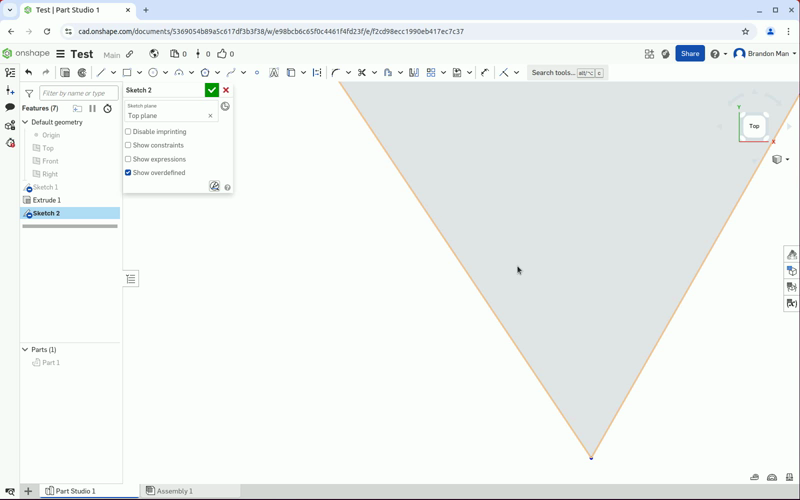
click(517, 265)
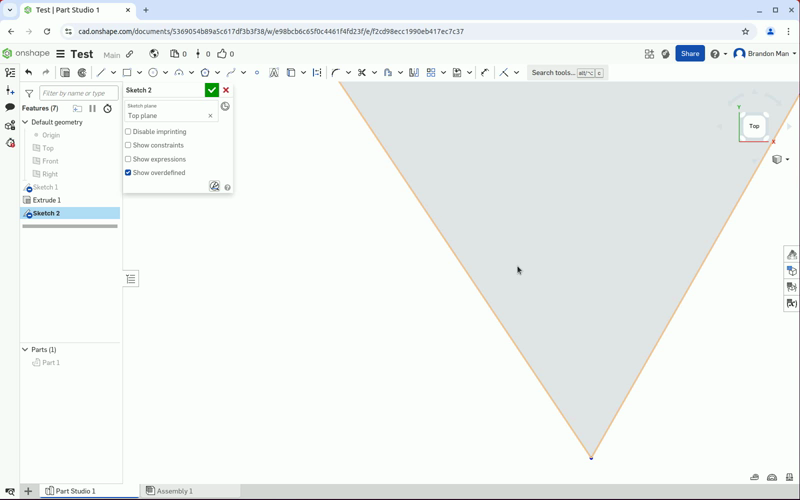
scroll(-6)
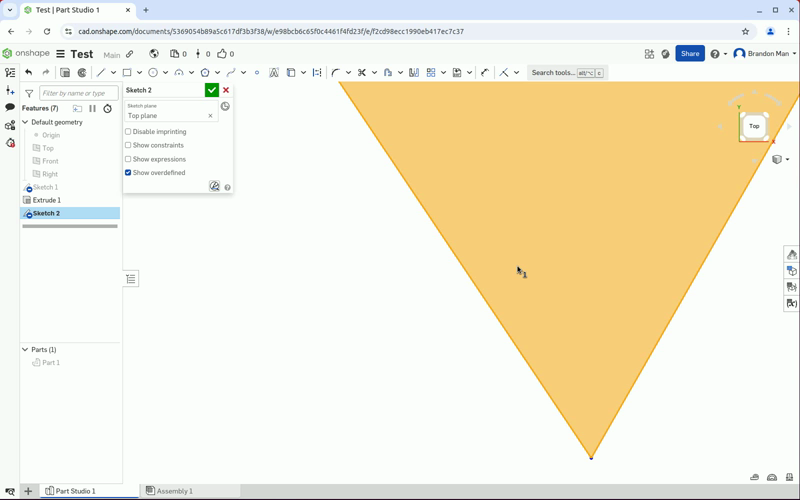
scroll(-6)
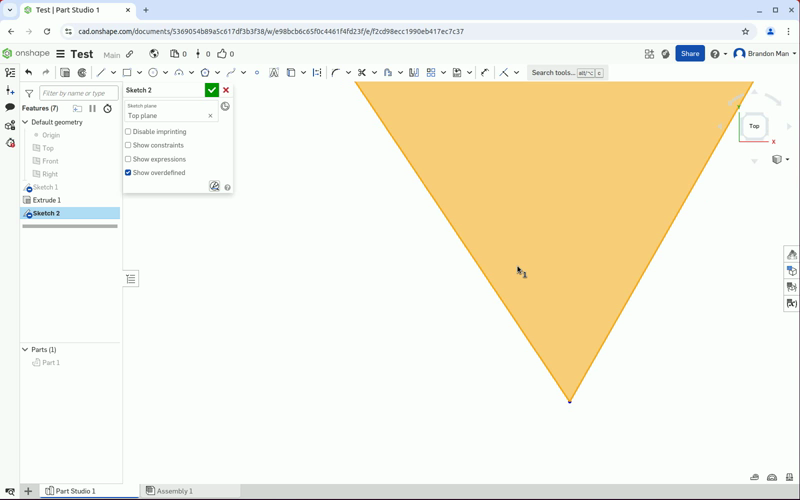
scroll(-6)
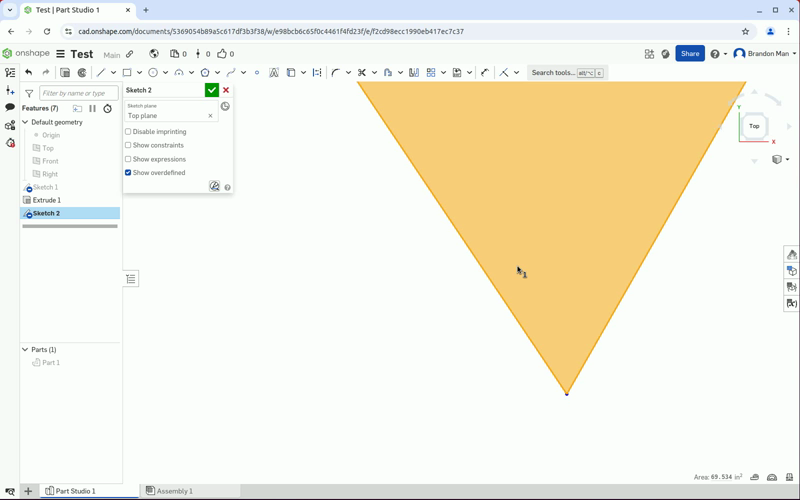
scroll(-6)
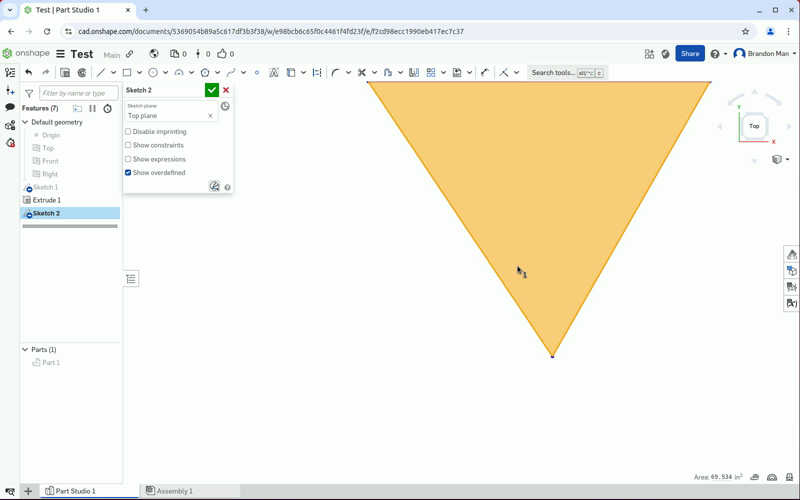
scroll(-6)
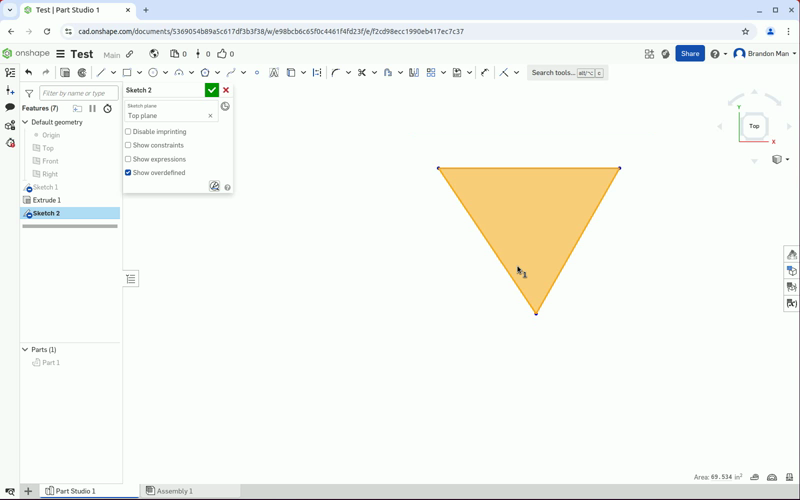
scroll(-6)
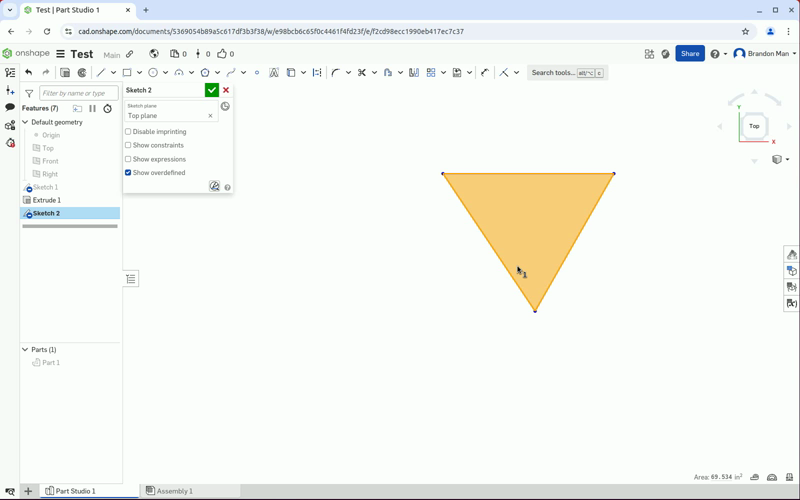
scroll(-6)
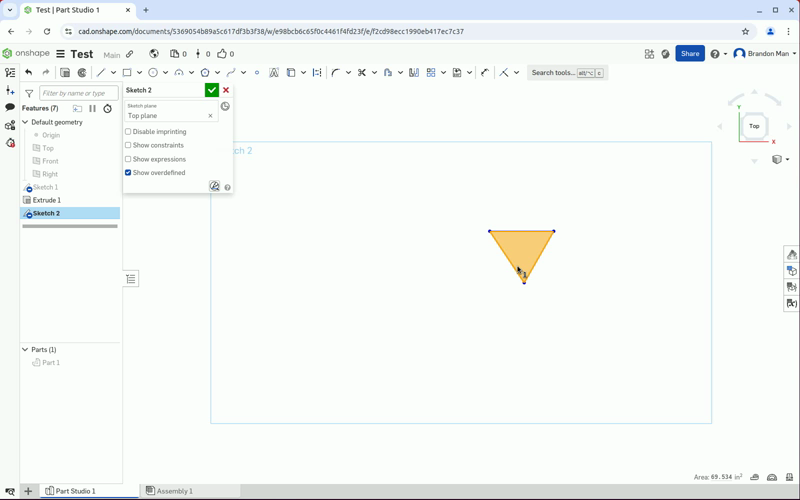
mouse_move(73, 352)
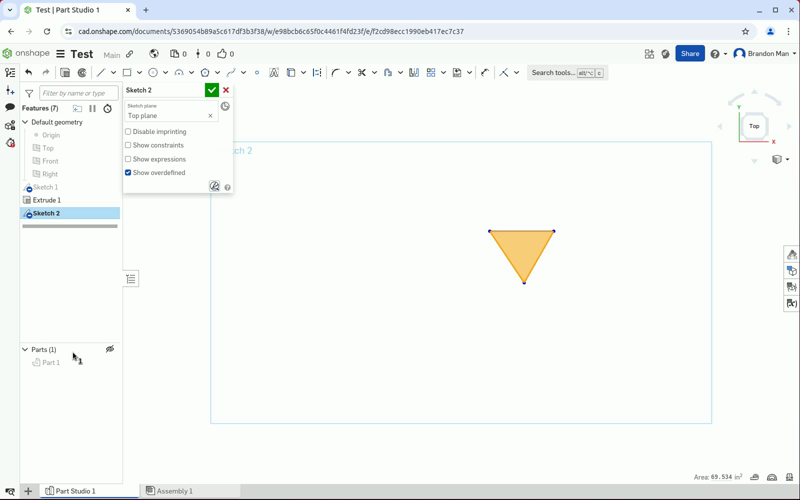
key(shift+y)
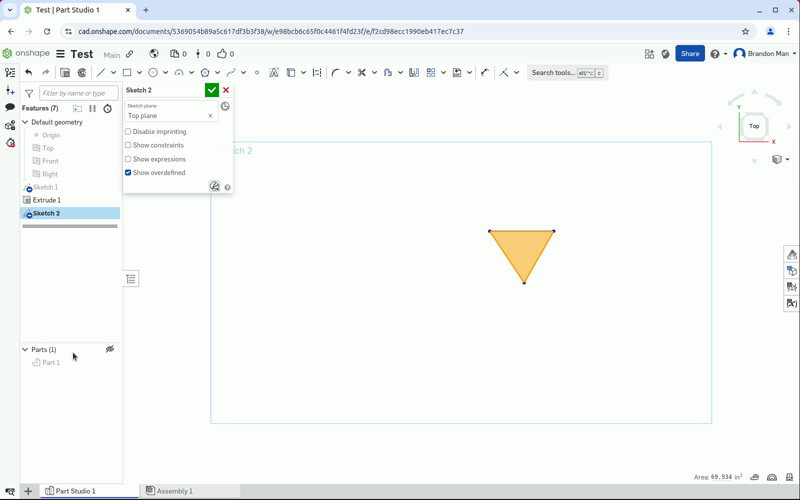
key(shift+e)
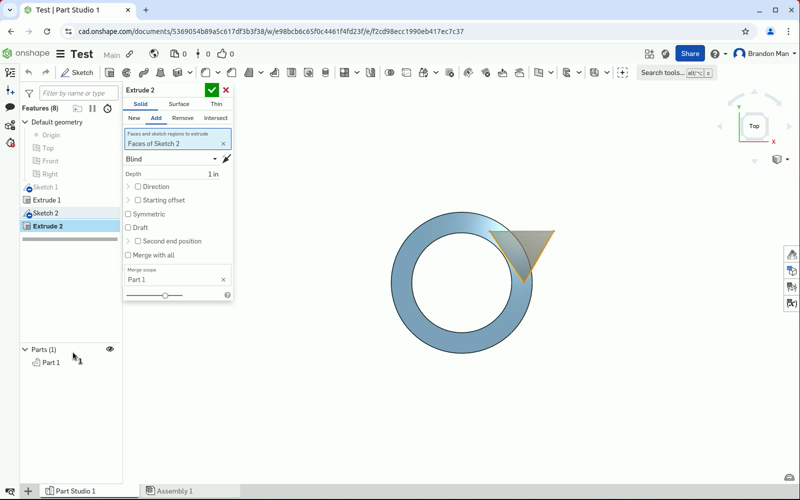
mouse_move(143, 106)
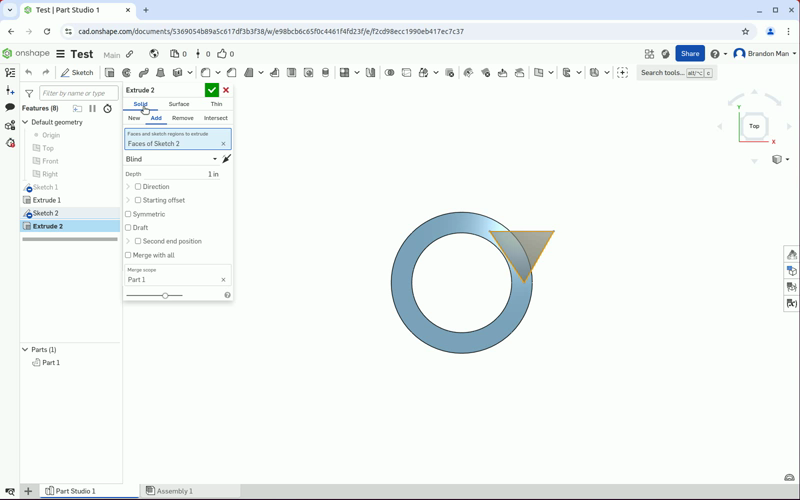
click(143, 106)
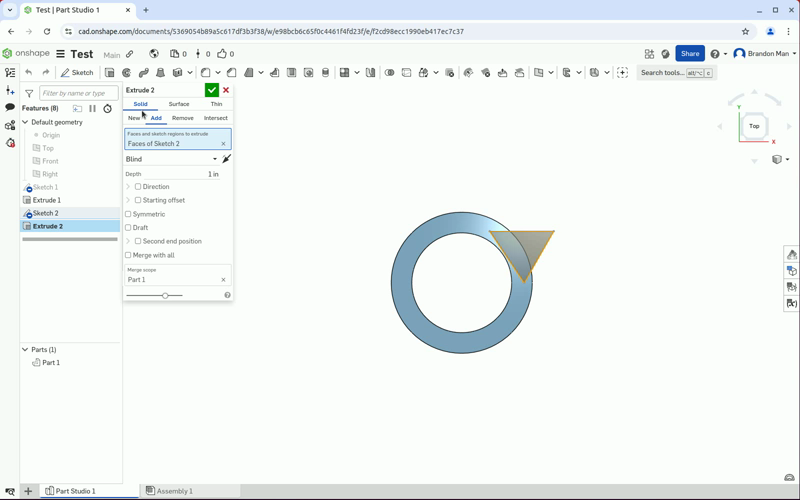
mouse_move(137, 120)
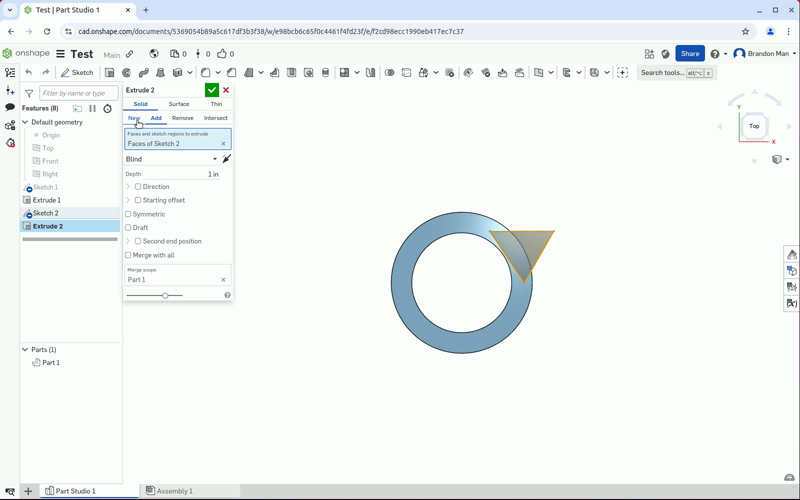
click(137, 120)
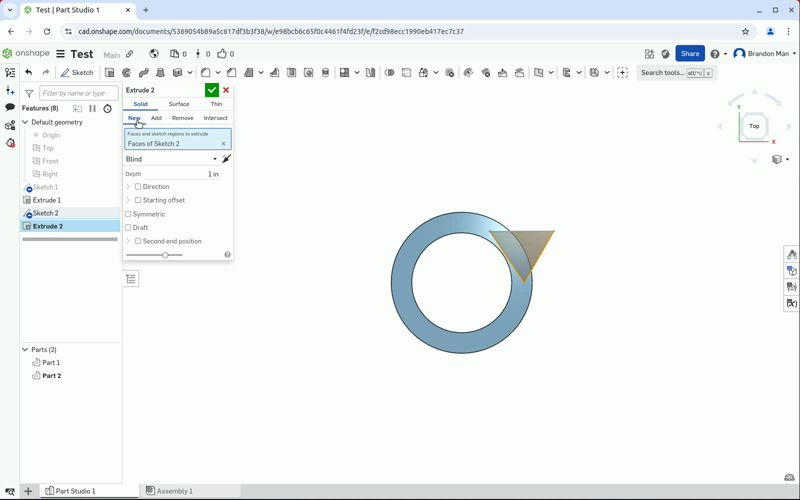
key(tab, 4)
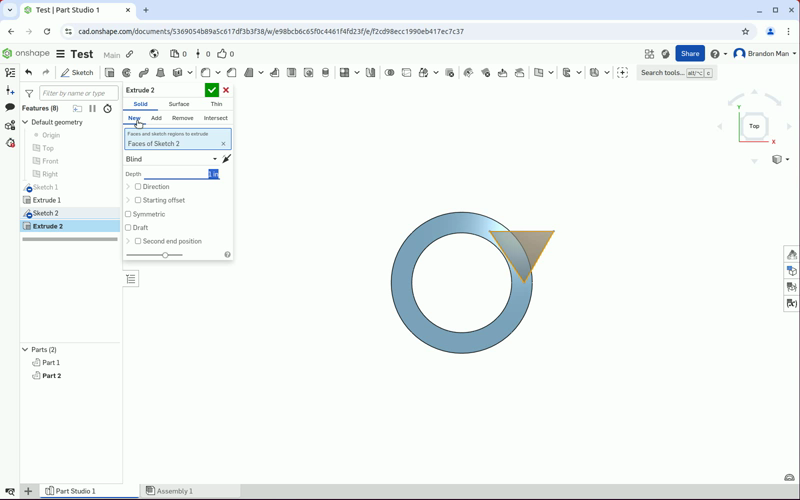
text(19.498)
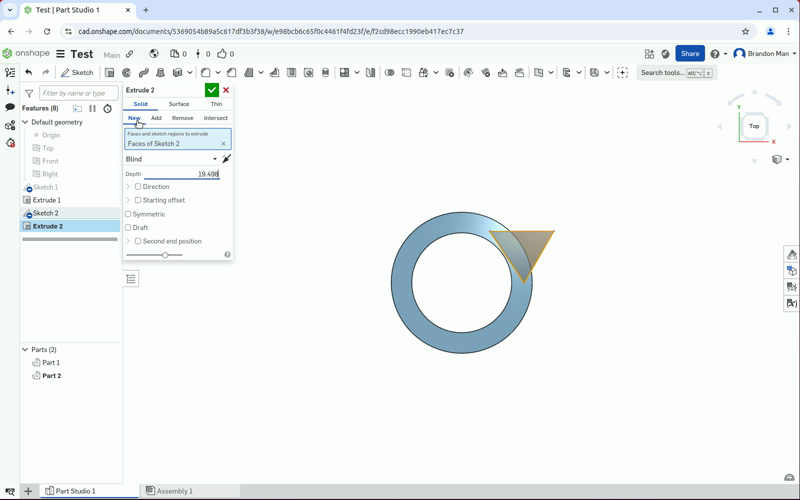
key(enter)
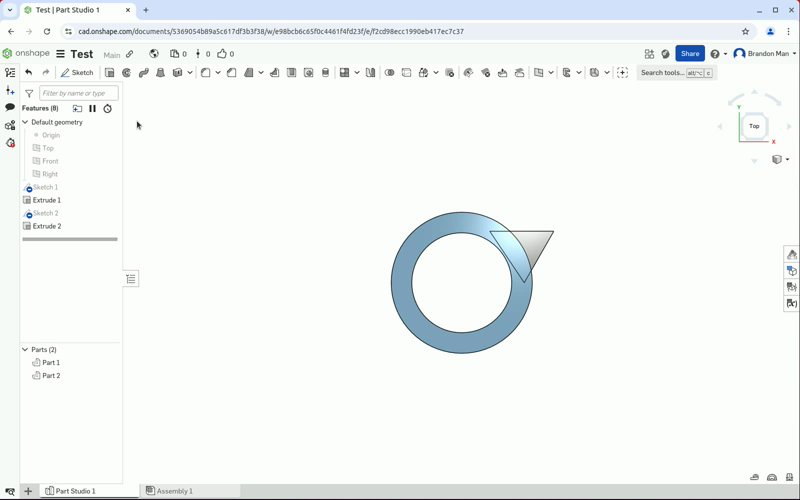
key(shift+h)
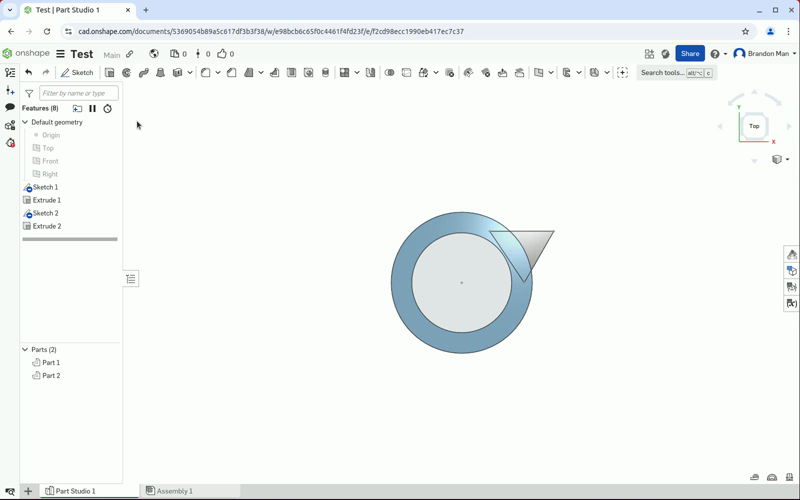
key(shift+h)
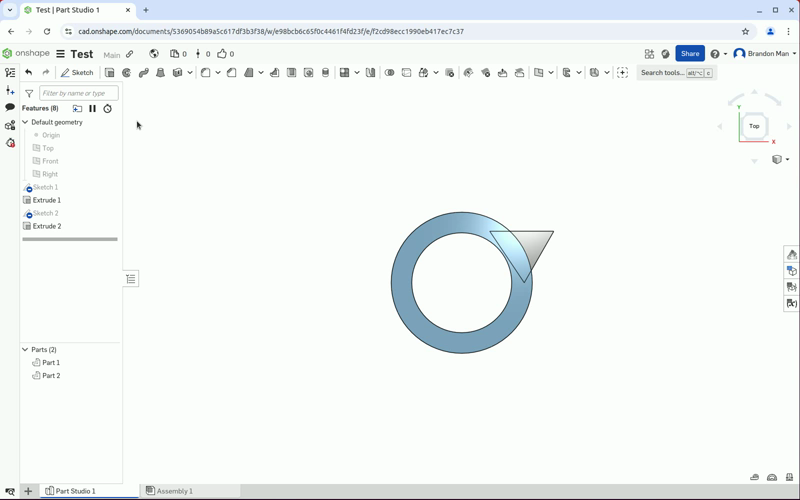
mouse_move(73, 189)
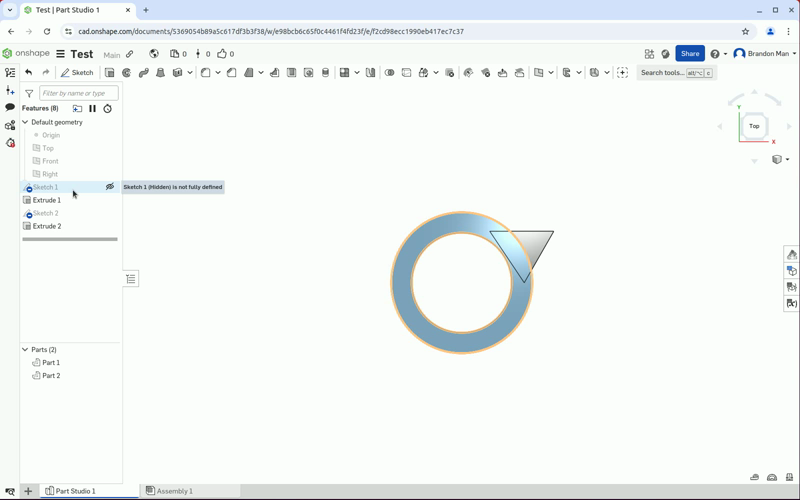
click(73, 189)
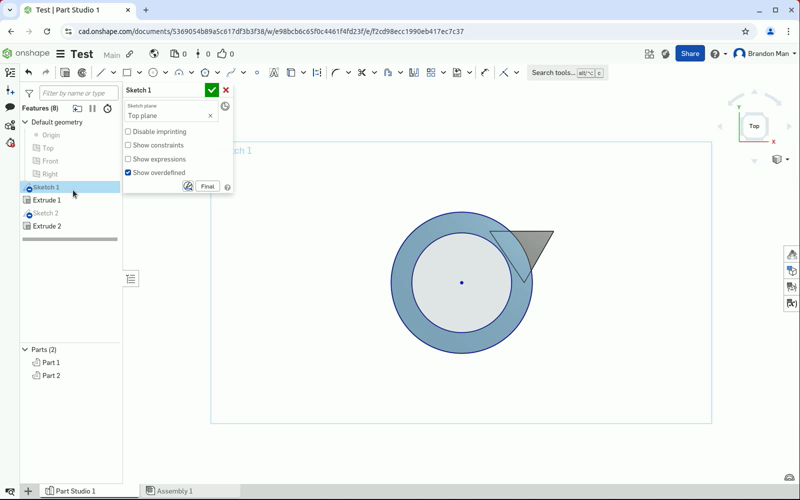
mouse_move(229, 92)
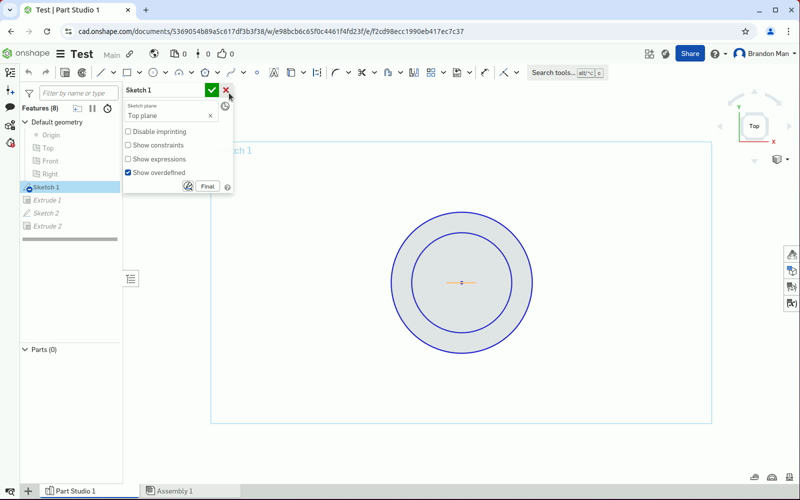
click(229, 92)
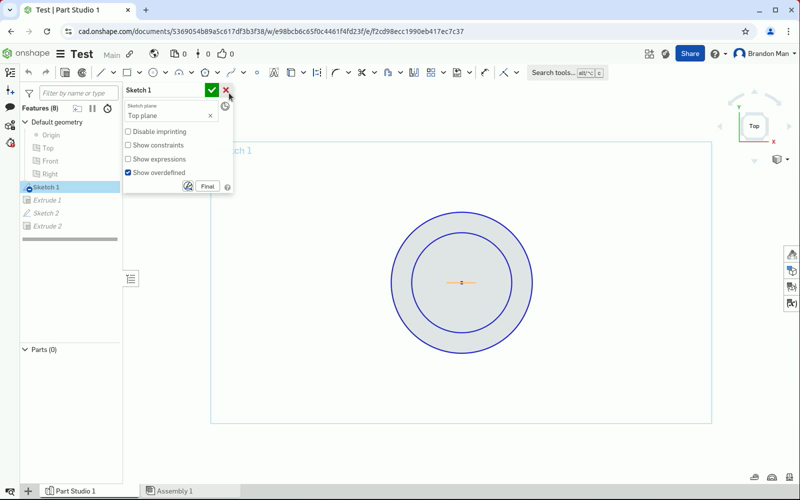
key(shift+s)
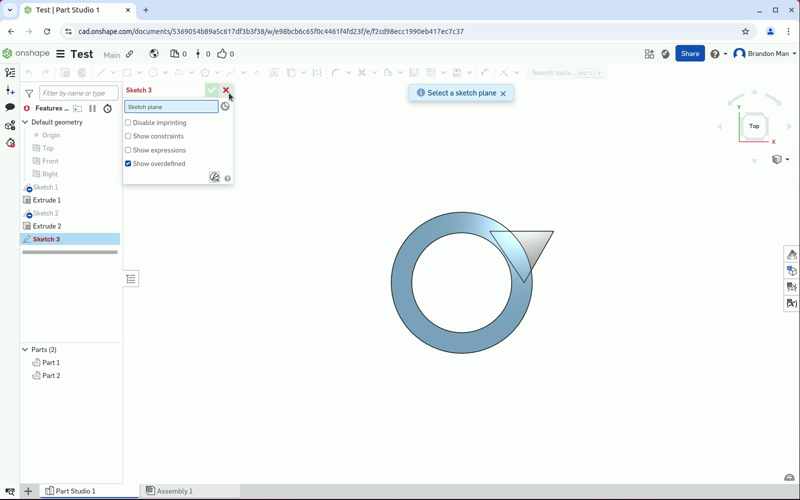
mouse_move(73, 150)
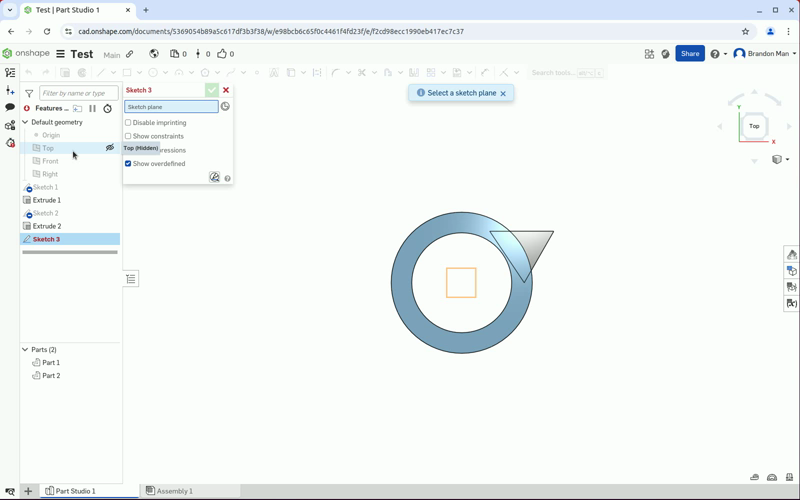
click(73, 150)
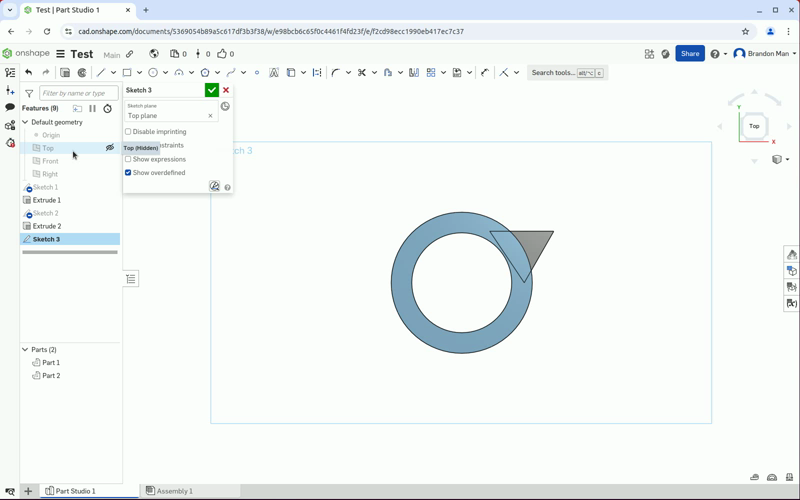
mouse_move(73, 352)
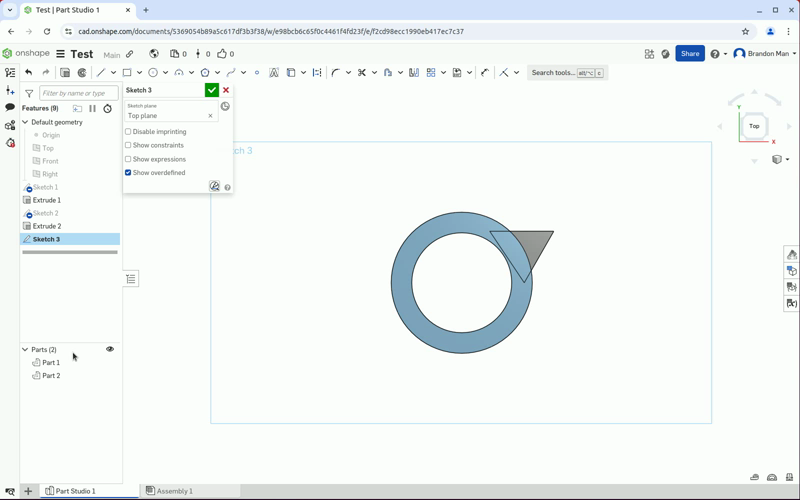
key(y)
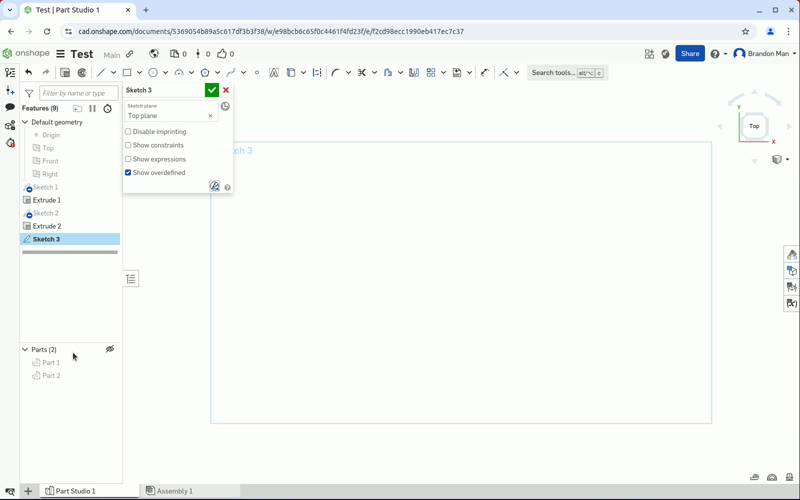
key(l)
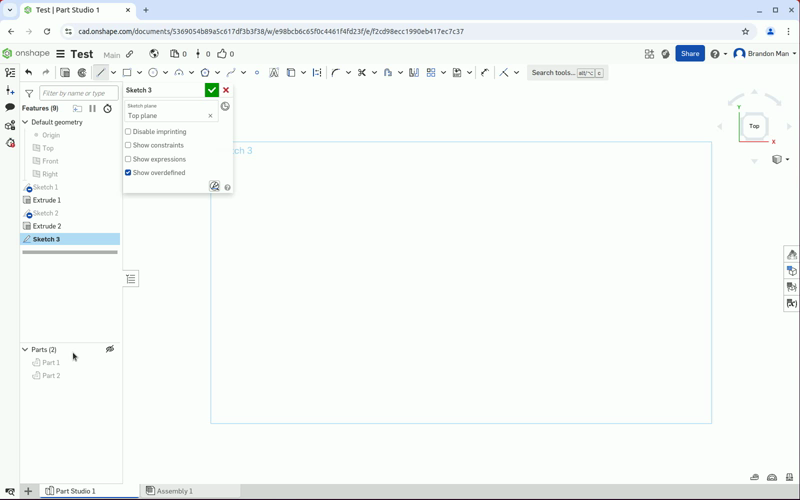
key_down(shift)
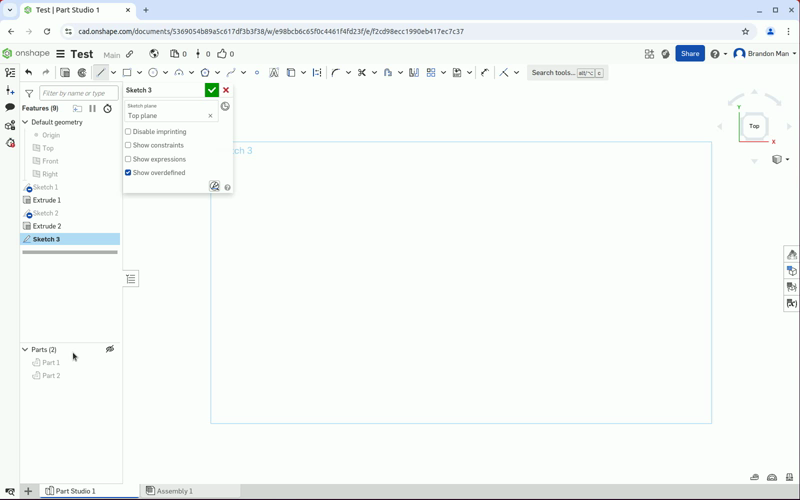
mouse_move(363, 231)
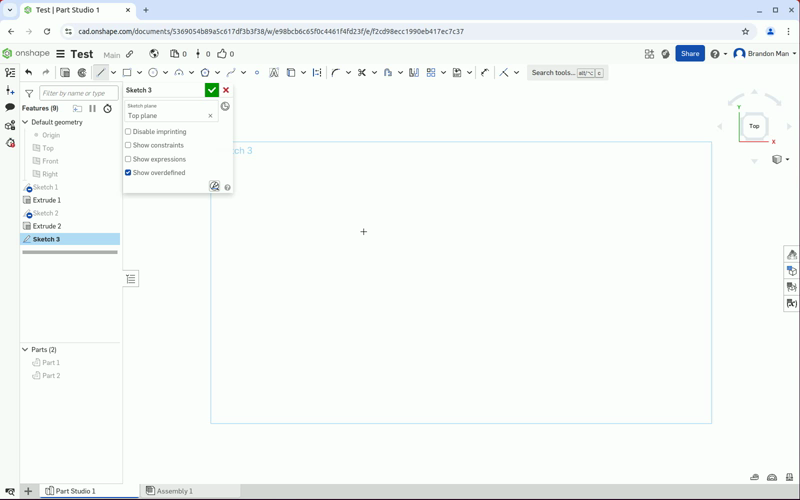
click(363, 231)
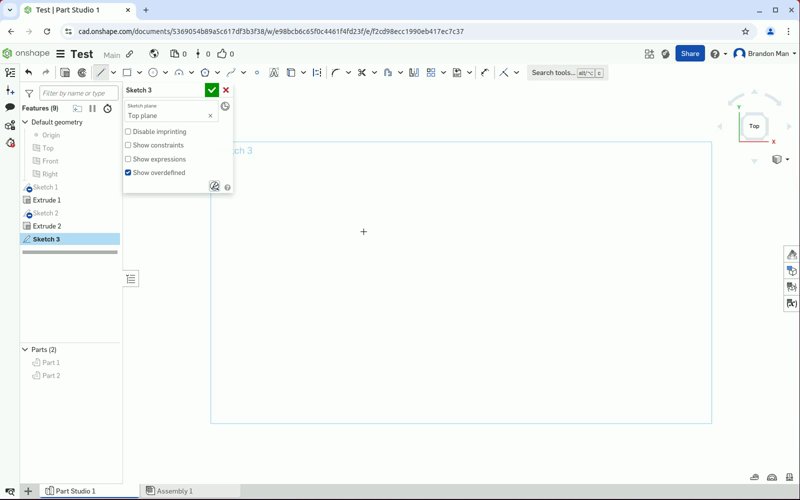
key_up(shift)
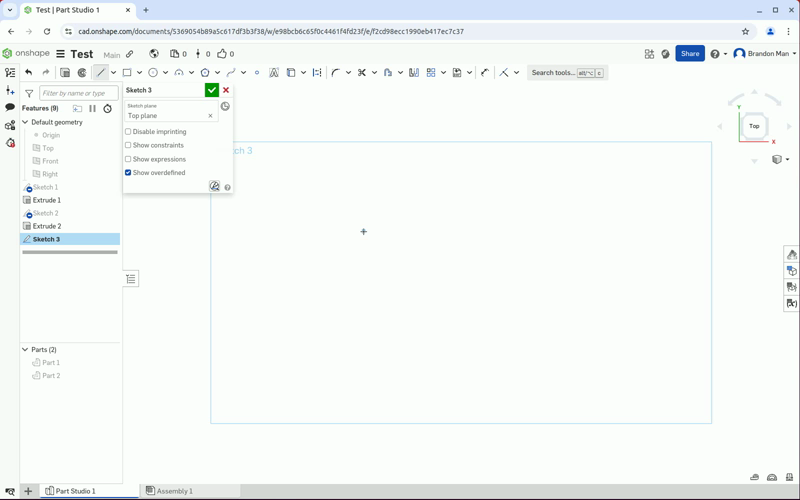
key_down(shift)
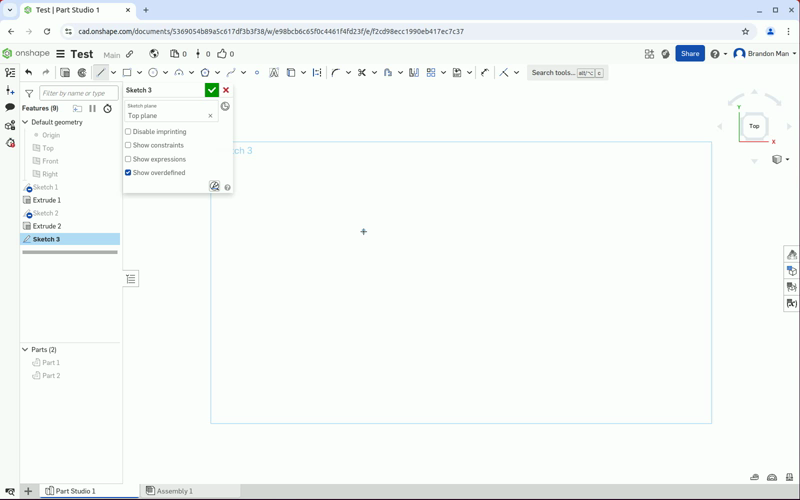
mouse_move(393, 231)
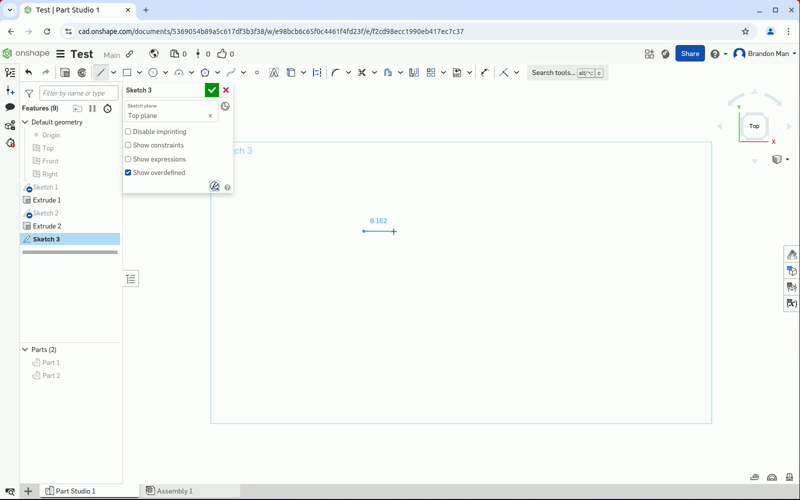
mouse_move(393, 282)
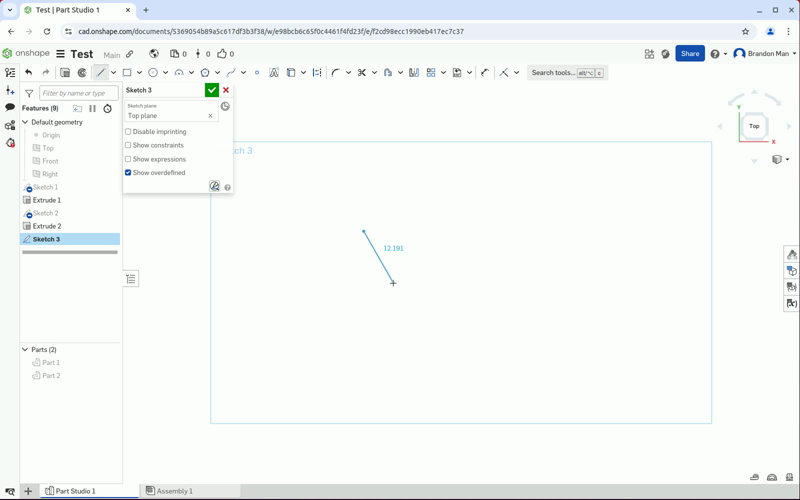
click(393, 282)
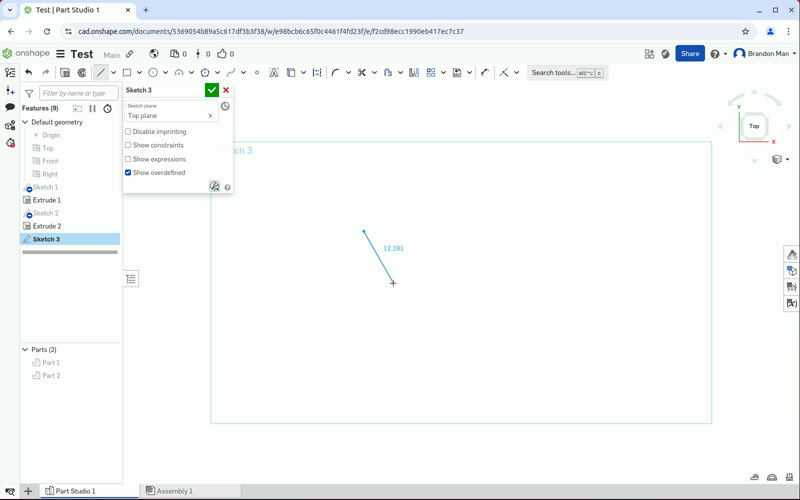
key_up(shift)
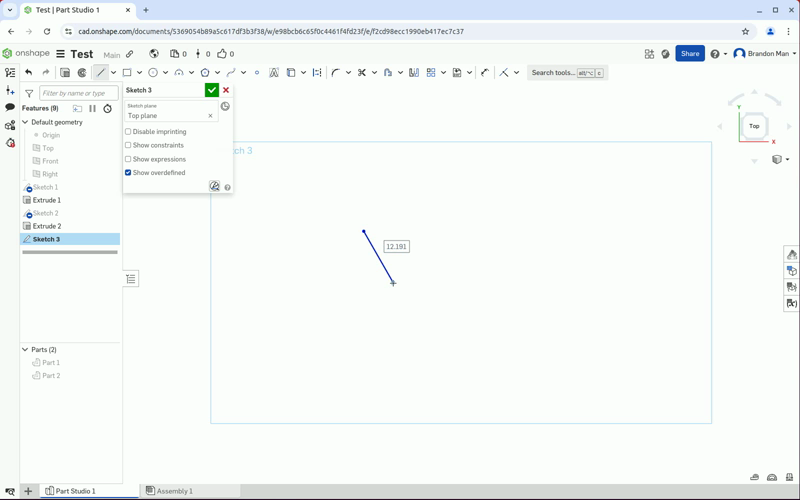
key_down(shift)
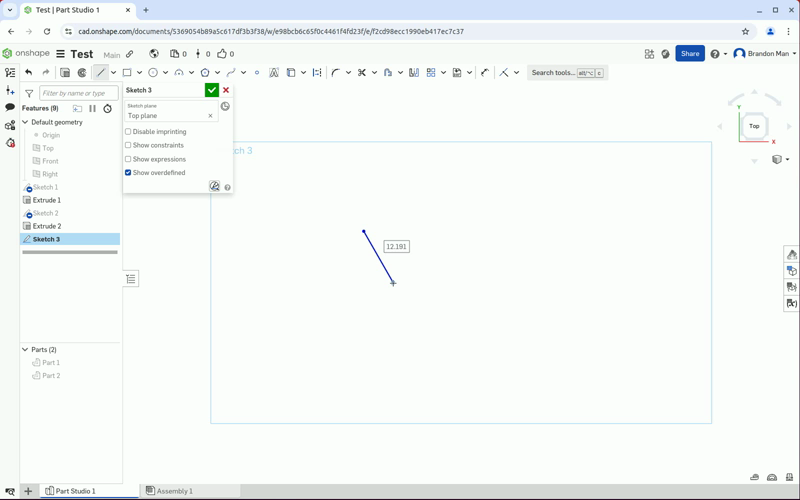
mouse_move(426, 231)
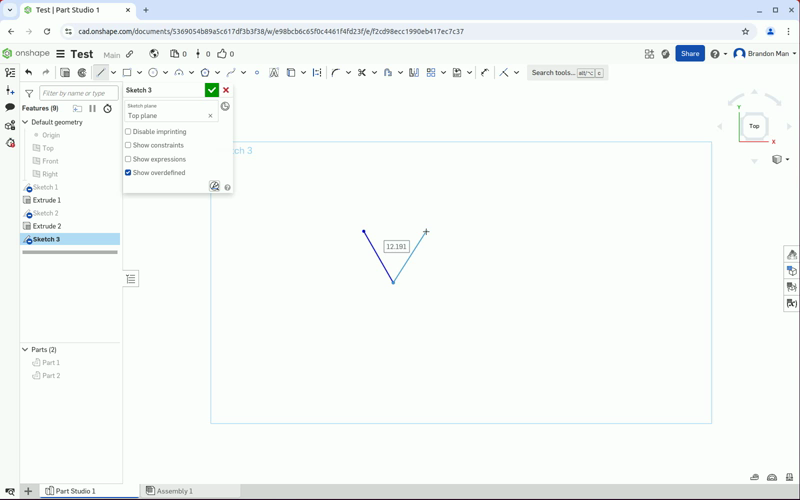
click(426, 231)
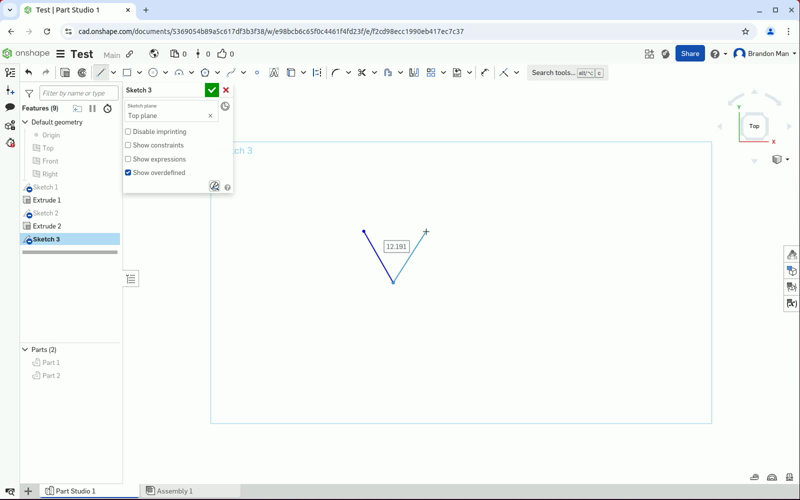
key_up(shift)
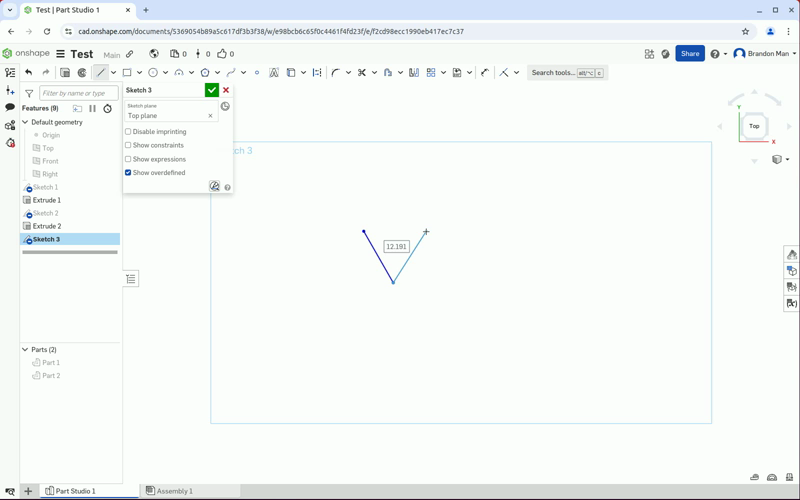
key_down(shift)
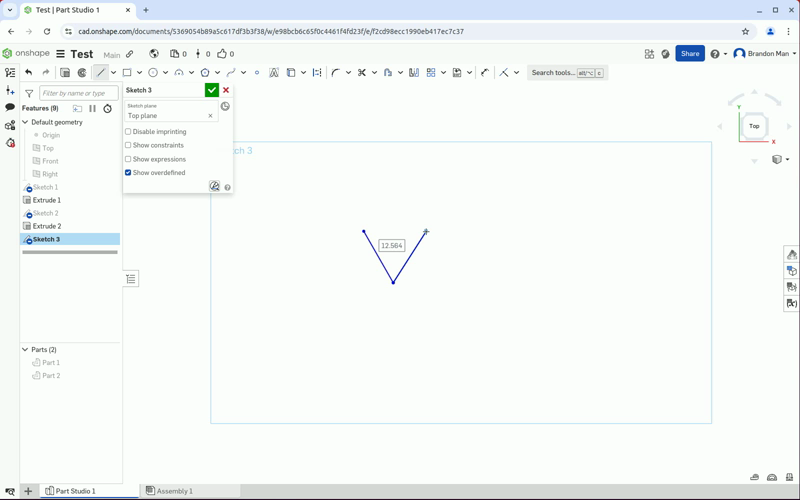
mouse_move(363, 231)
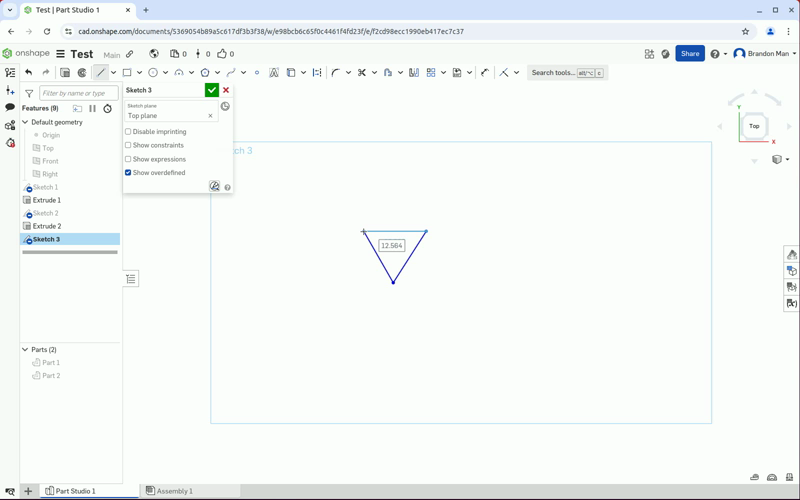
key_up(shift)
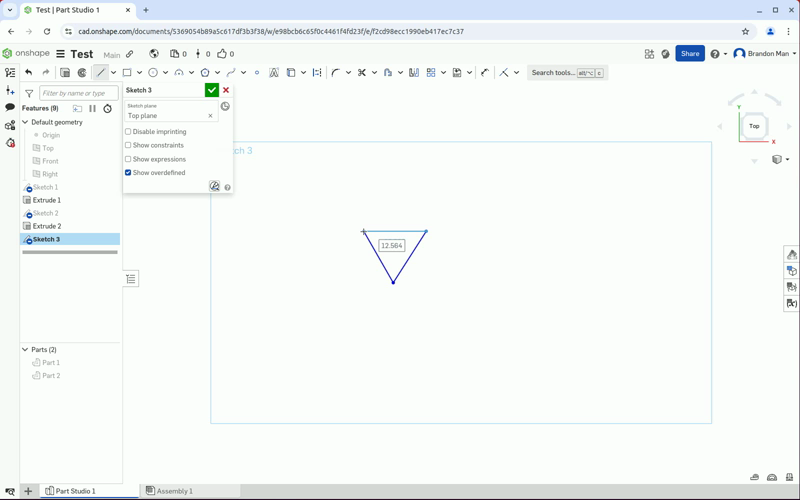
click(363, 231)
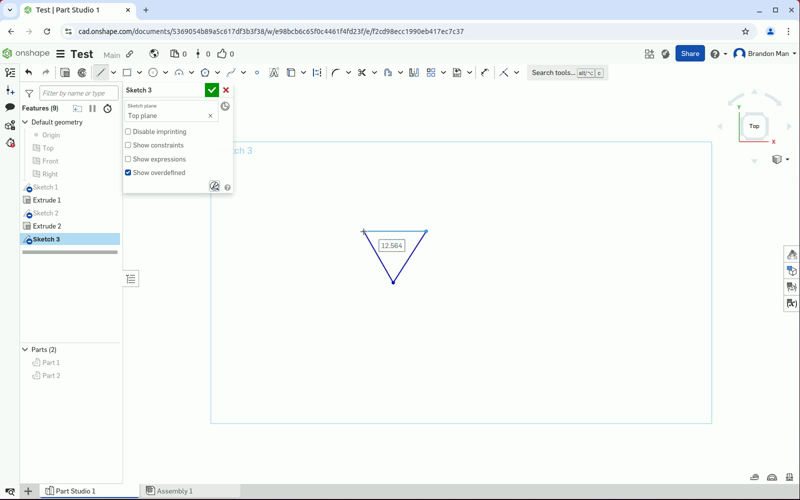
key(esc)
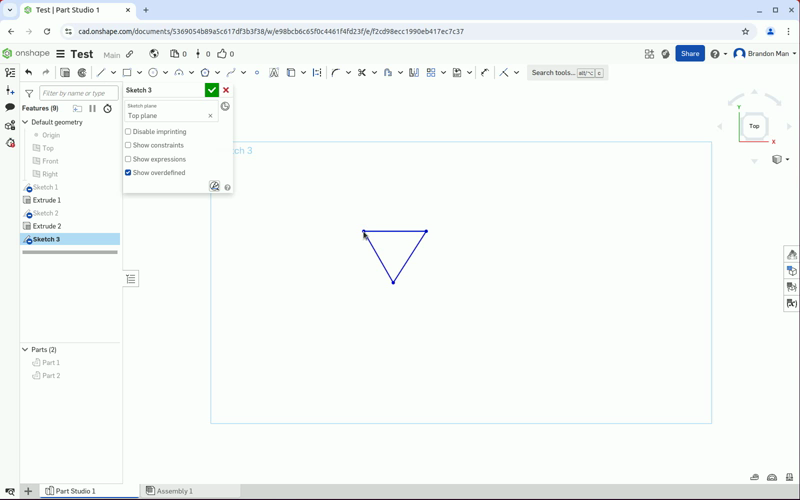
mouse_move(373, 238)
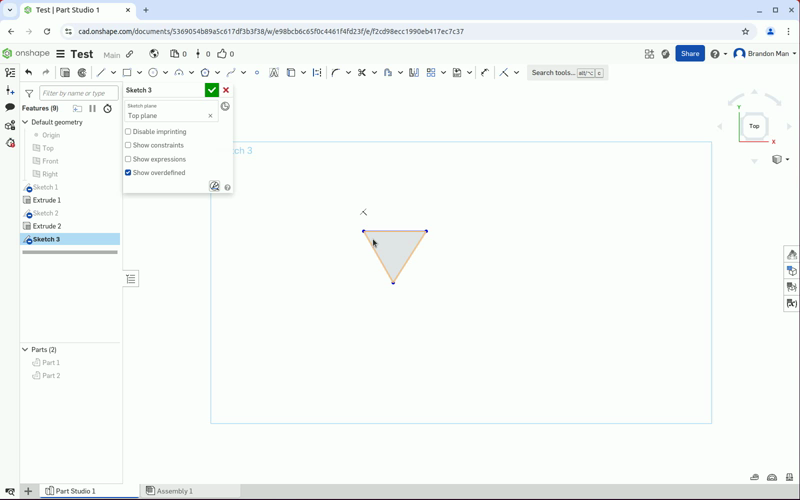
scroll(6)
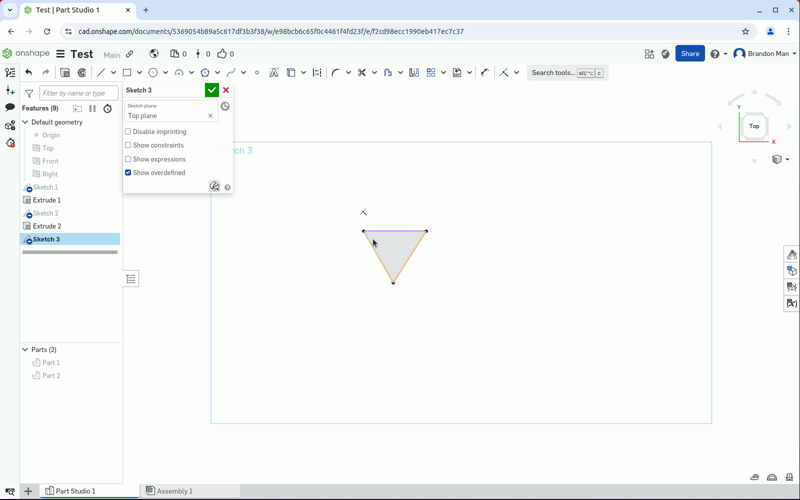
scroll(6)
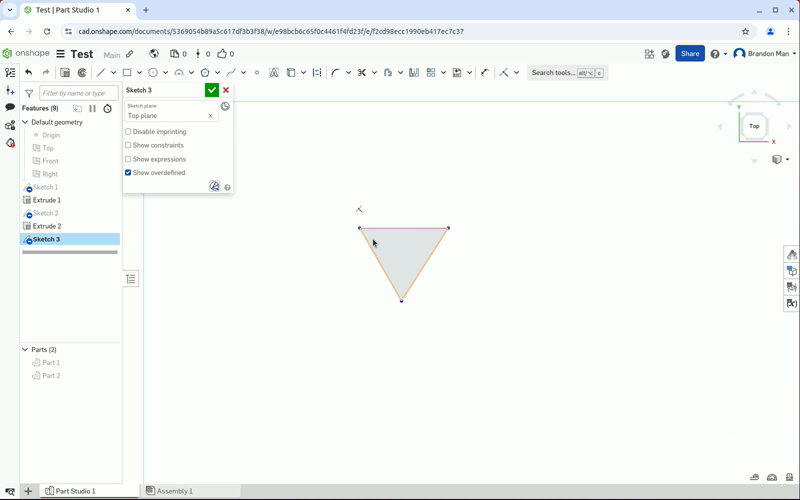
scroll(6)
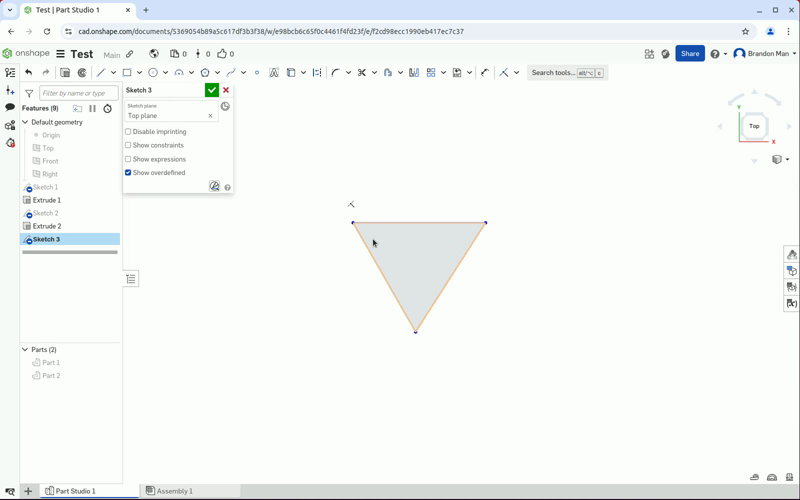
scroll(6)
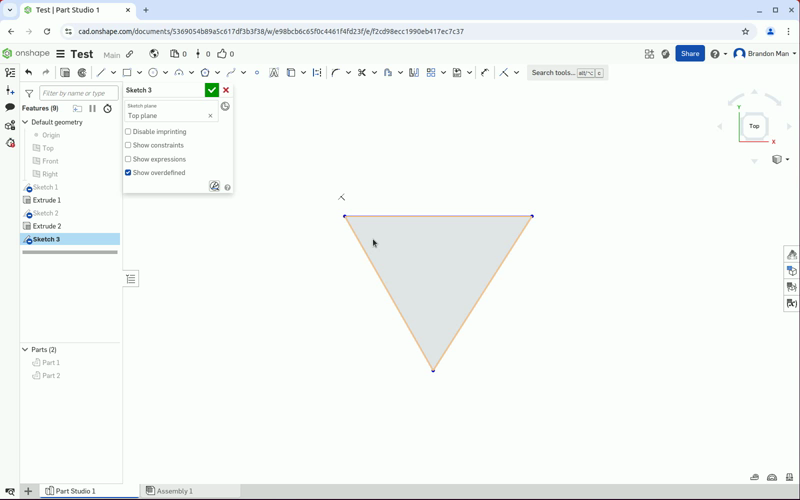
scroll(6)
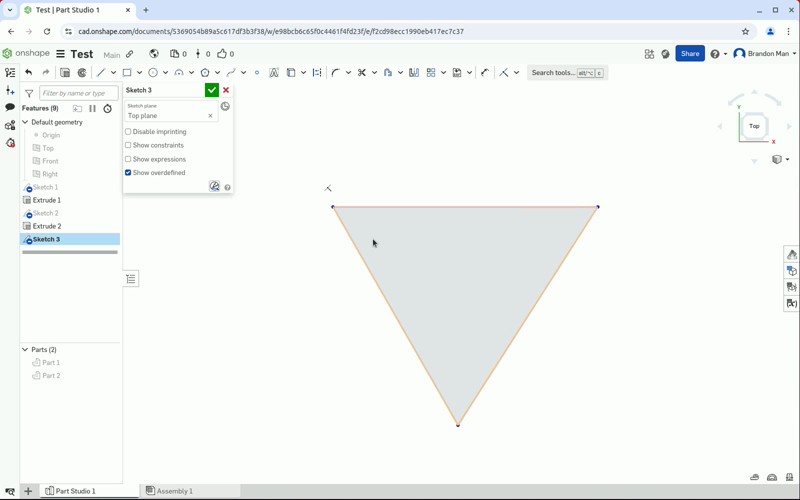
scroll(6)
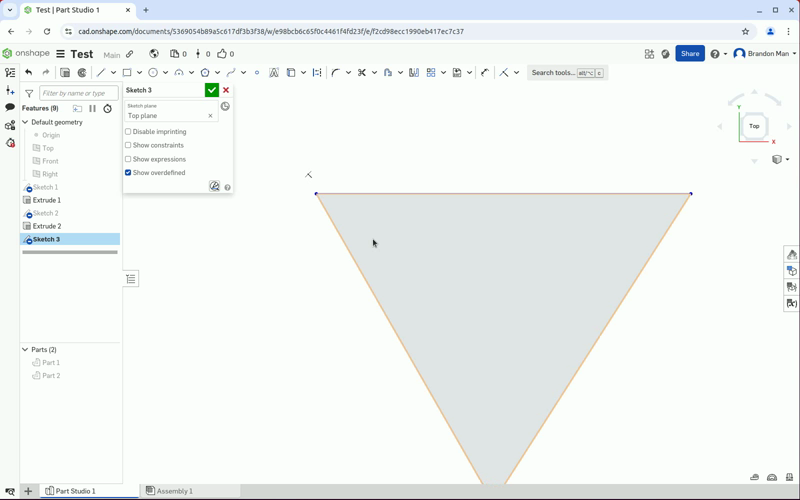
scroll(6)
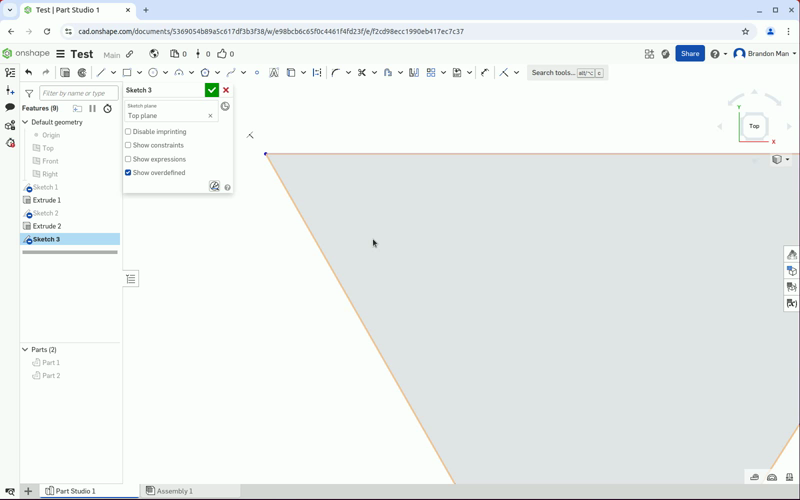
click(373, 238)
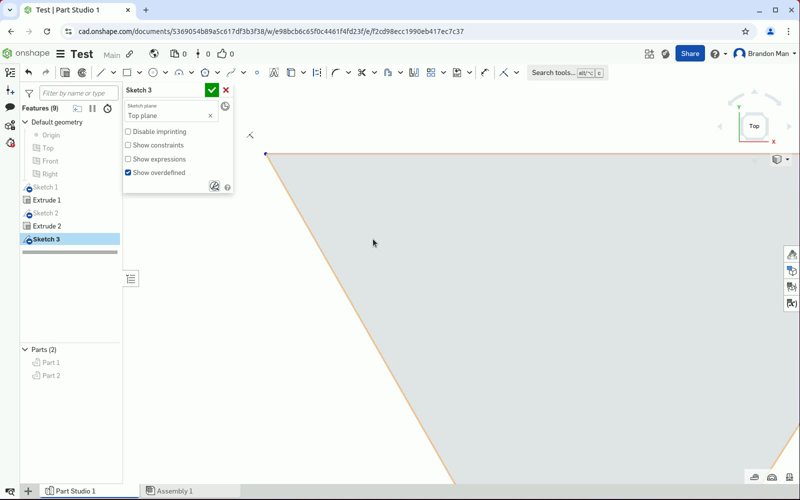
scroll(-6)
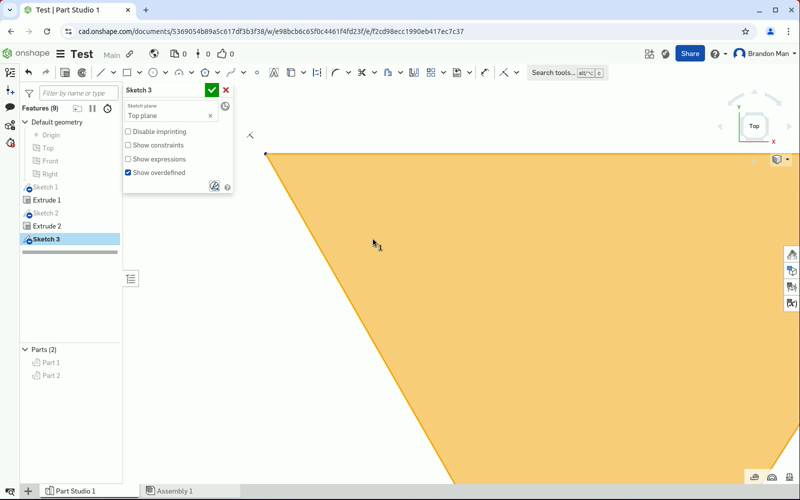
scroll(-6)
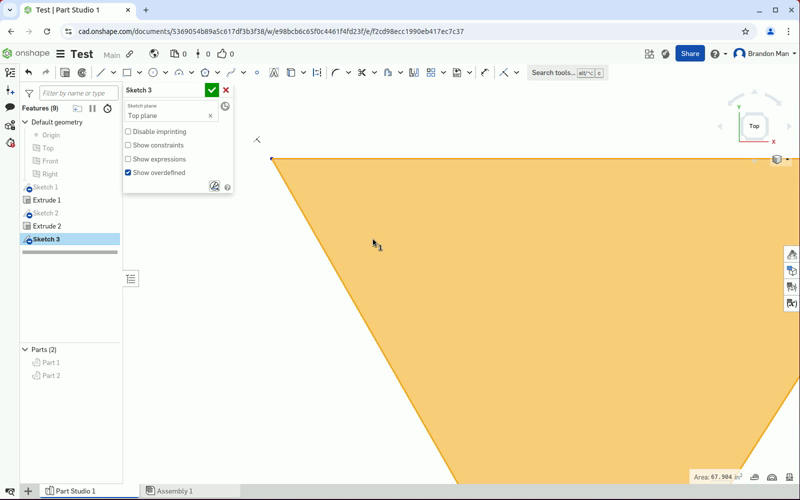
scroll(-6)
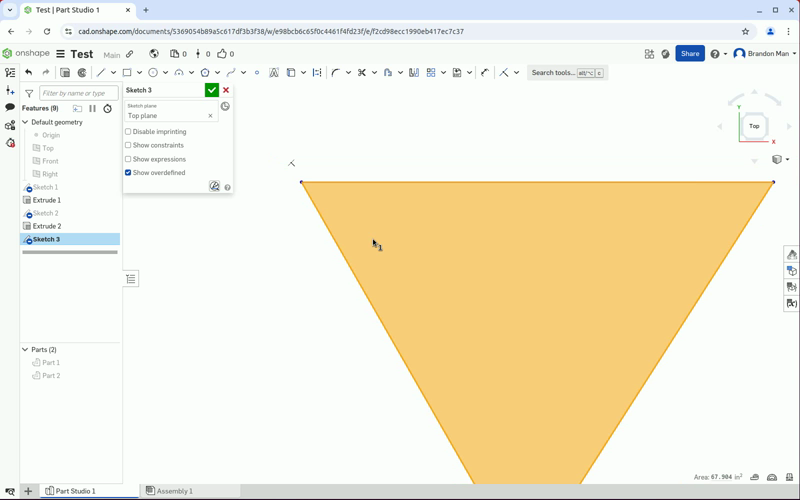
scroll(-6)
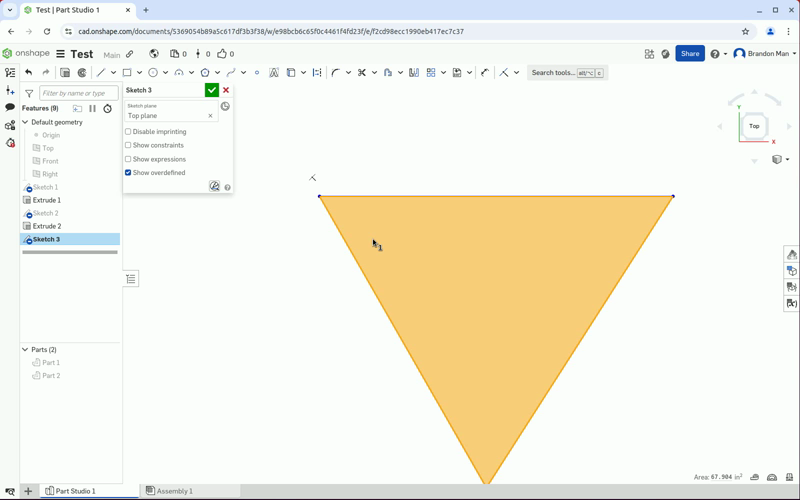
scroll(-6)
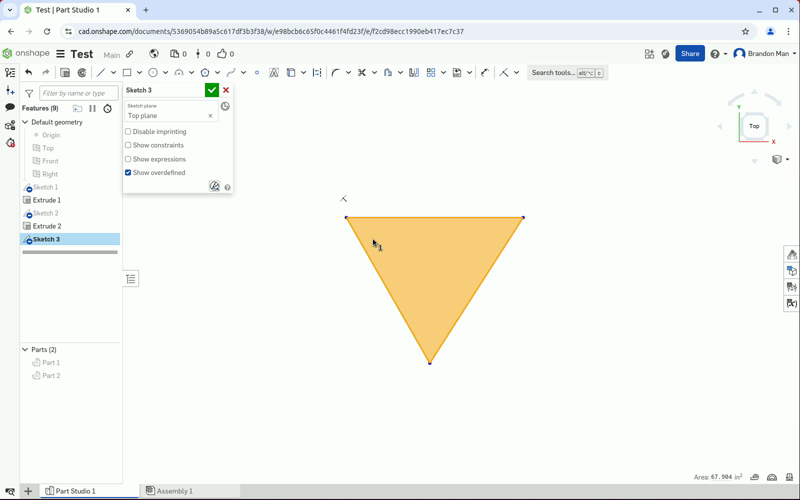
scroll(-6)
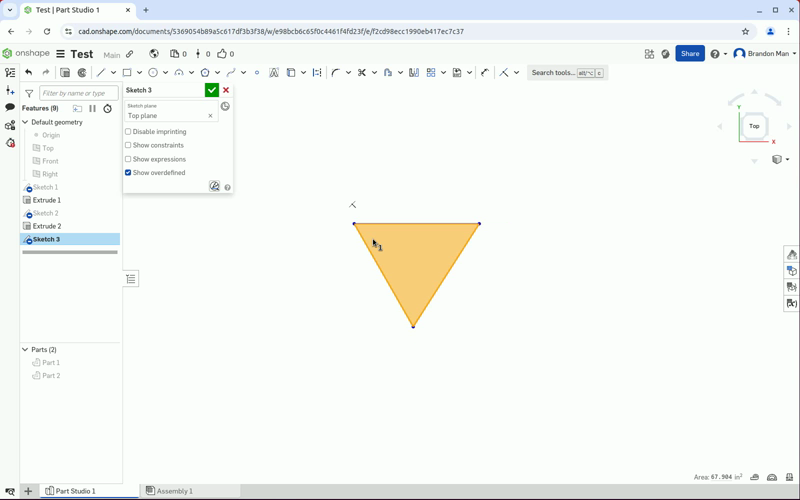
scroll(-6)
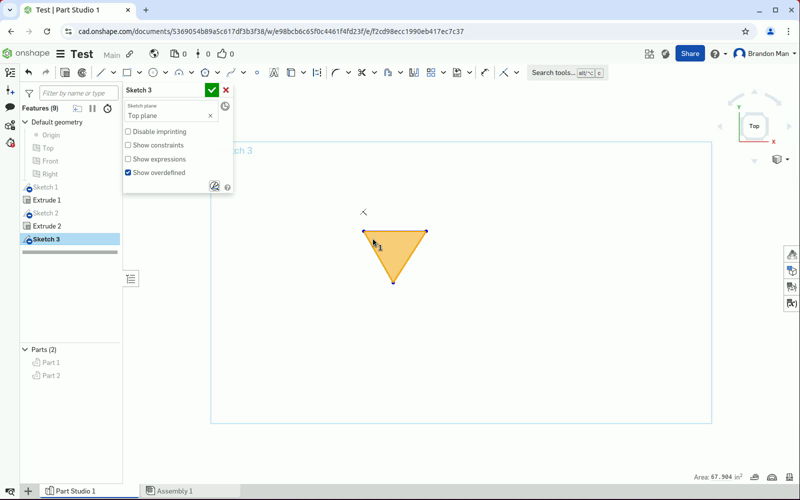
mouse_move(73, 352)
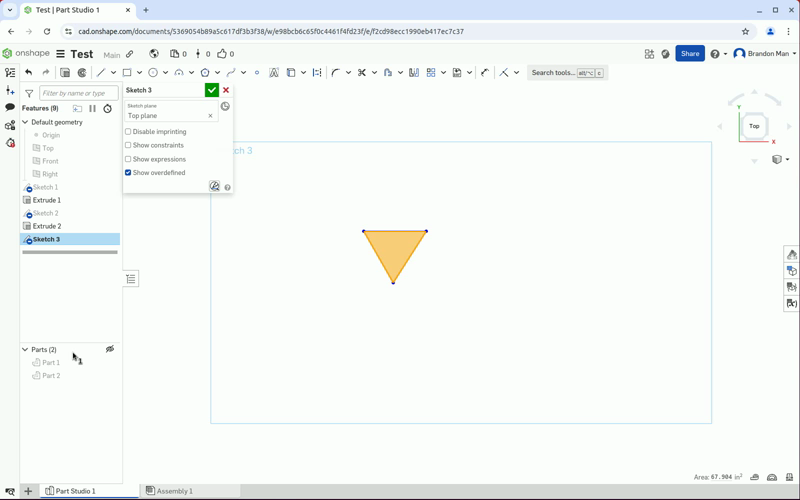
key(shift+y)
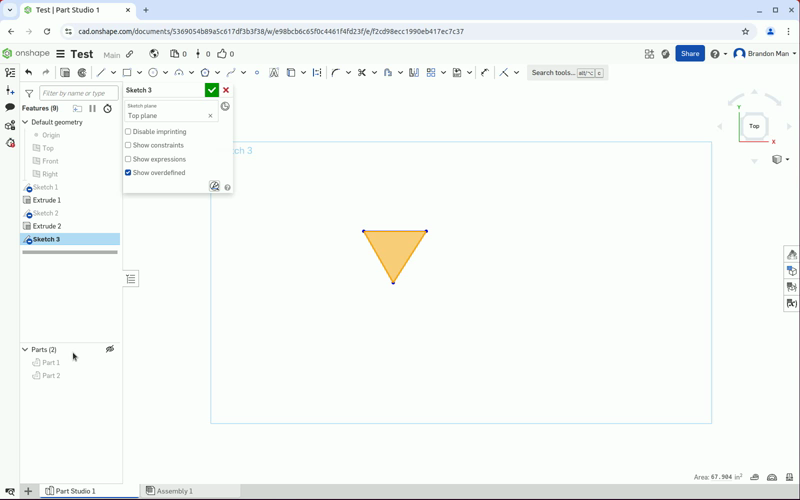
key(shift+e)
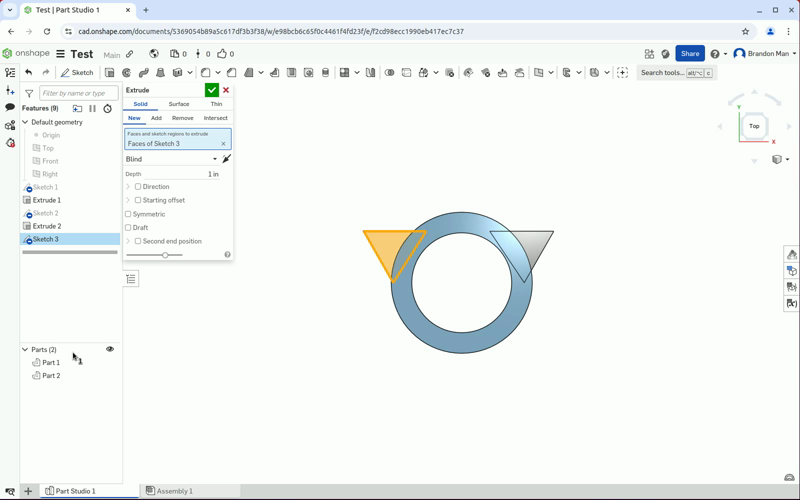
mouse_move(143, 106)
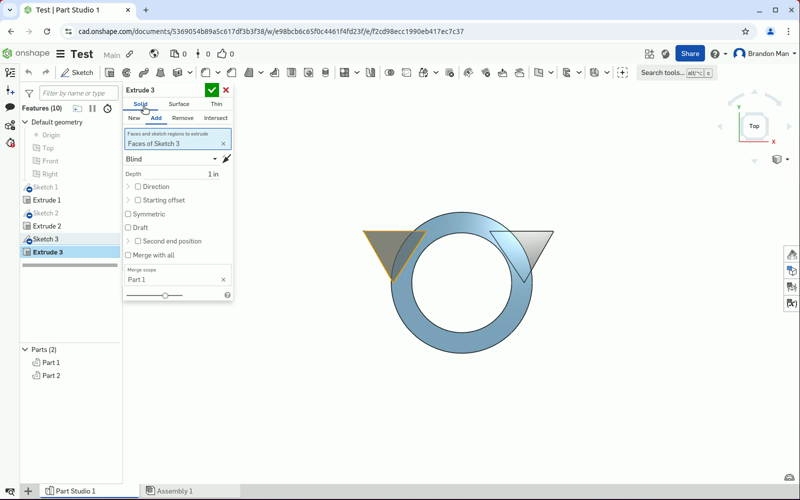
click(143, 106)
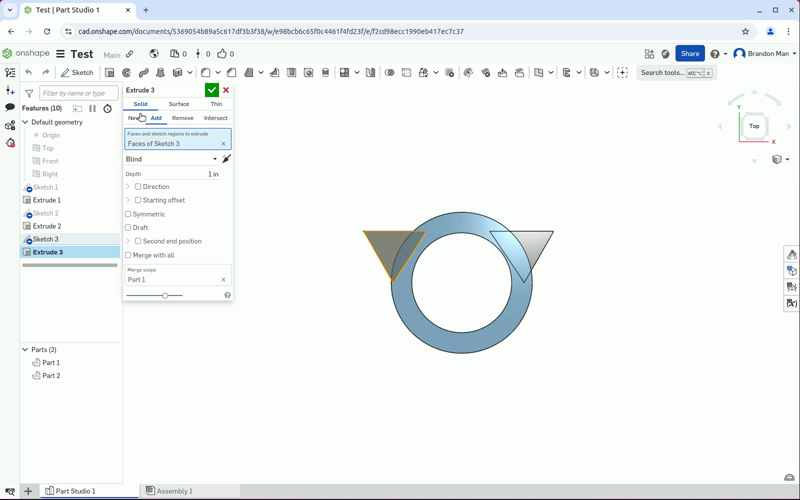
mouse_move(137, 120)
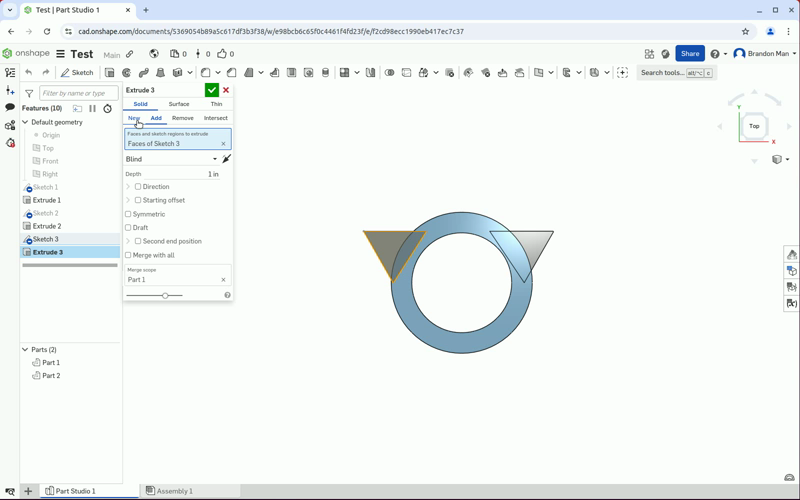
click(137, 120)
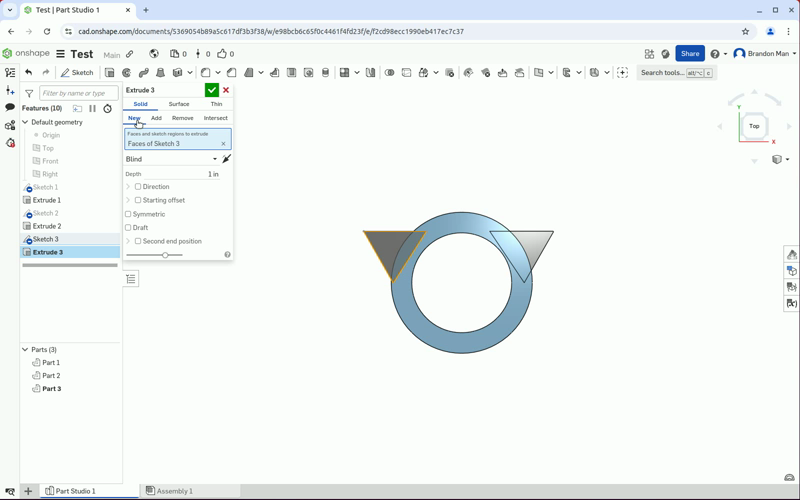
key(tab, 4)
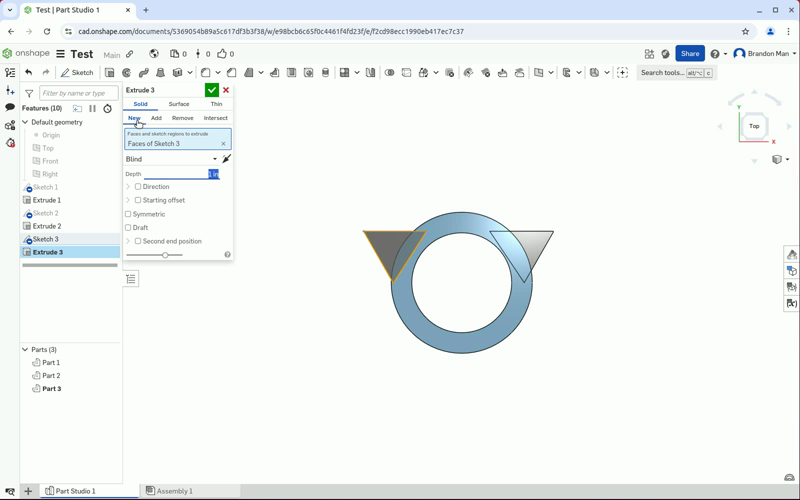
text(19.498)
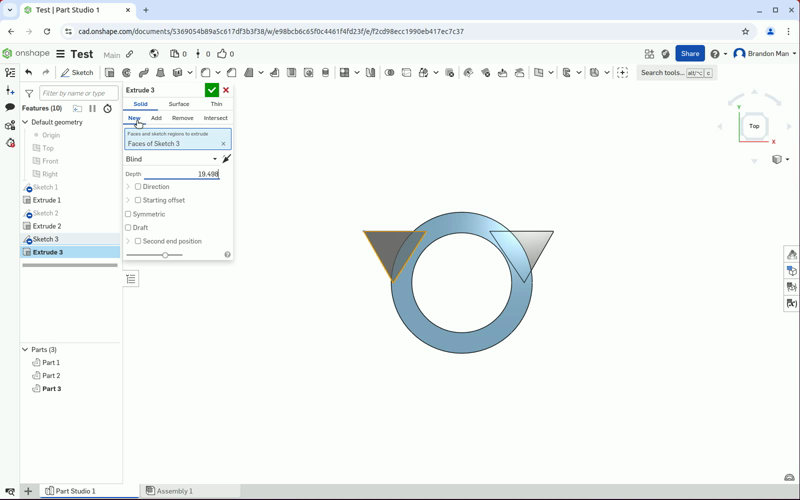
key(enter)
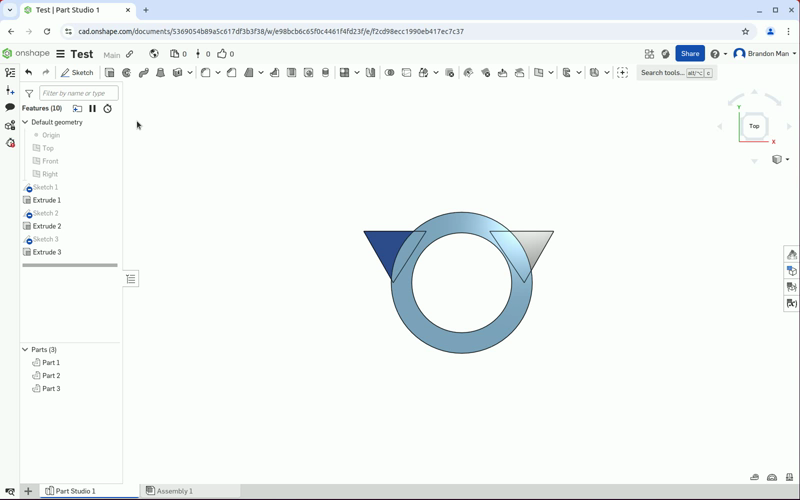
key(shift+h)
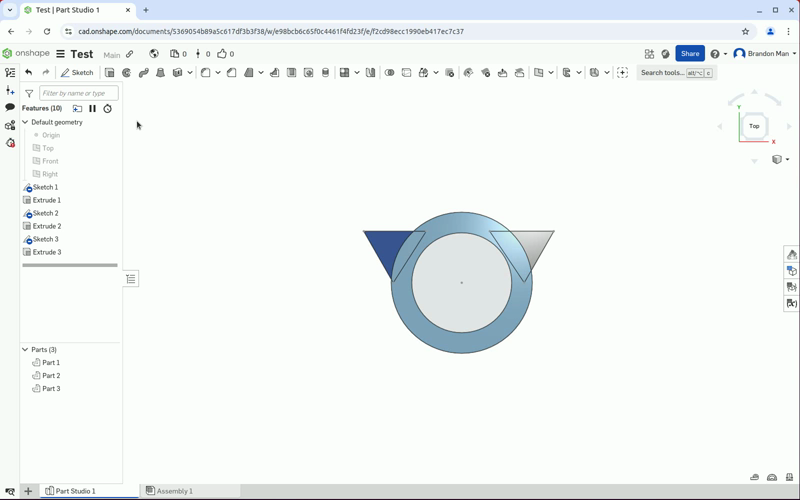
key(shift+h)
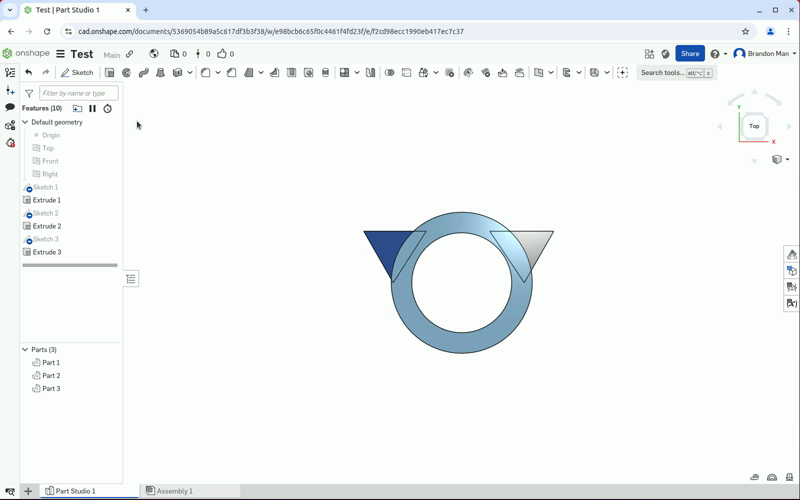
mouse_move(73, 189)
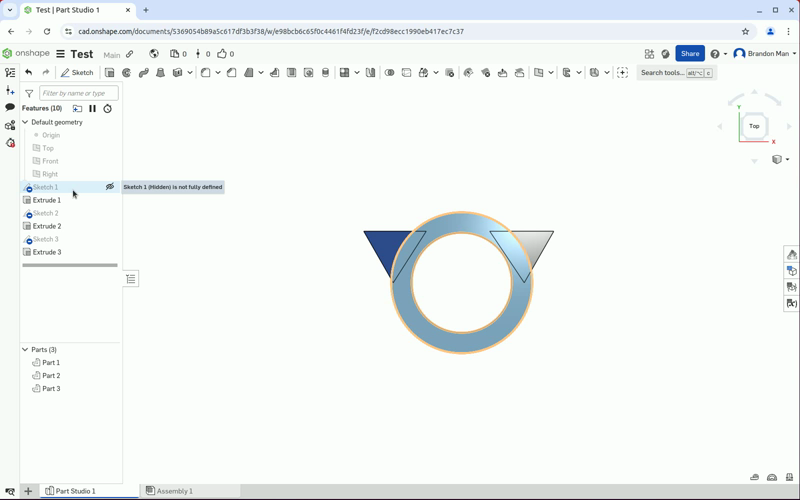
click(73, 189)
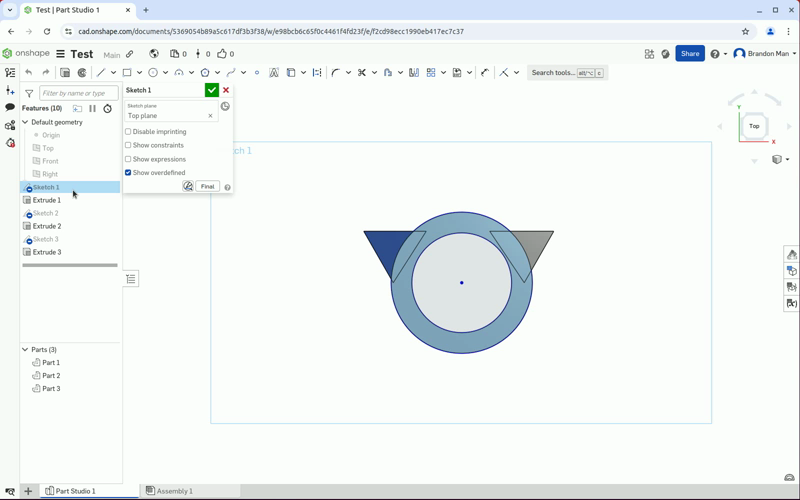
mouse_move(229, 92)
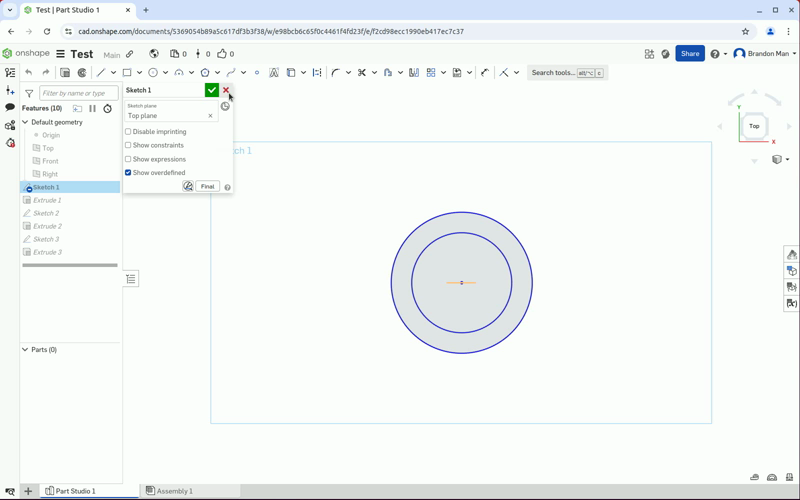
click(229, 92)
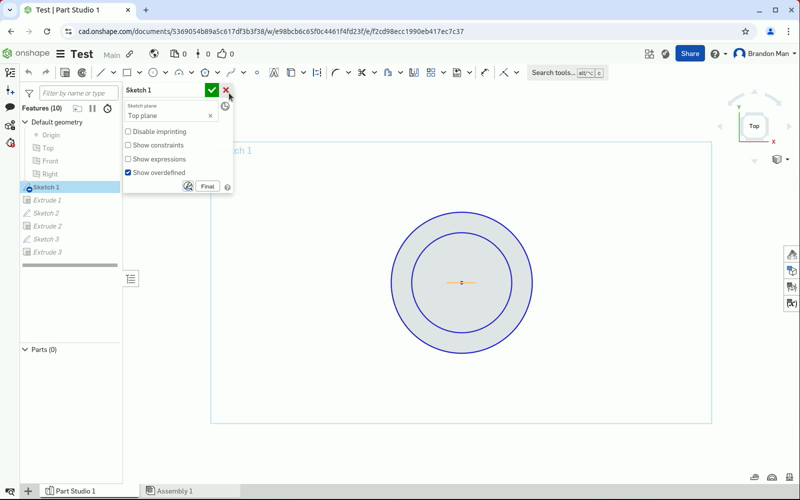
key(shift+s)
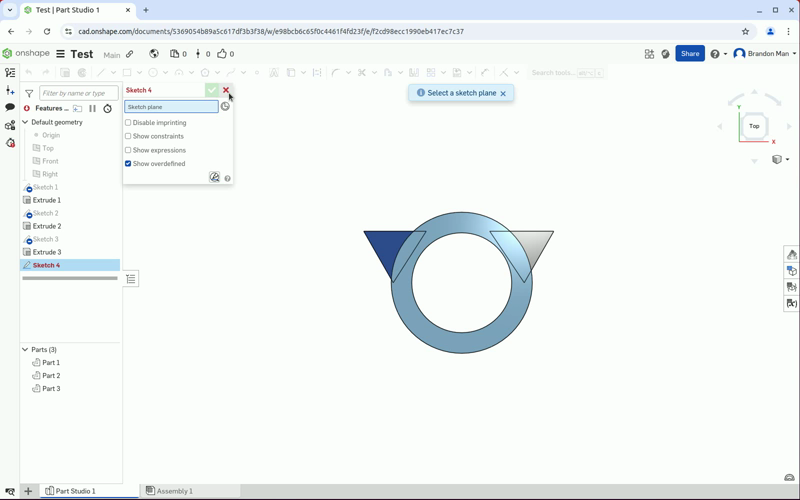
mouse_move(73, 150)
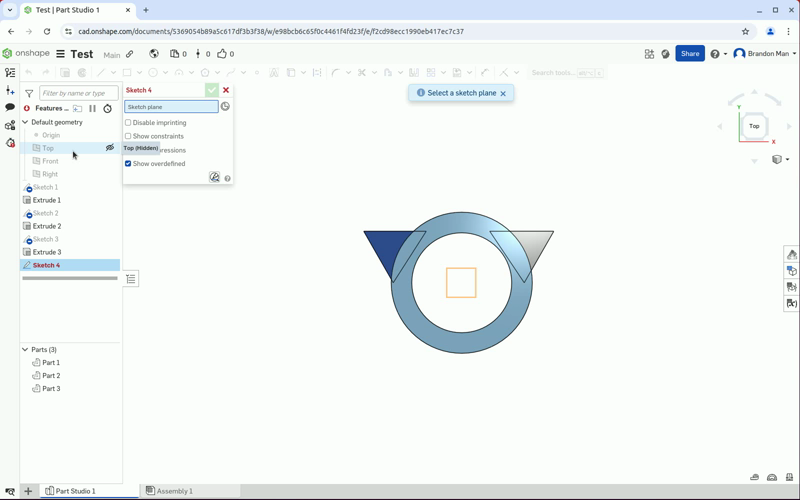
click(73, 150)
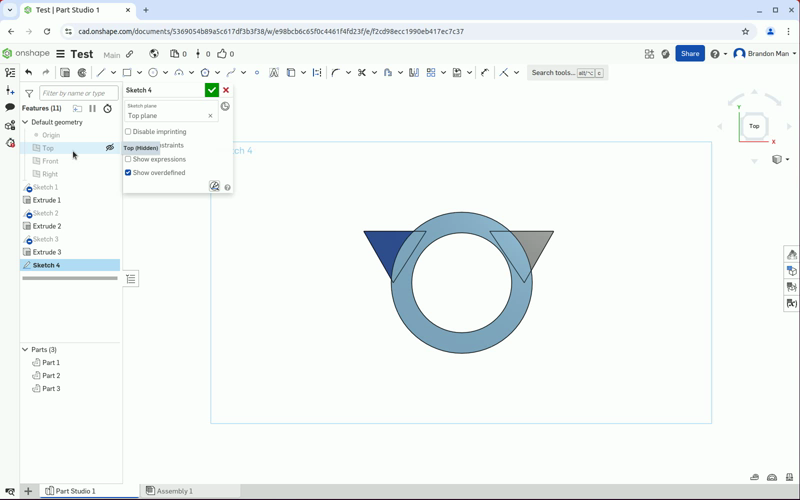
mouse_move(73, 352)
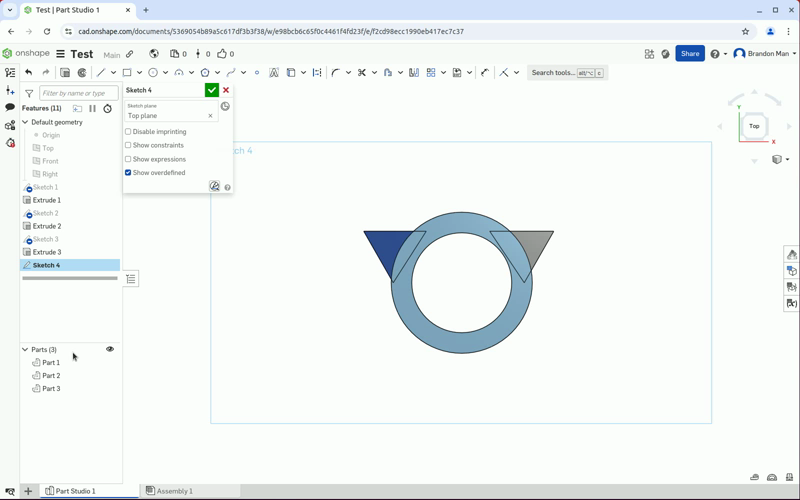
key(y)
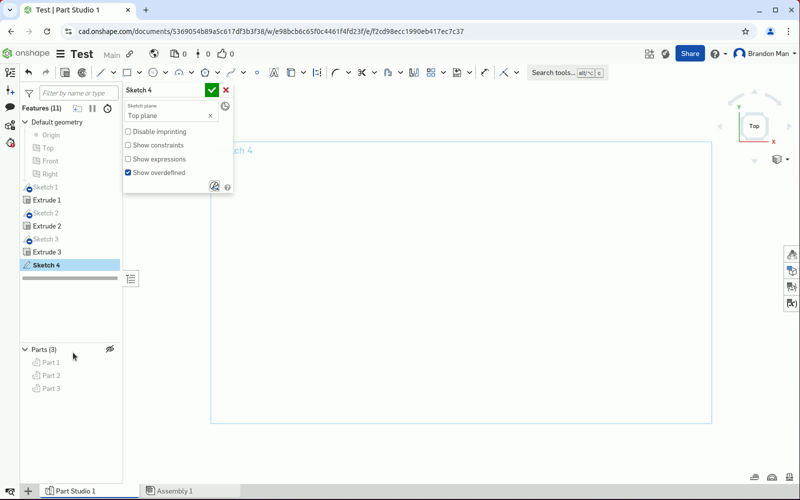
key(l)
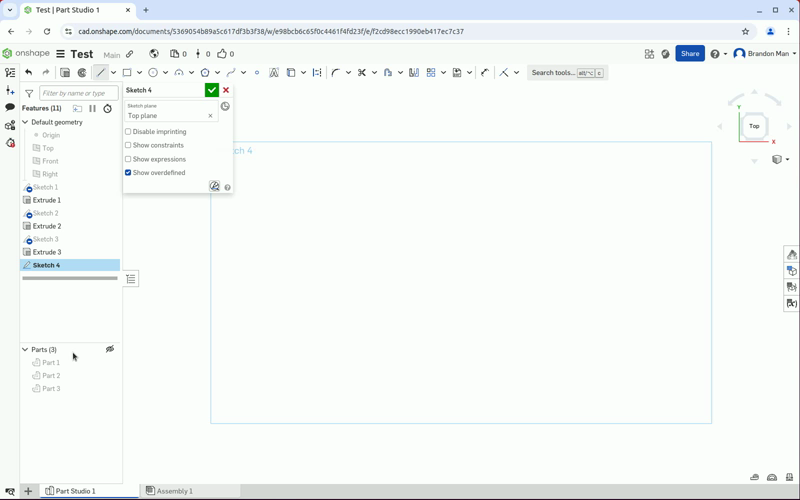
key_down(shift)
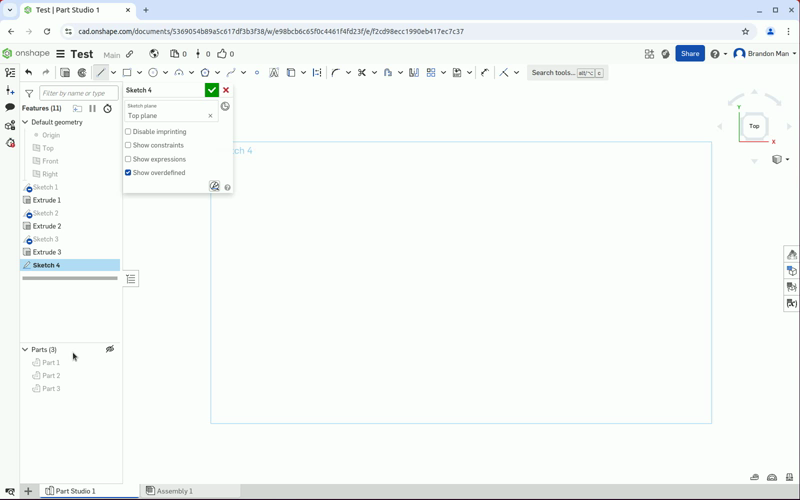
mouse_move(363, 231)
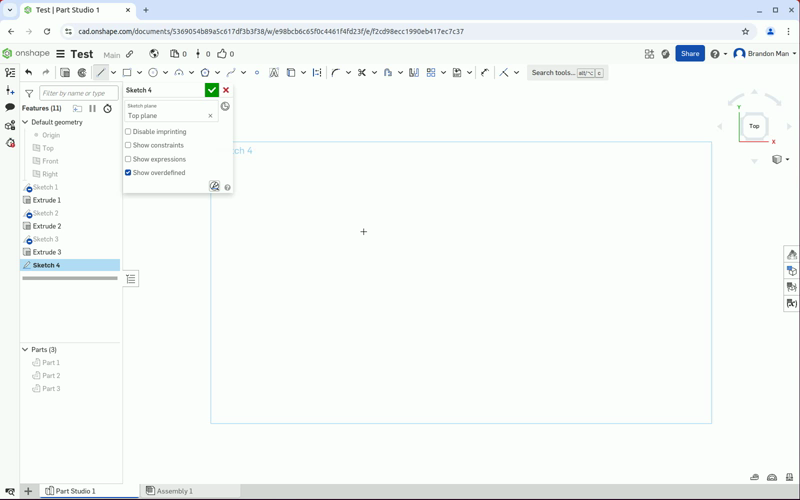
click(363, 231)
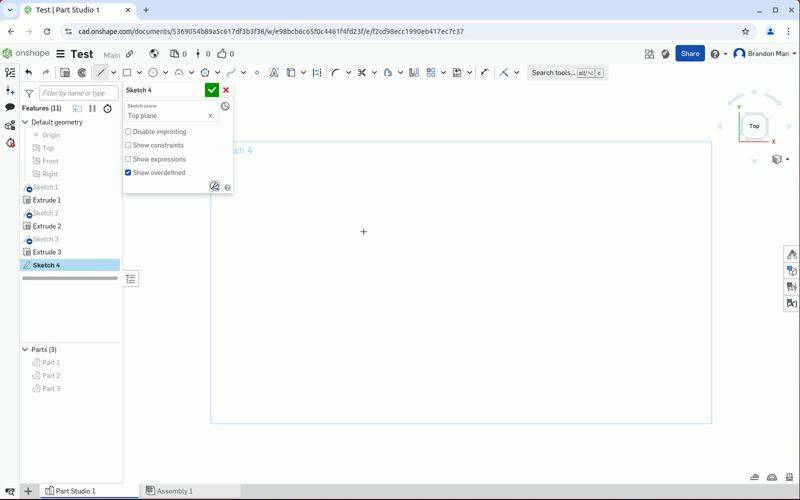
key_up(shift)
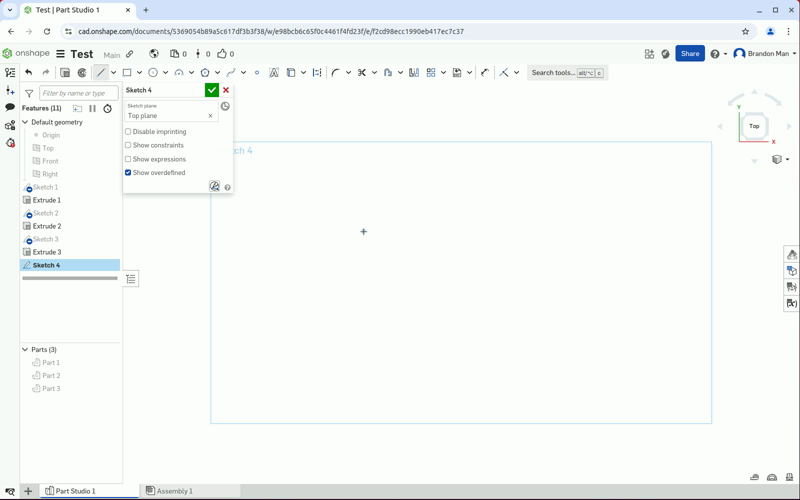
key_down(shift)
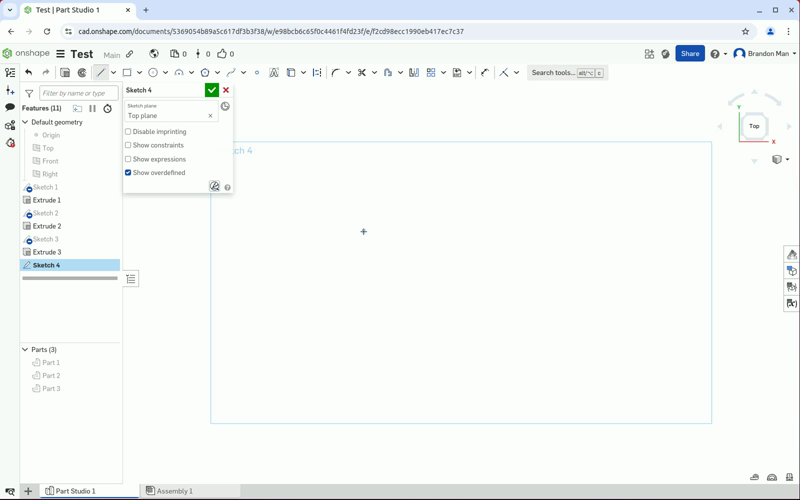
mouse_move(426, 231)
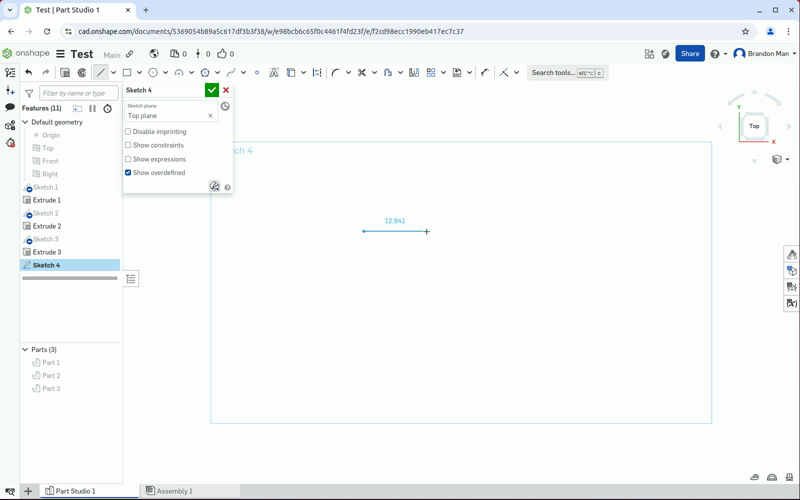
click(426, 231)
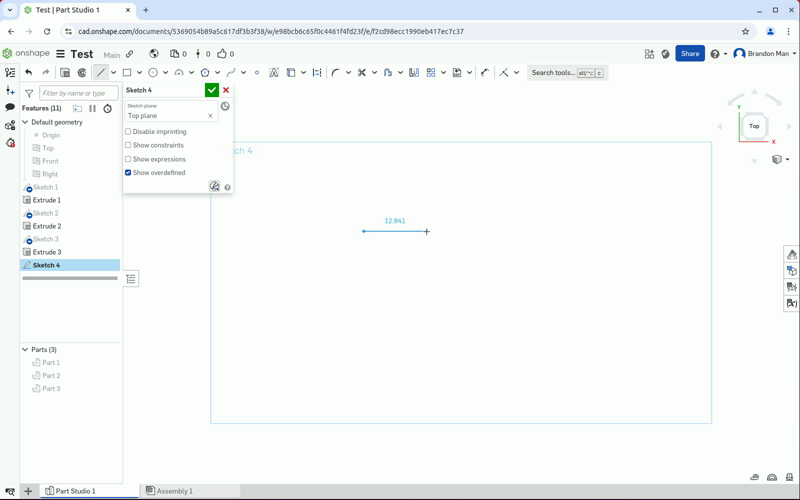
key_up(shift)
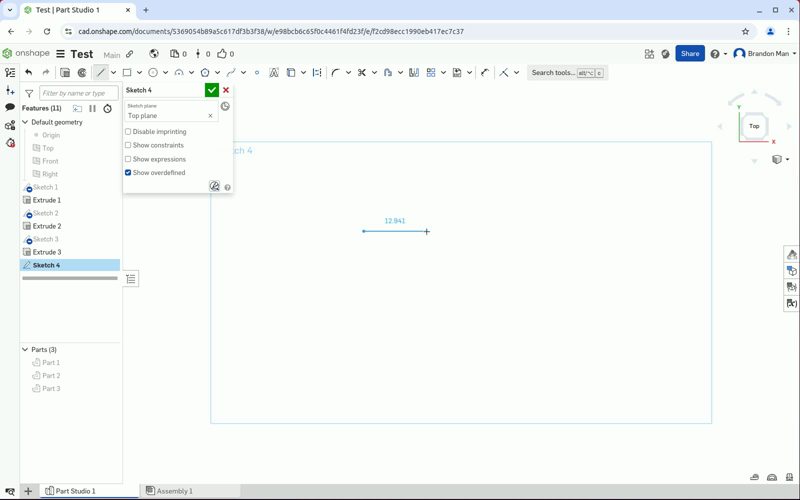
key_down(shift)
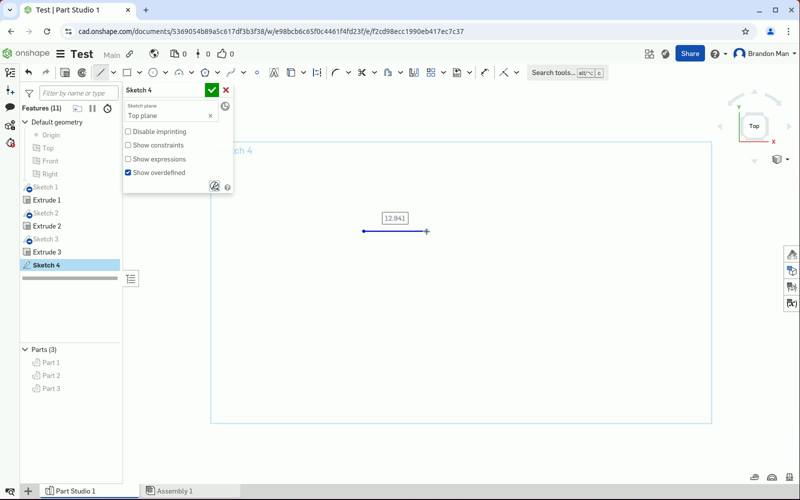
mouse_move(489, 231)
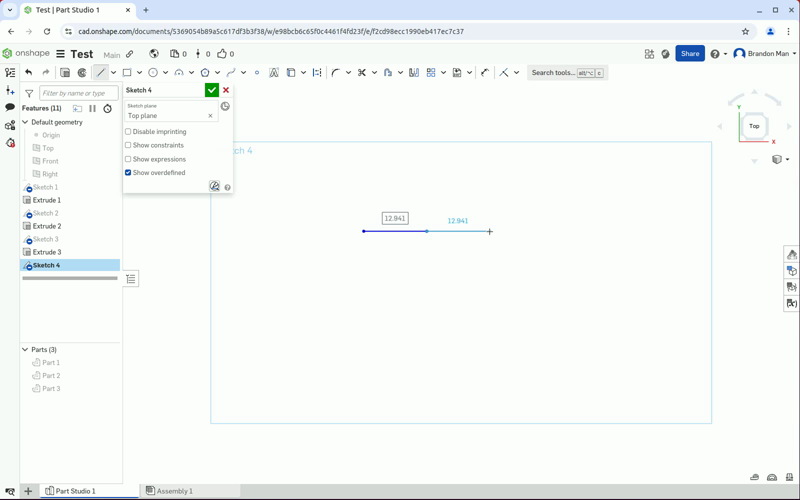
click(489, 231)
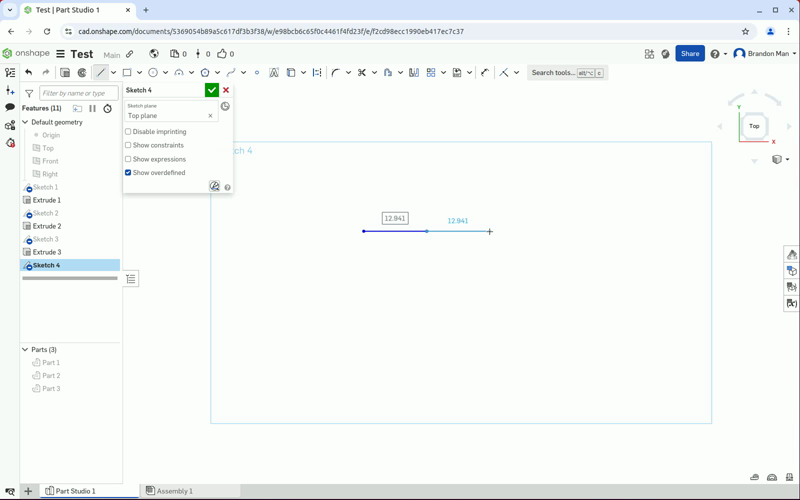
key_up(shift)
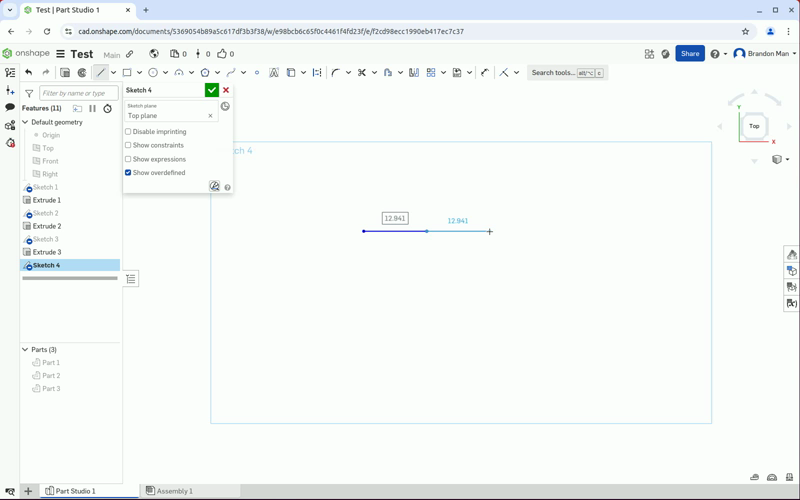
key_down(shift)
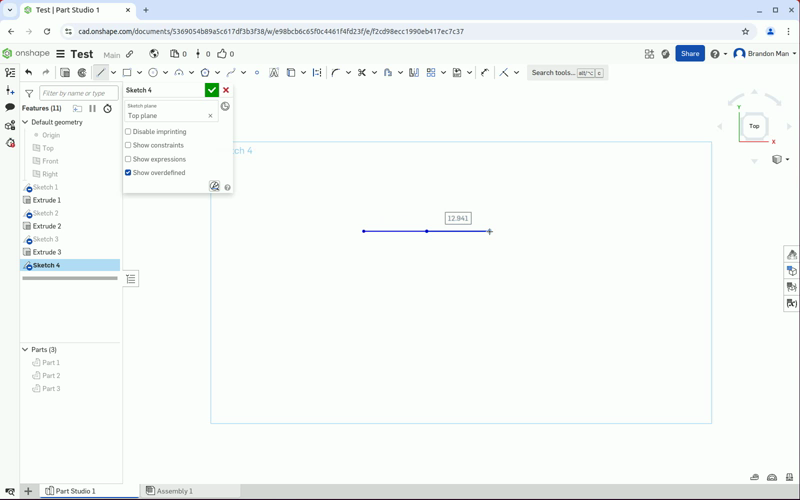
mouse_move(552, 231)
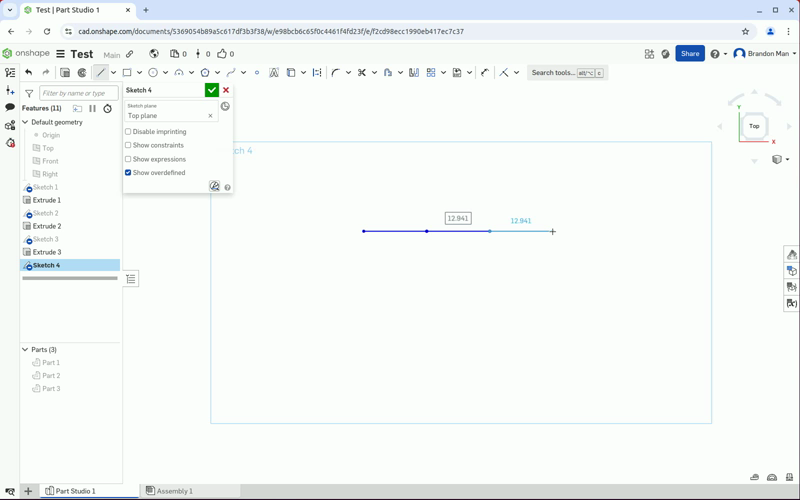
click(552, 231)
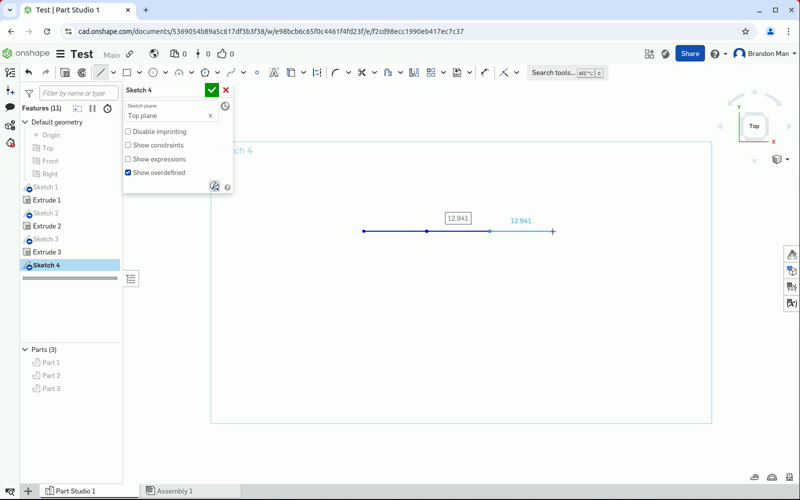
key_up(shift)
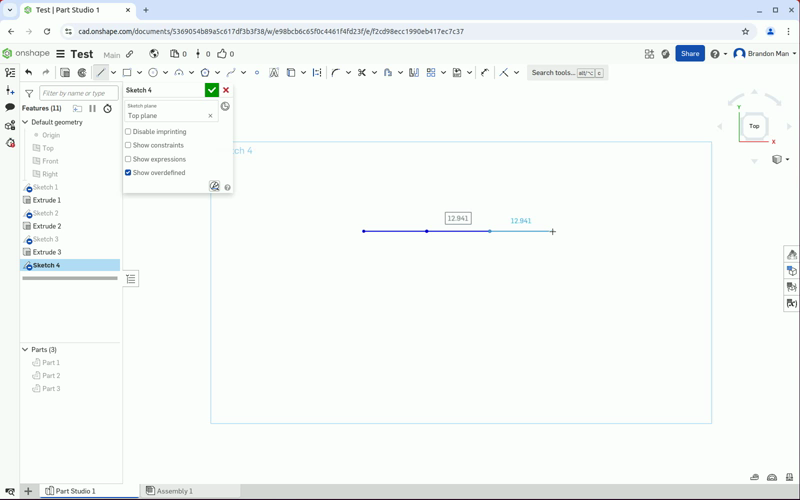
key(esc)
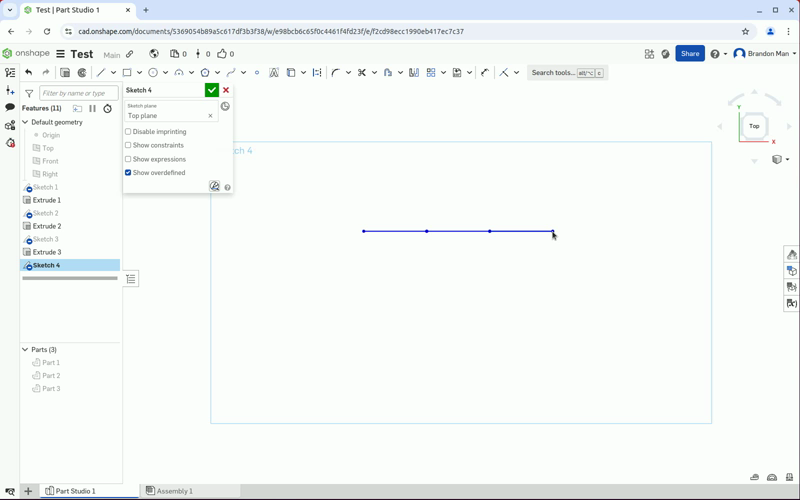
key(a)
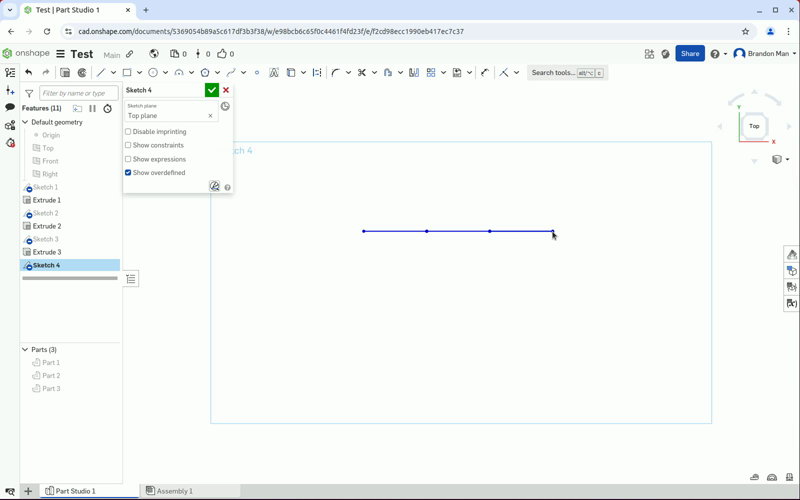
mouse_move(552, 231)
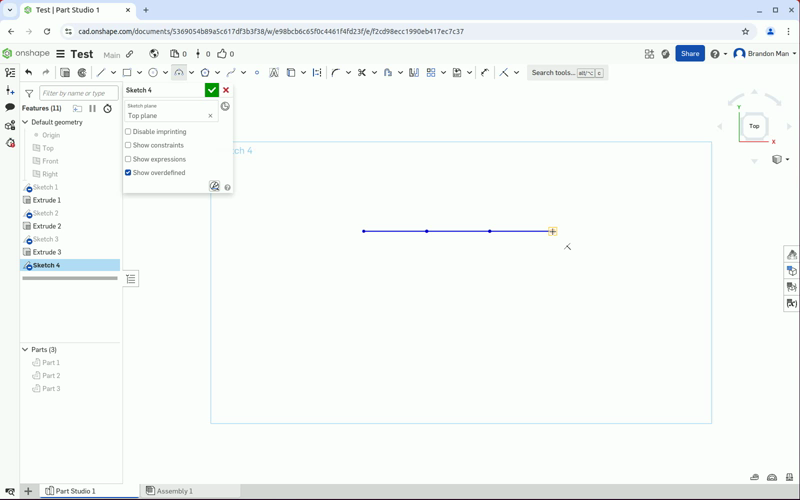
click(552, 231)
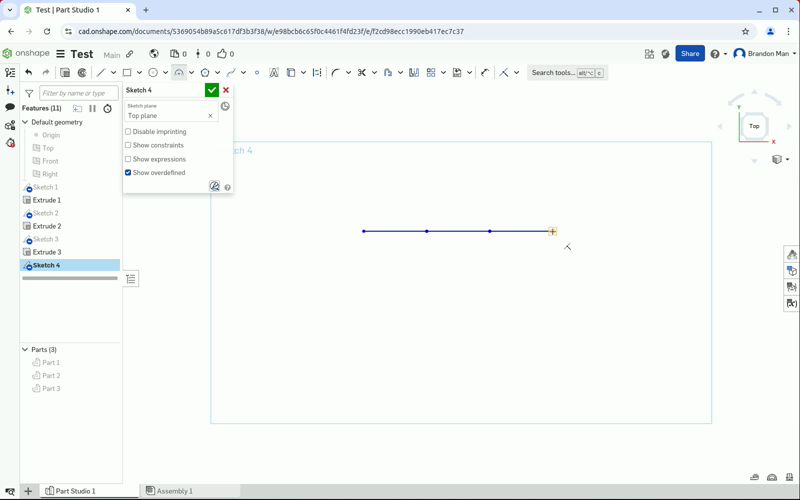
key_down(shift)
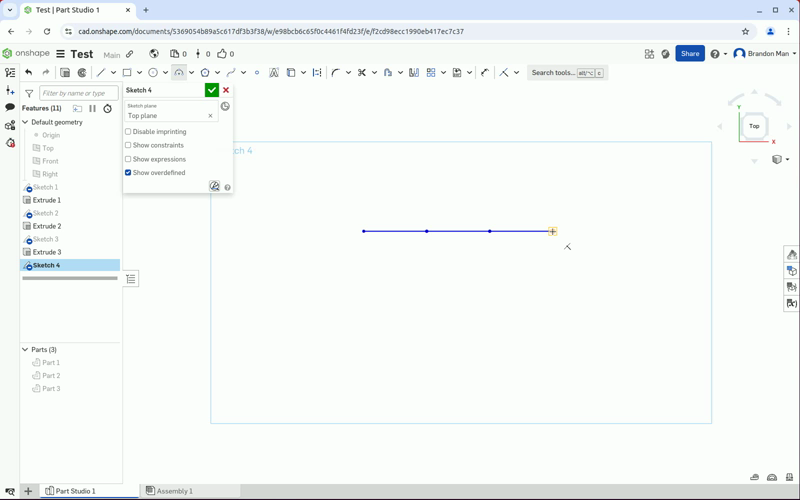
mouse_move(554, 196)
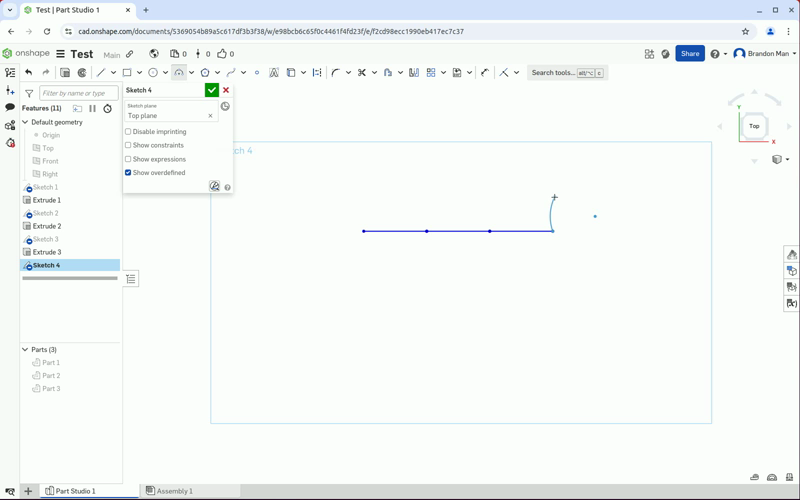
click(554, 196)
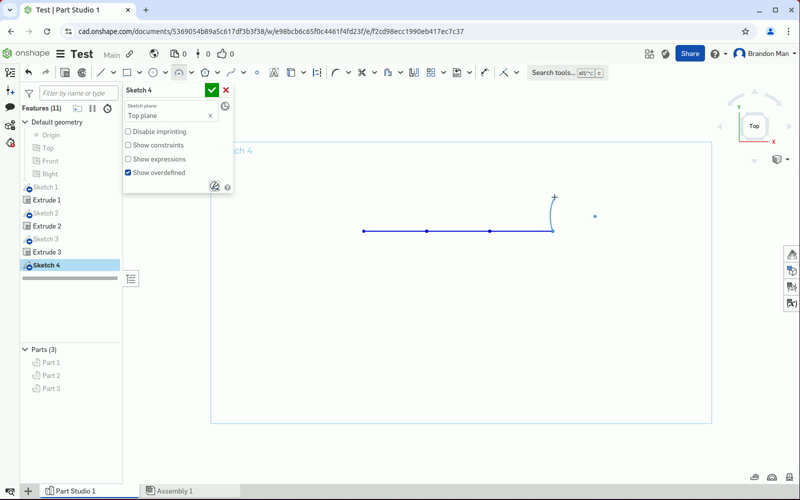
mouse_move(570, 214)
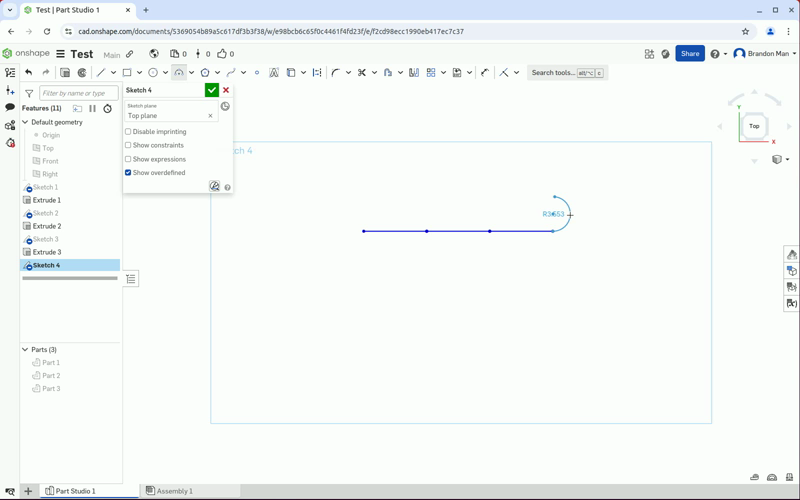
click(570, 214)
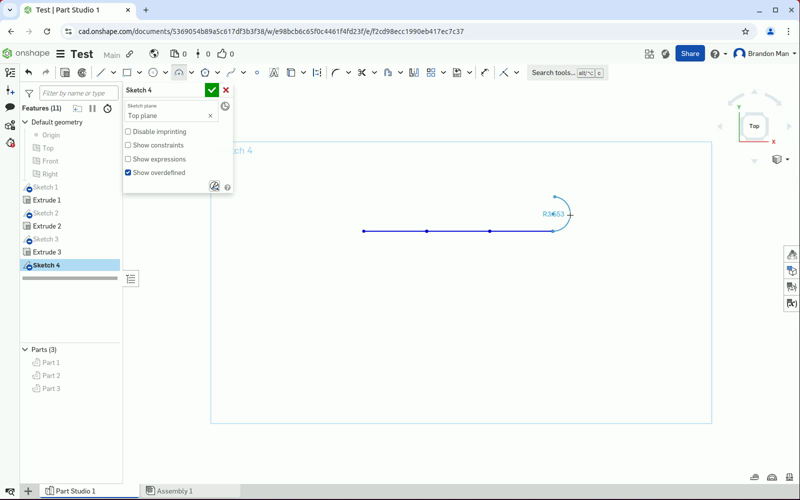
key_up(shift)
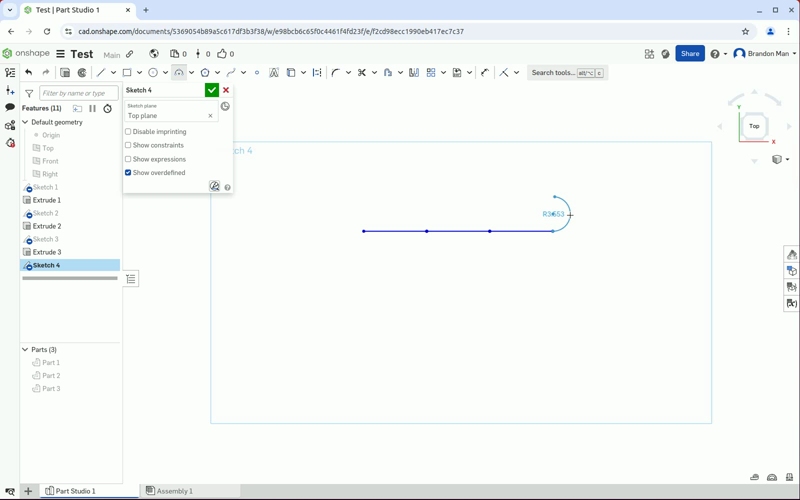
key(esc)
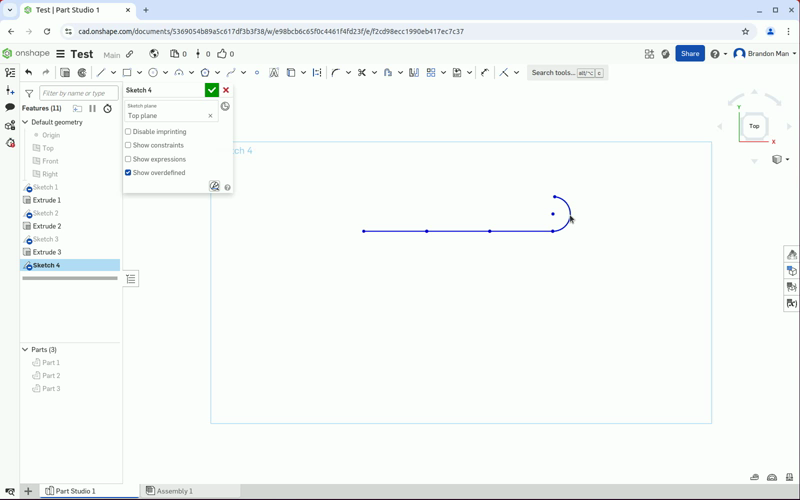
key(l)
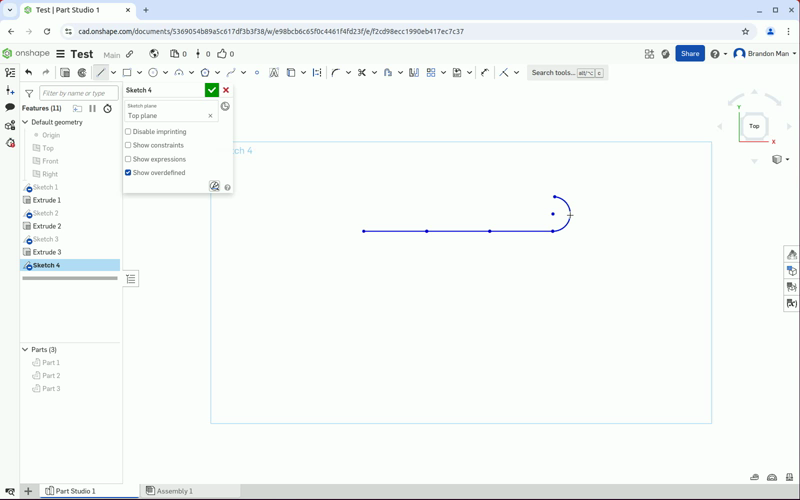
mouse_move(554, 196)
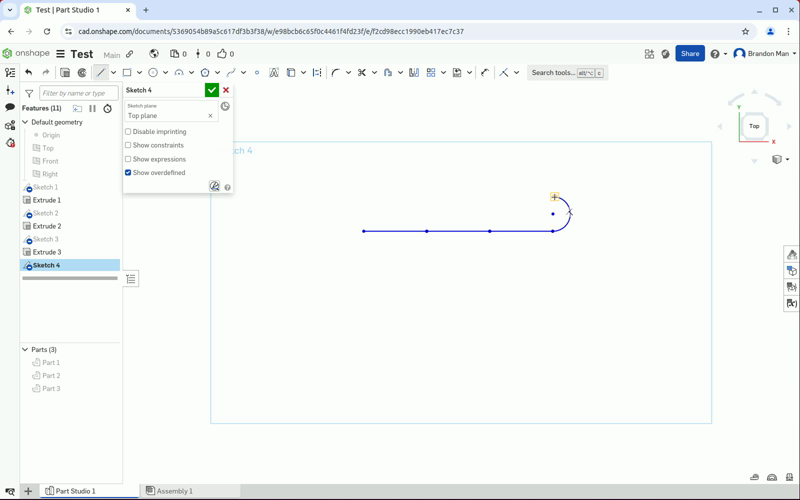
click(554, 196)
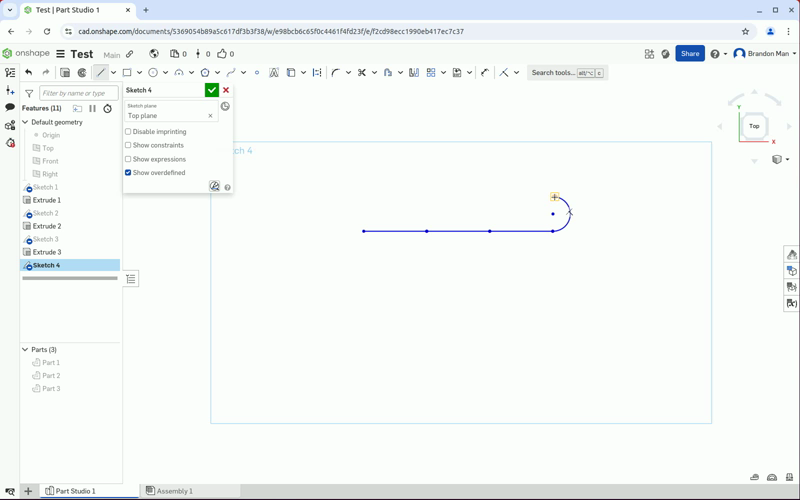
key_down(shift)
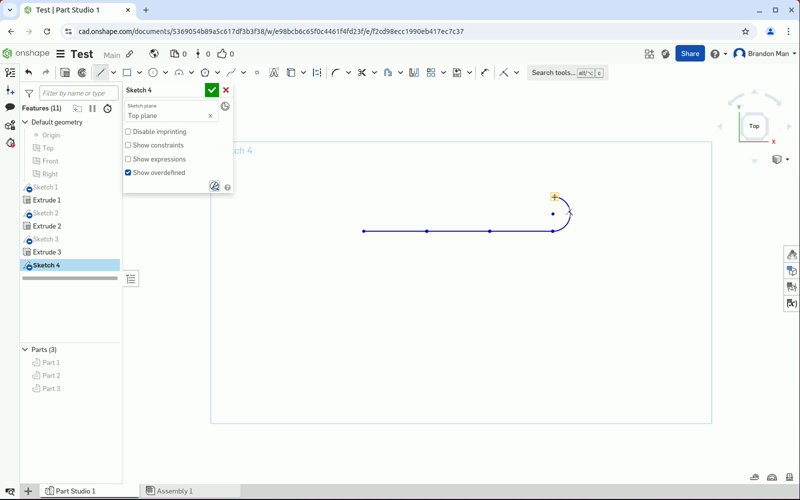
mouse_move(459, 196)
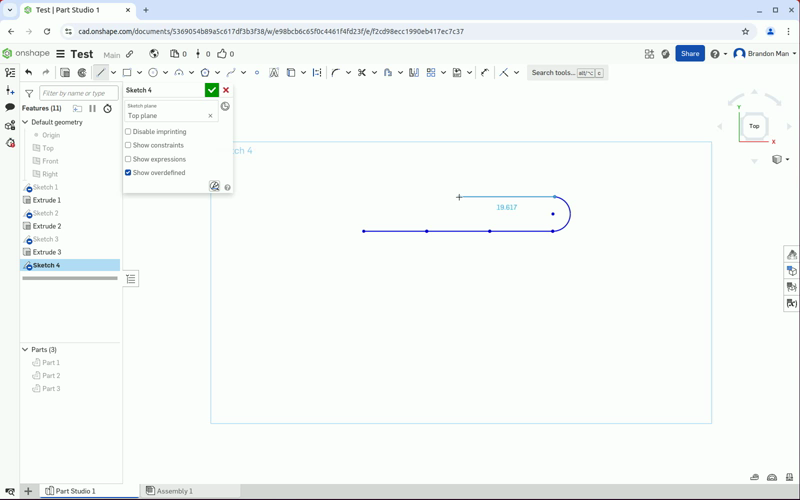
click(459, 196)
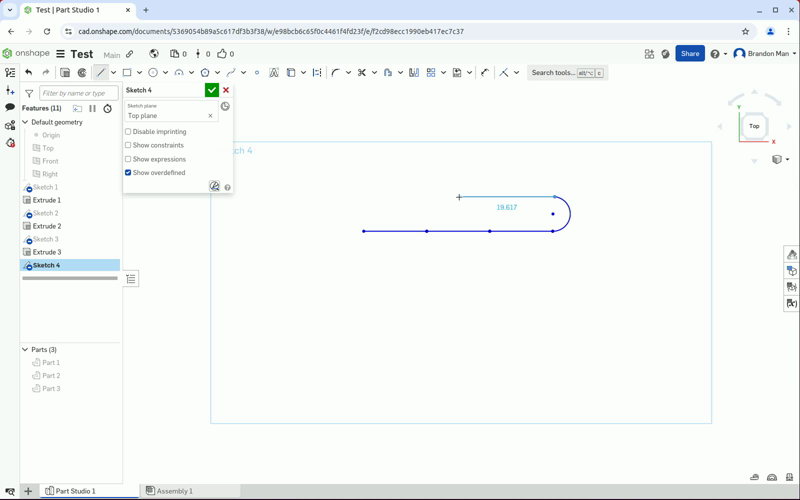
key_up(shift)
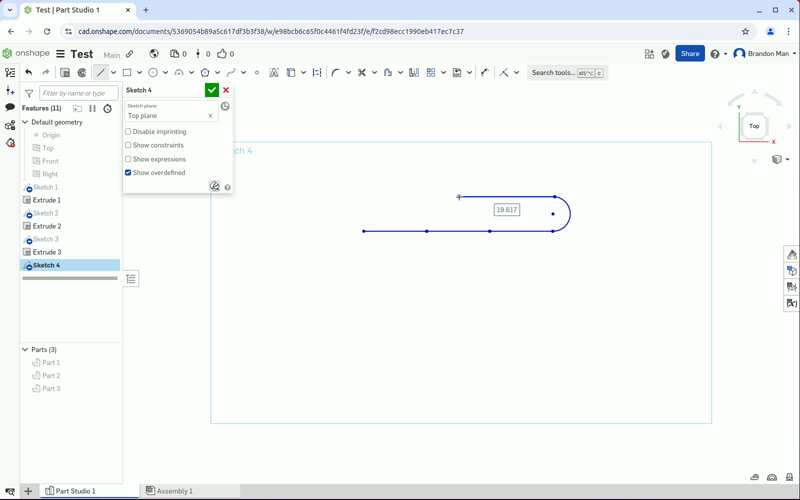
key_down(shift)
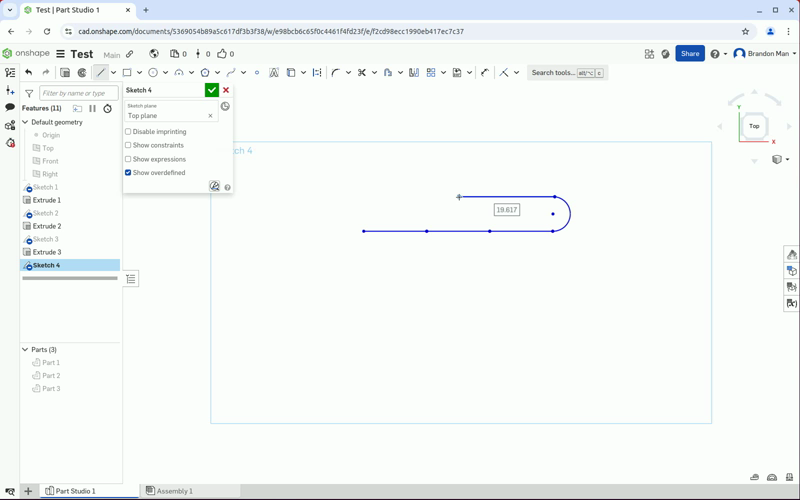
mouse_move(365, 196)
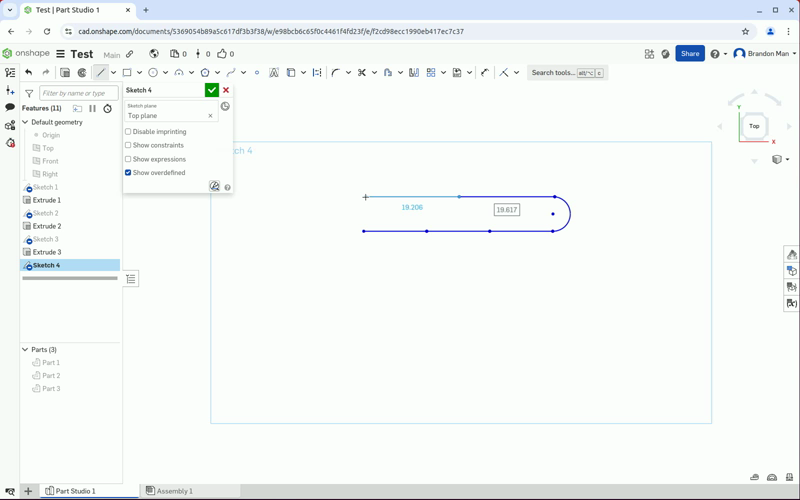
click(365, 196)
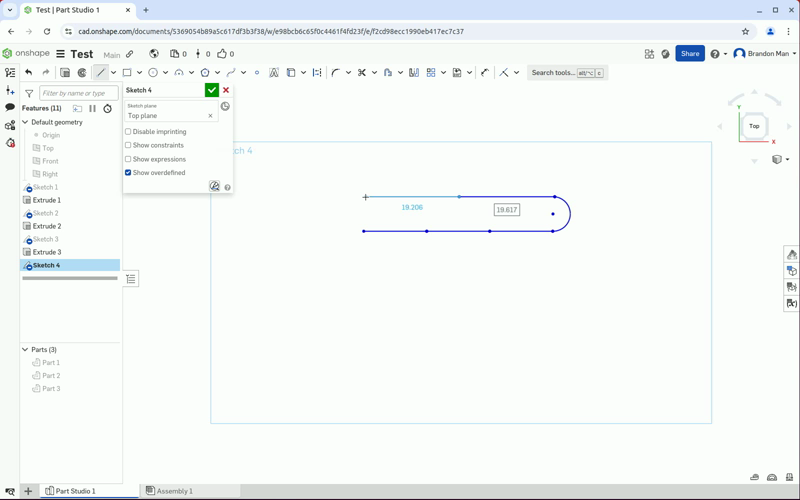
key_up(shift)
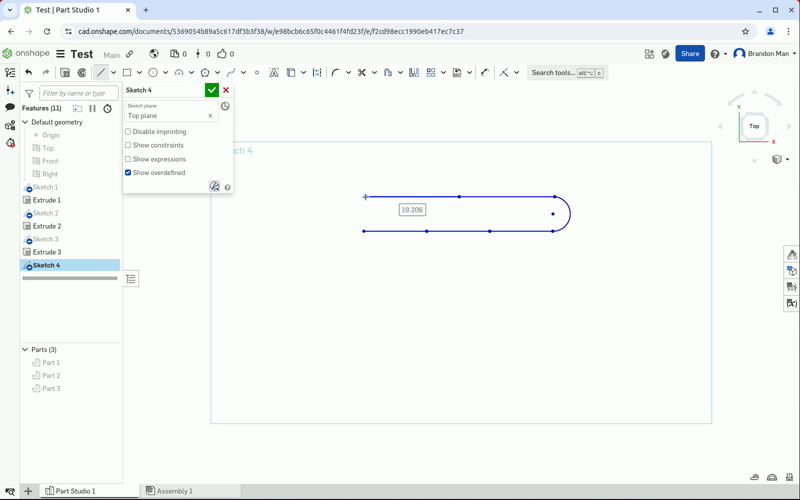
key(esc)
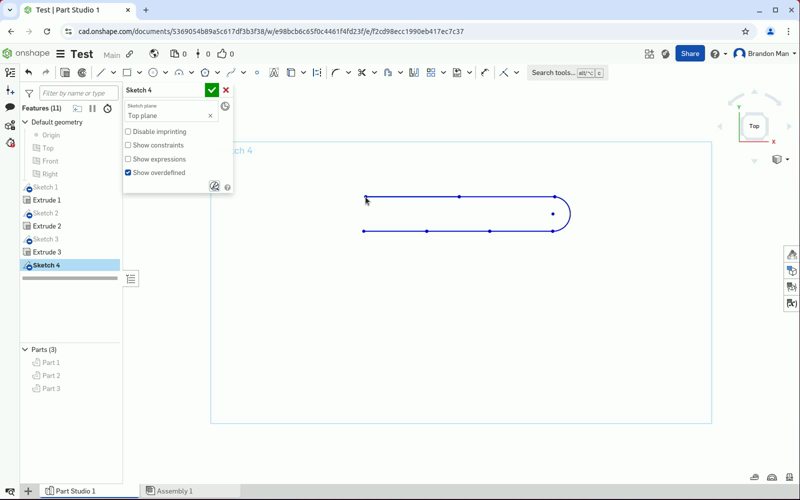
key(a)
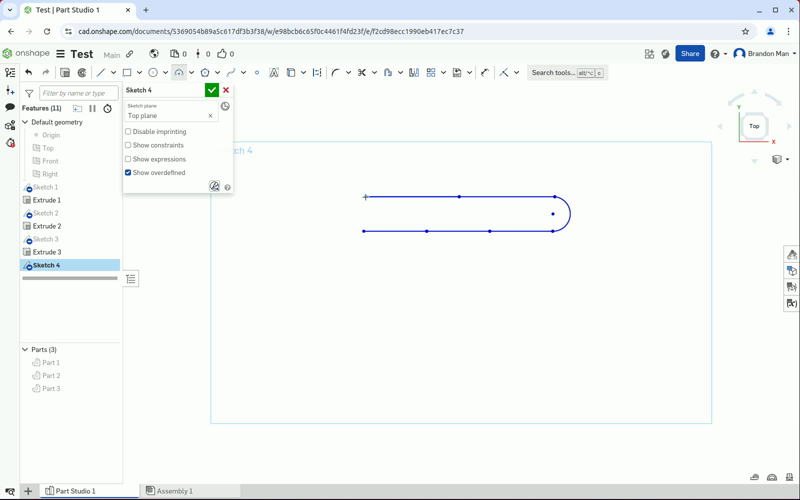
mouse_move(365, 196)
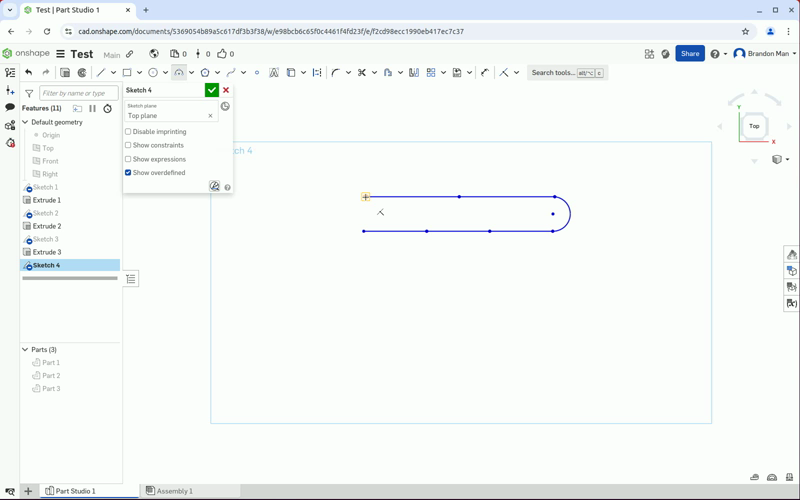
click(365, 196)
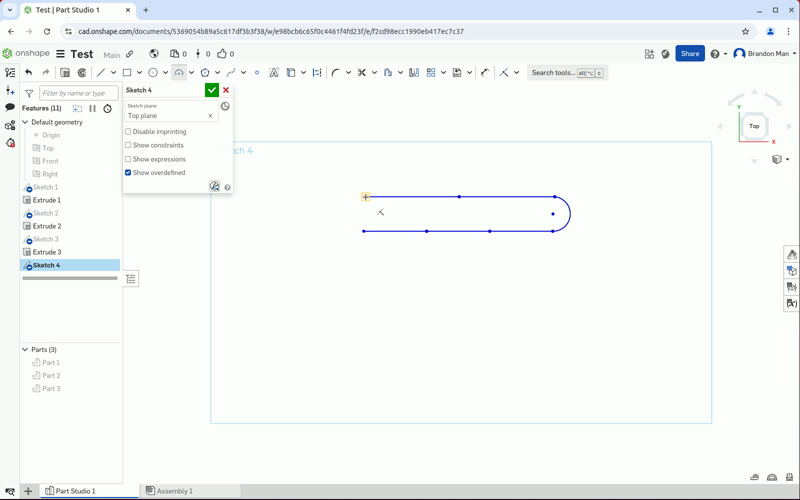
mouse_move(363, 231)
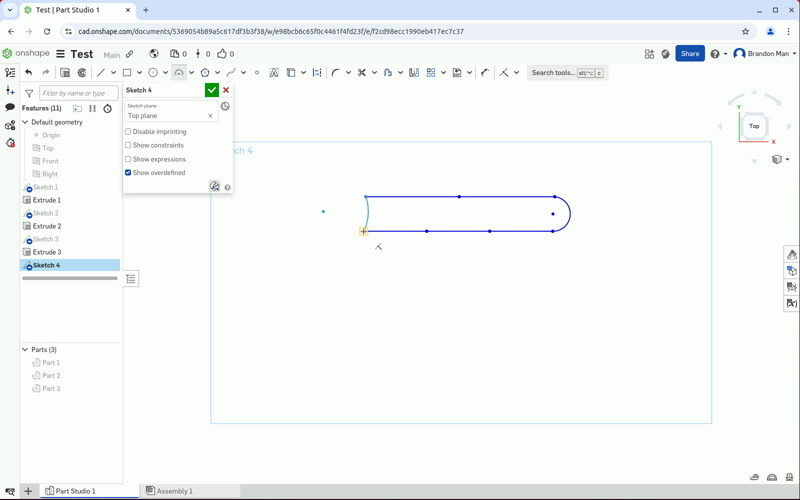
click(363, 231)
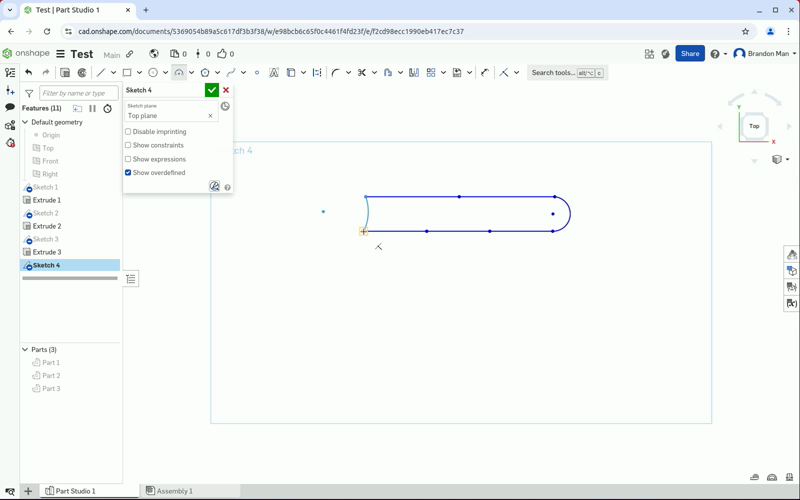
key_down(shift)
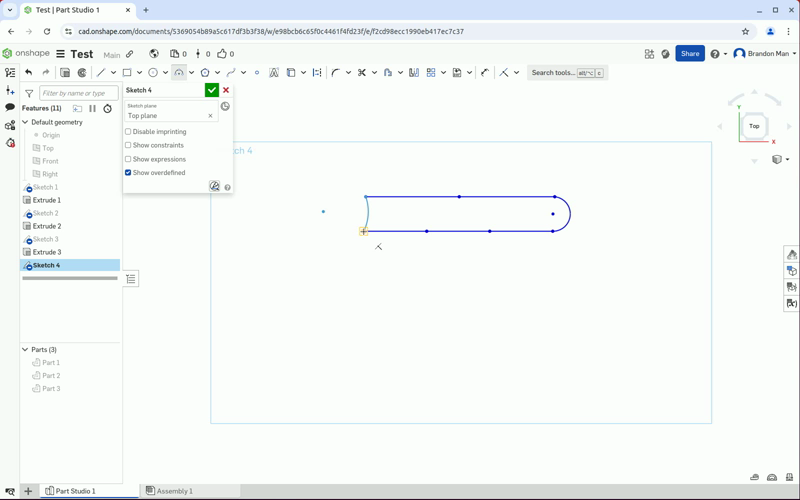
mouse_move(348, 213)
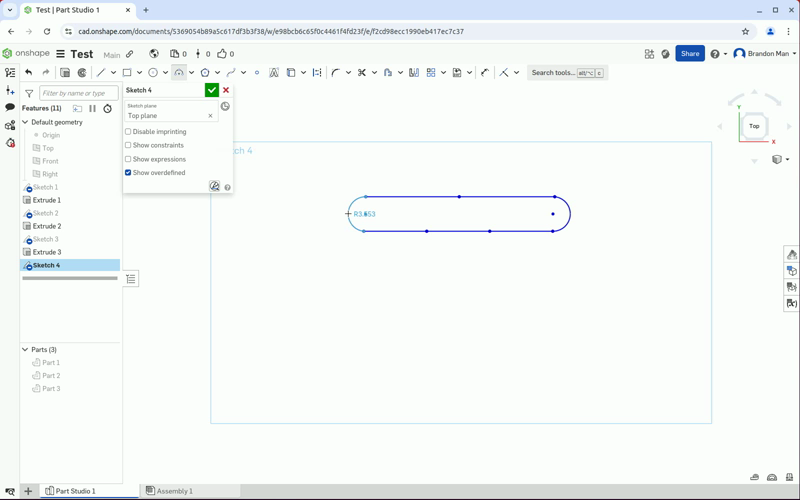
click(348, 213)
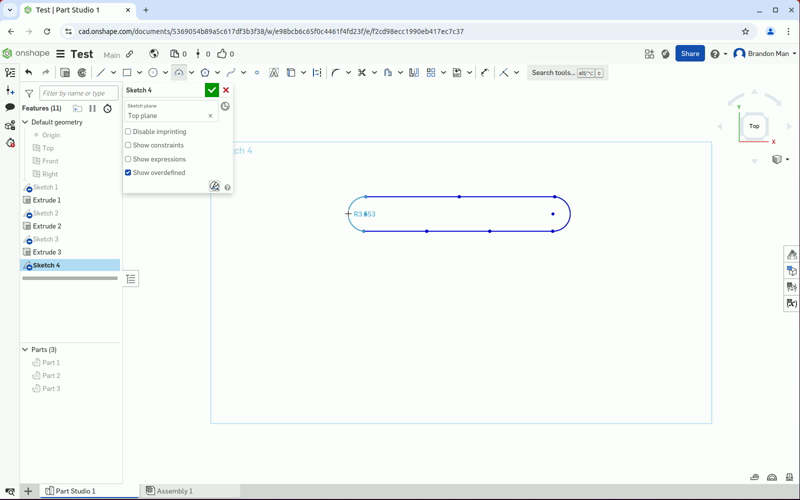
key_up(shift)
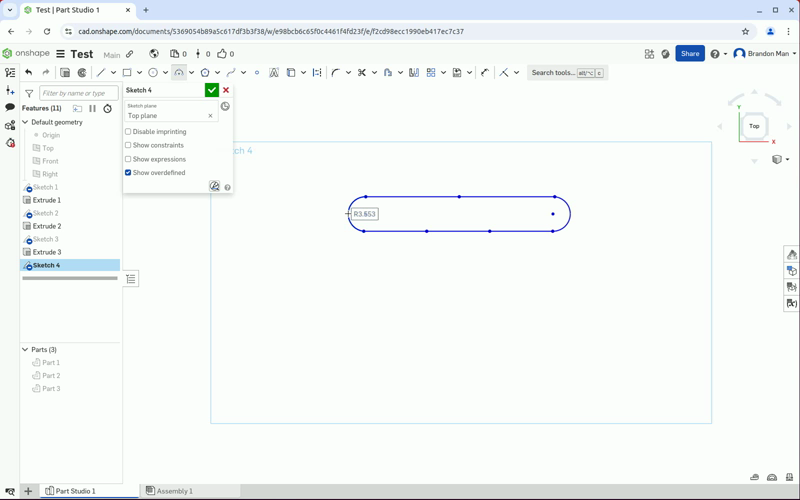
key(esc)
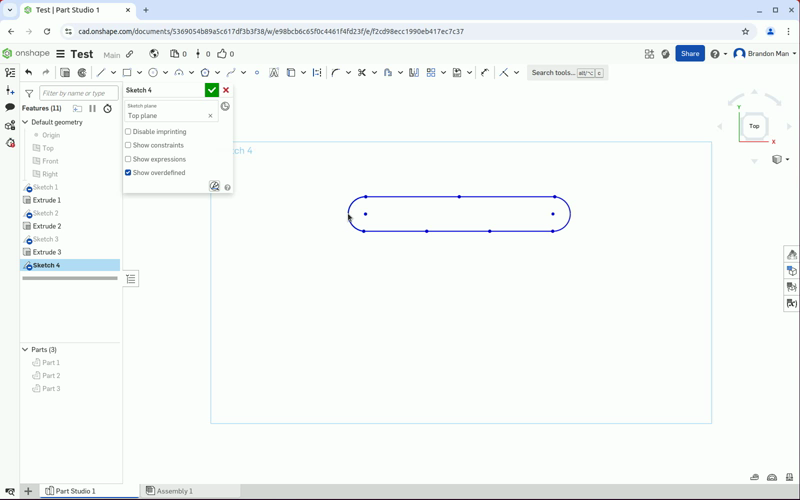
mouse_move(555, 206)
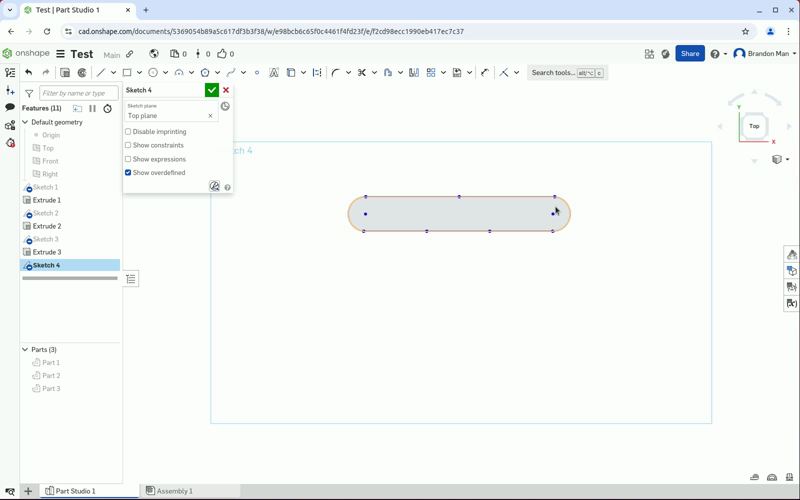
click(555, 206)
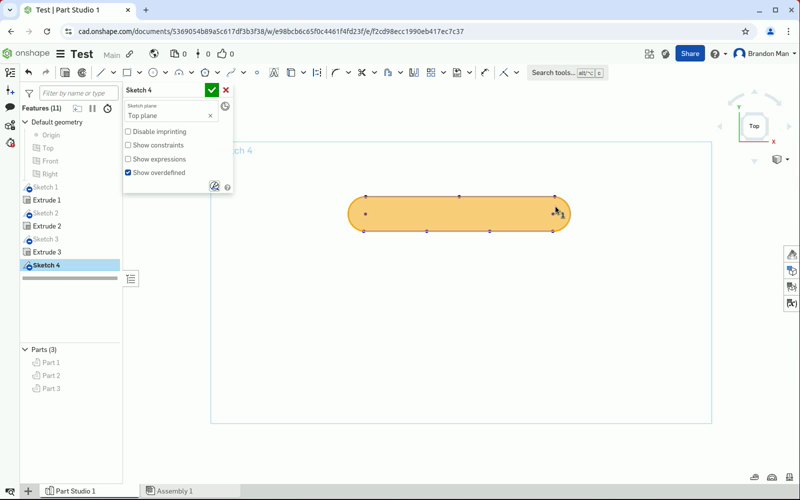
mouse_move(73, 352)
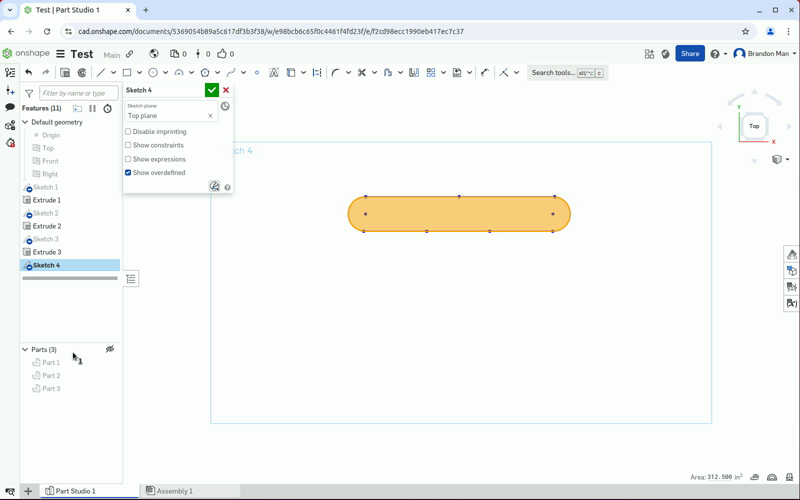
key(shift+y)
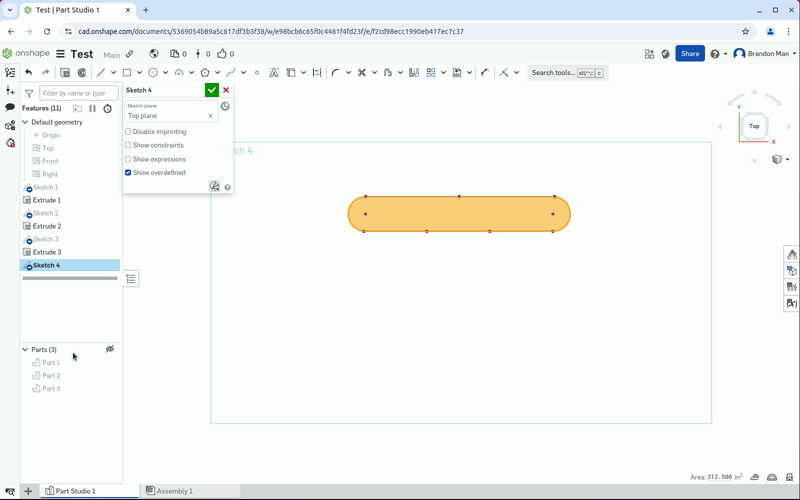
key(shift+e)
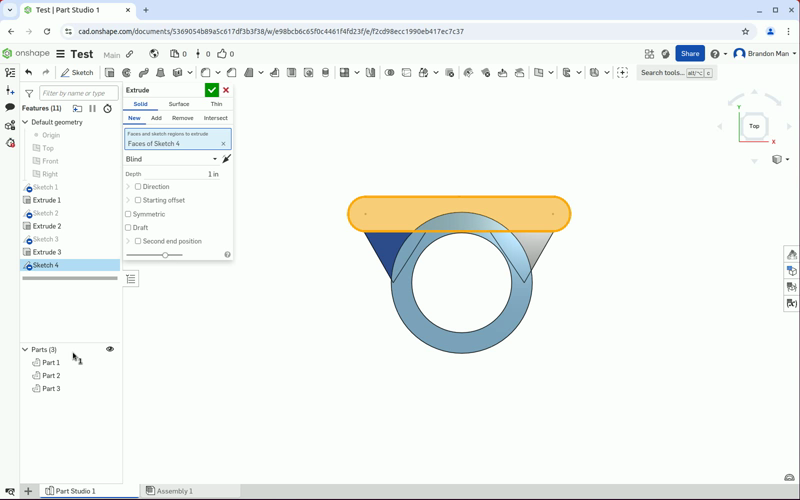
mouse_move(143, 106)
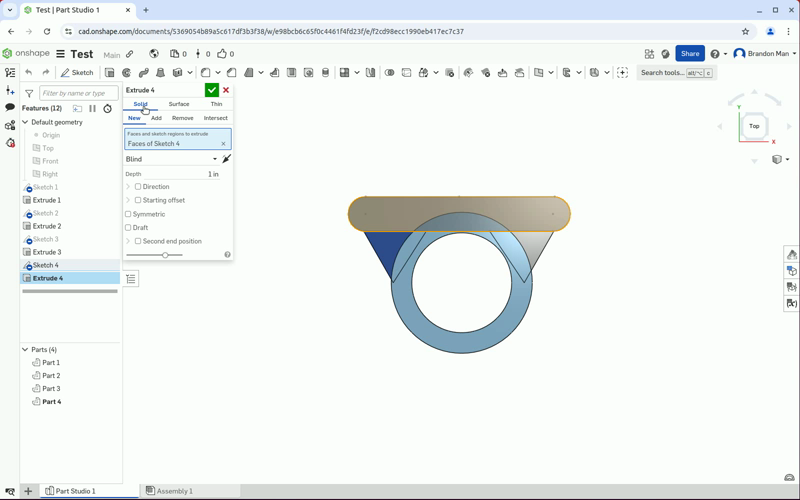
click(143, 106)
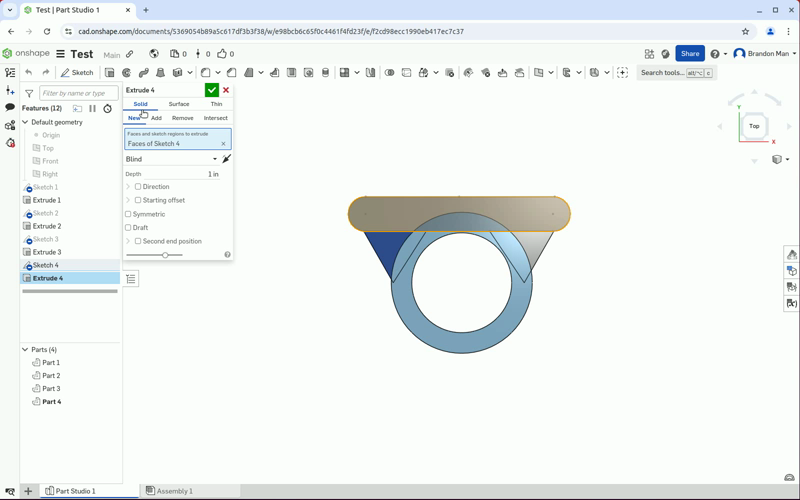
mouse_move(137, 120)
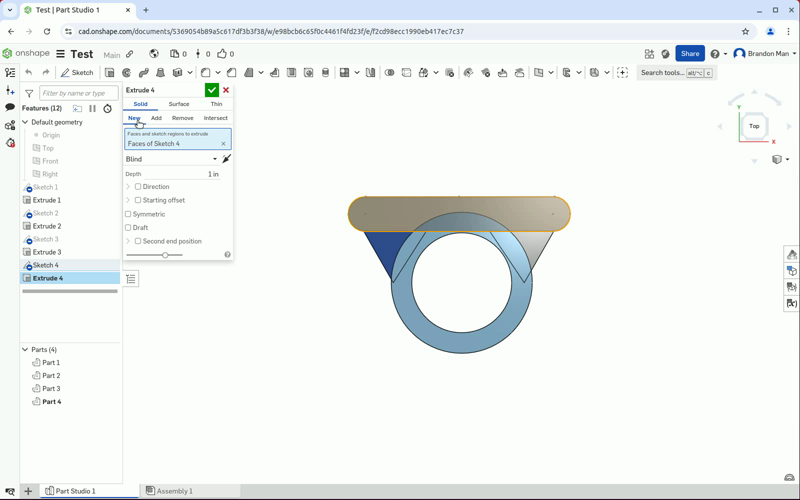
click(137, 120)
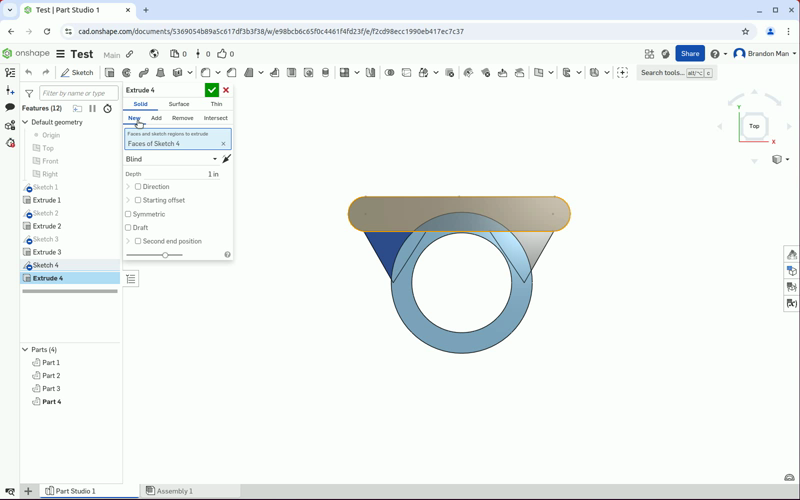
key(tab, 4)
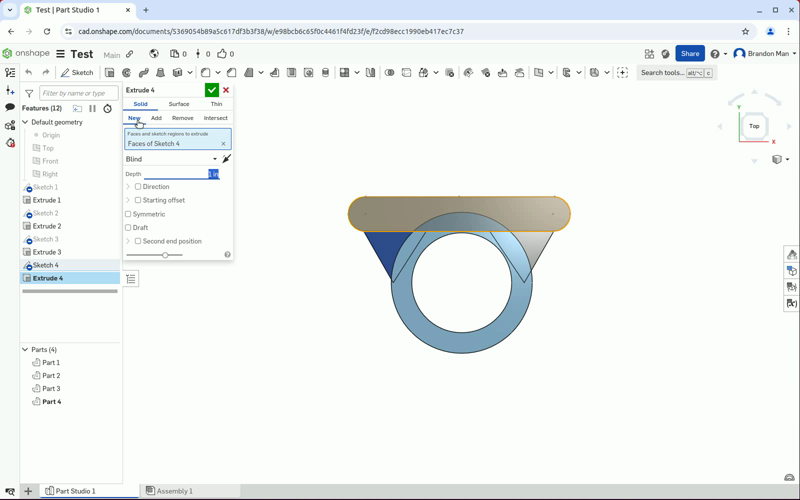
text(19.498)
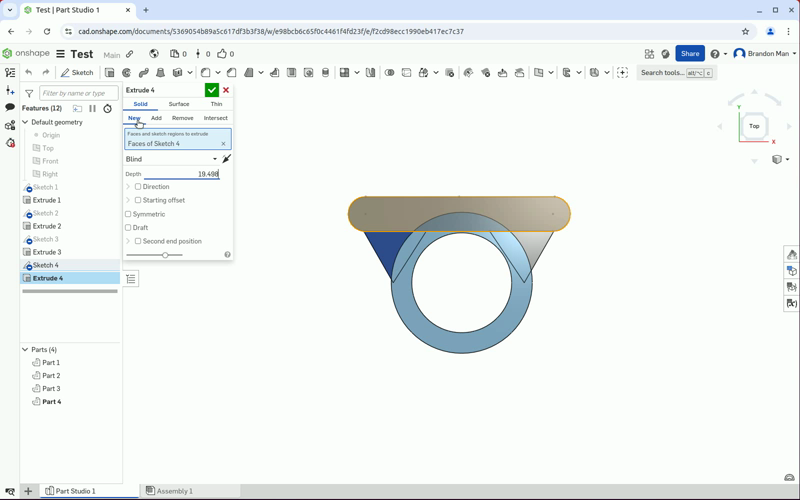
key(enter)
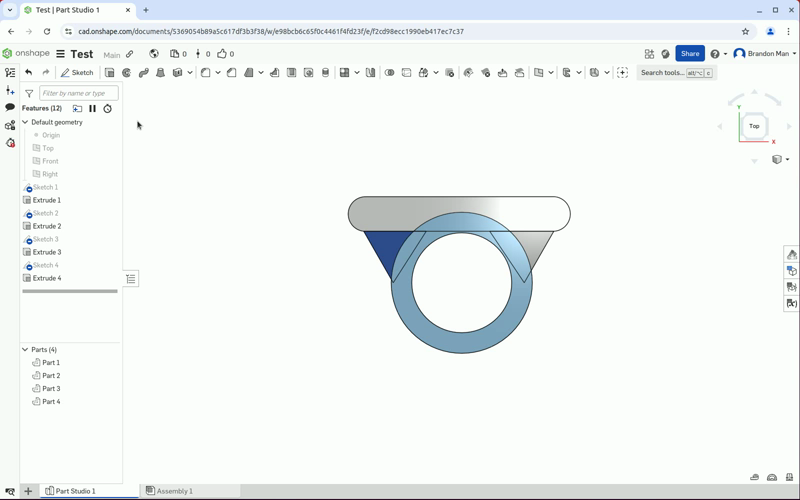
key(shift+h)
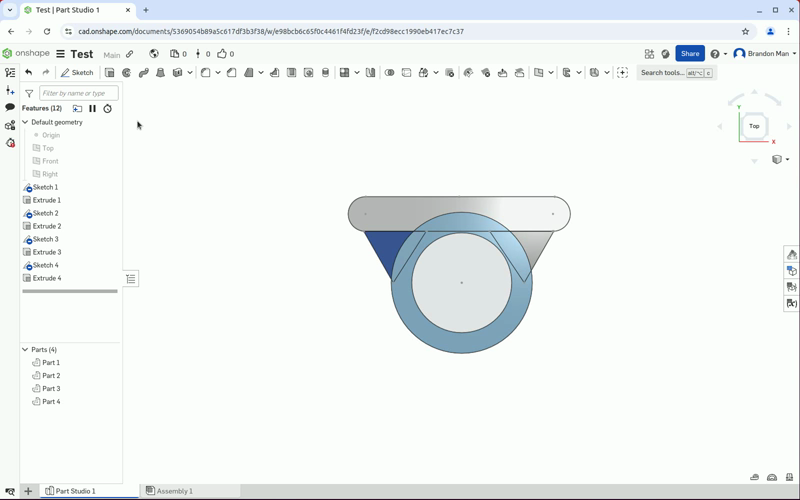
key(shift+h)
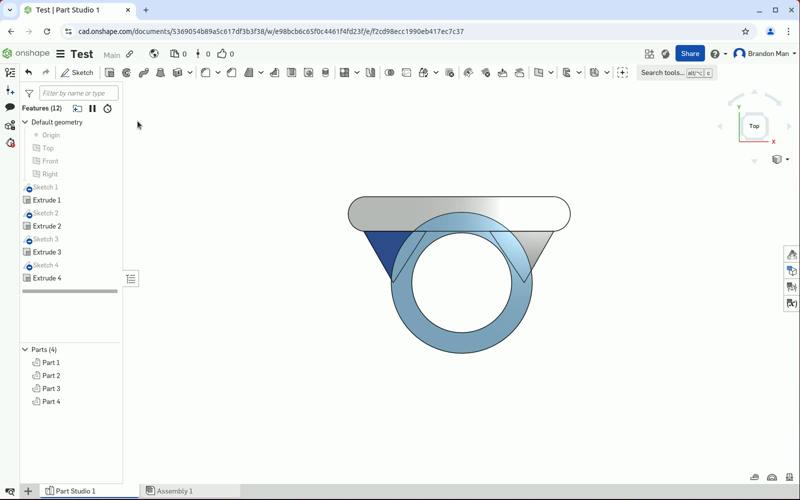
mouse_move(73, 189)
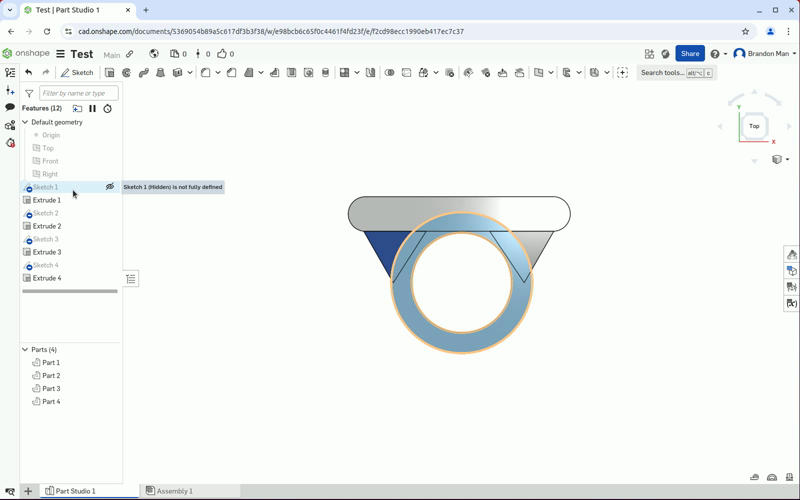
click(73, 189)
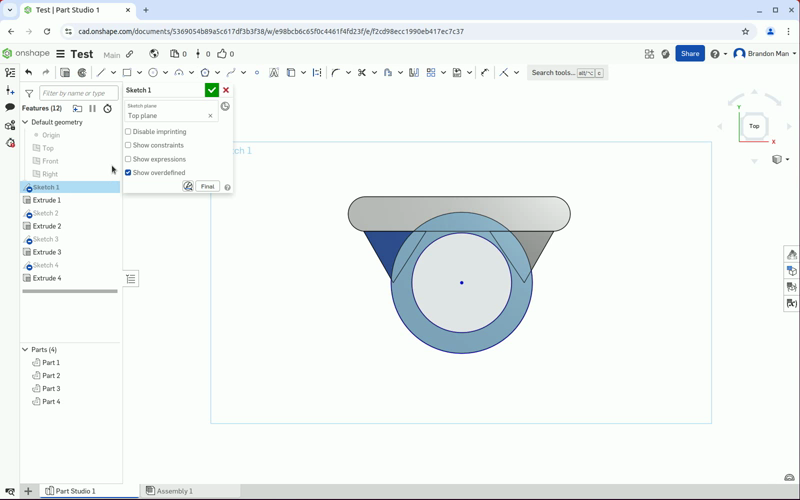
mouse_move(229, 92)
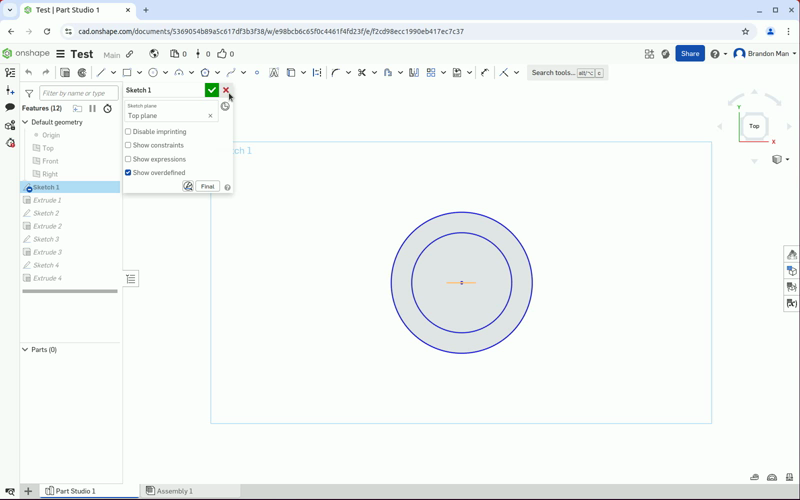
click(229, 92)
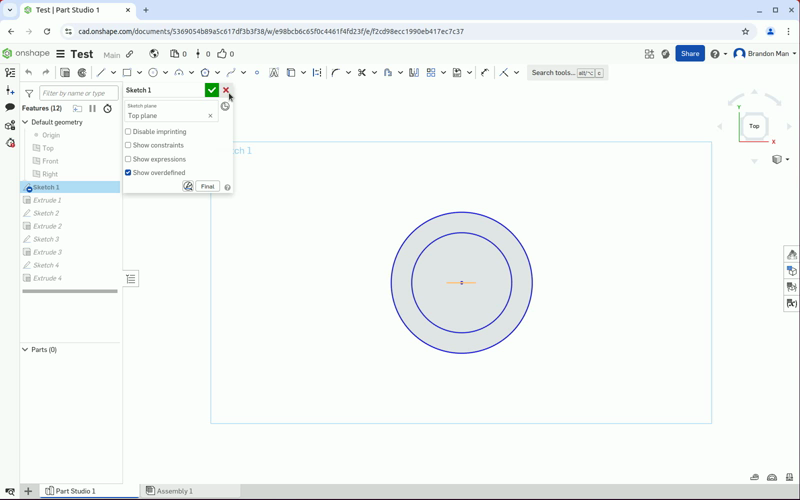
key(shift+s)
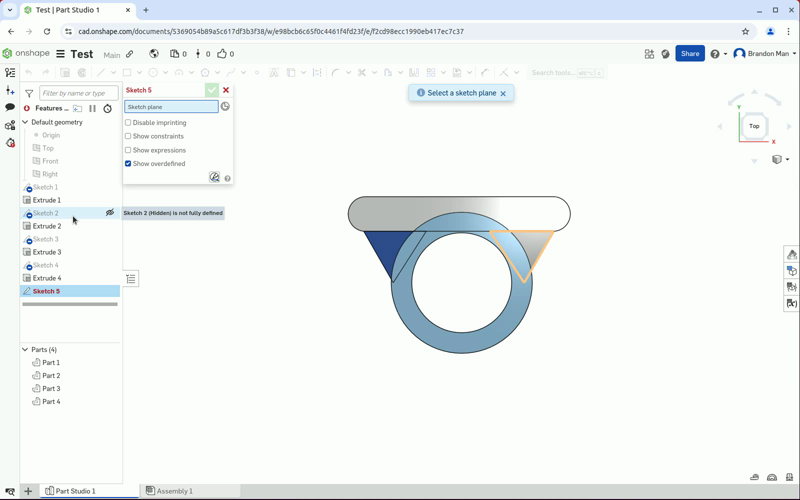
scroll(3)
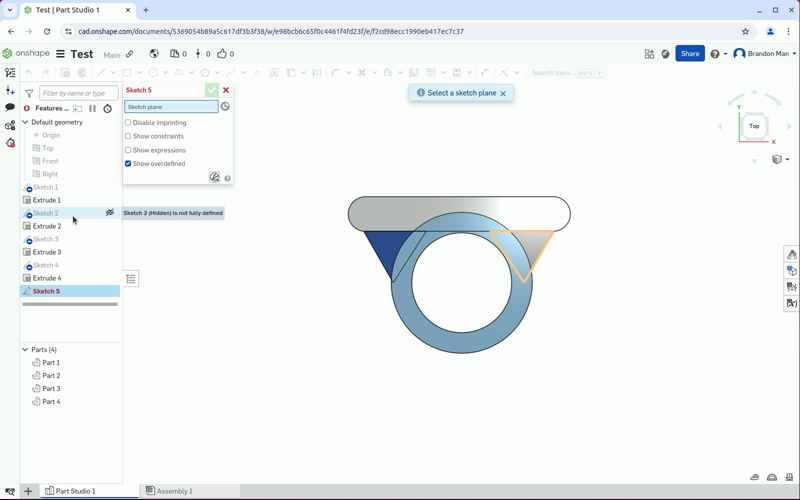
mouse_move(73, 150)
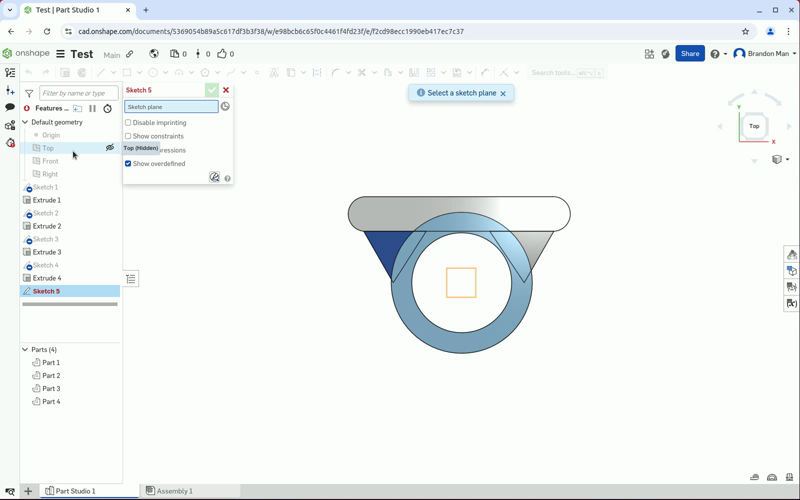
click(73, 150)
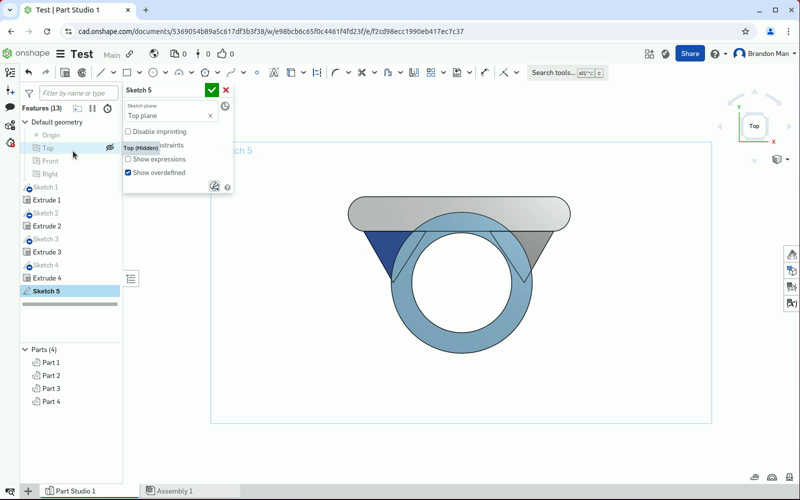
mouse_move(73, 352)
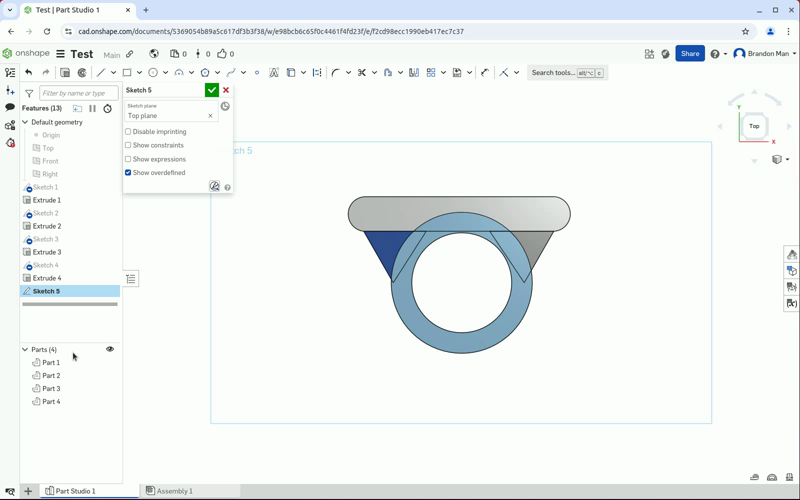
key(y)
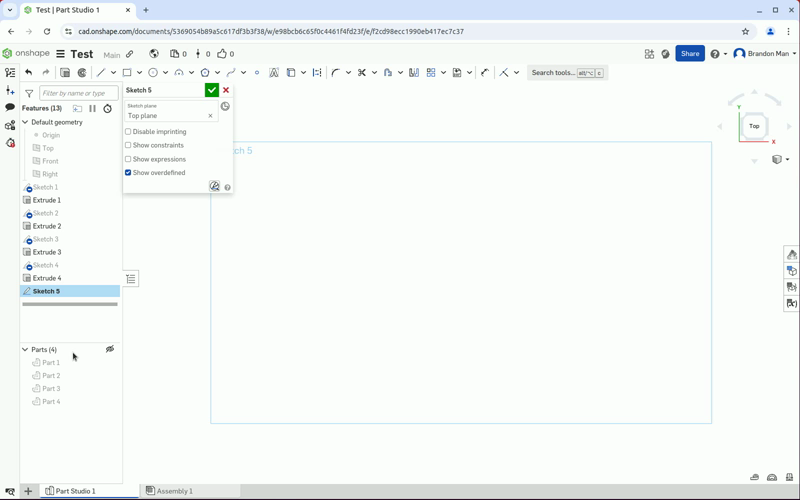
key(l)
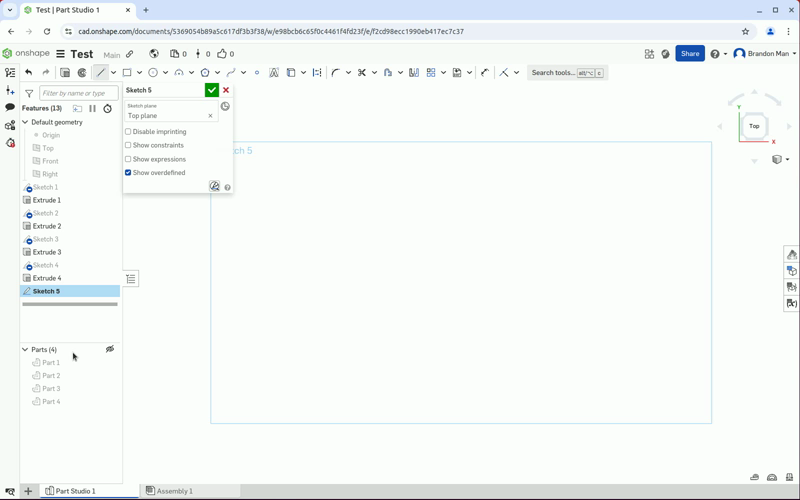
key_down(shift)
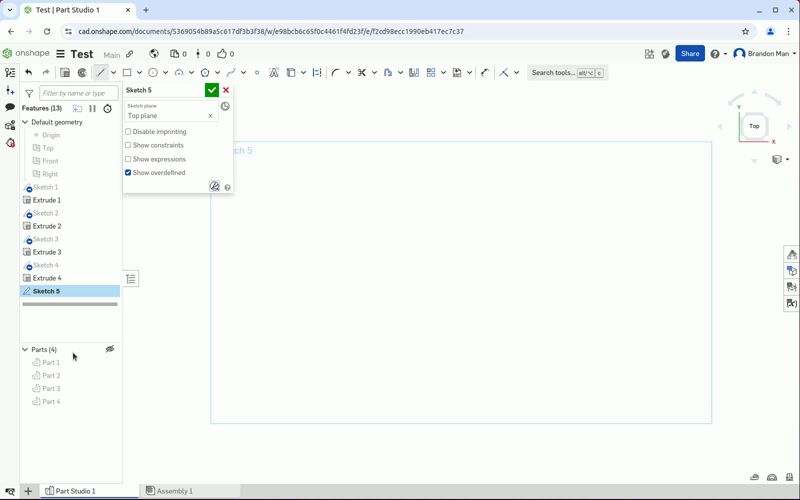
mouse_move(489, 231)
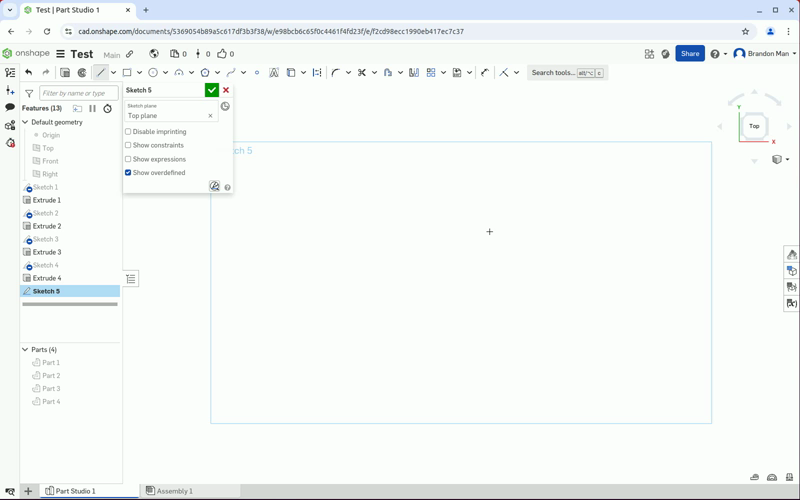
click(489, 231)
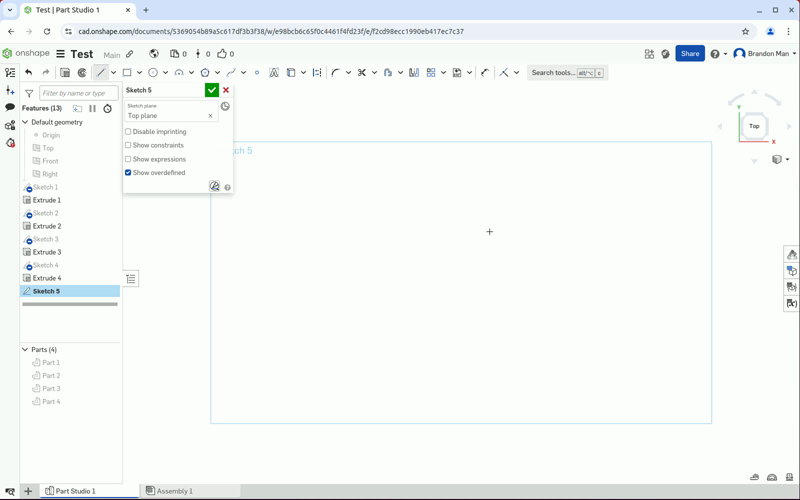
key_up(shift)
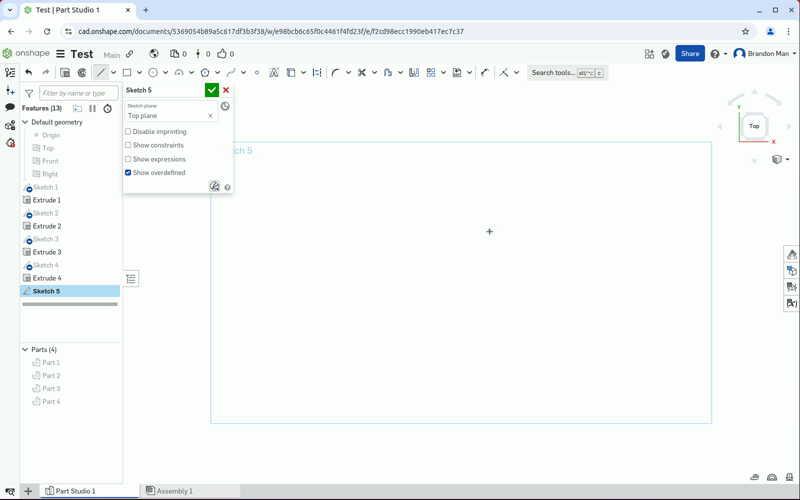
key_down(shift)
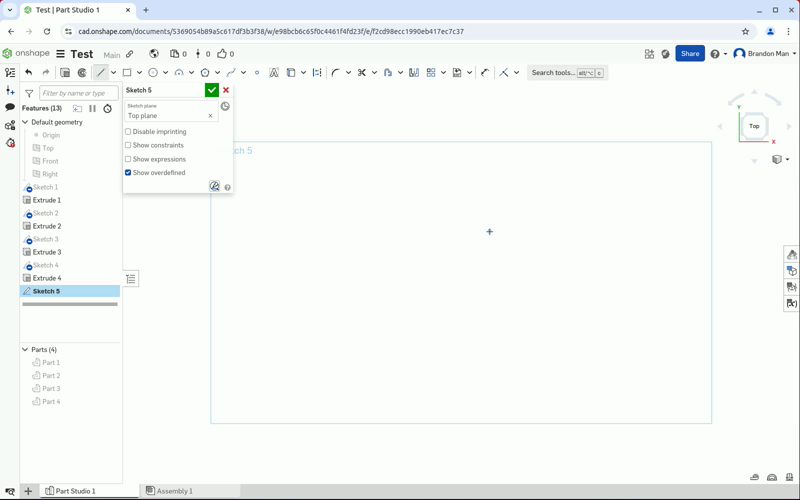
mouse_move(524, 282)
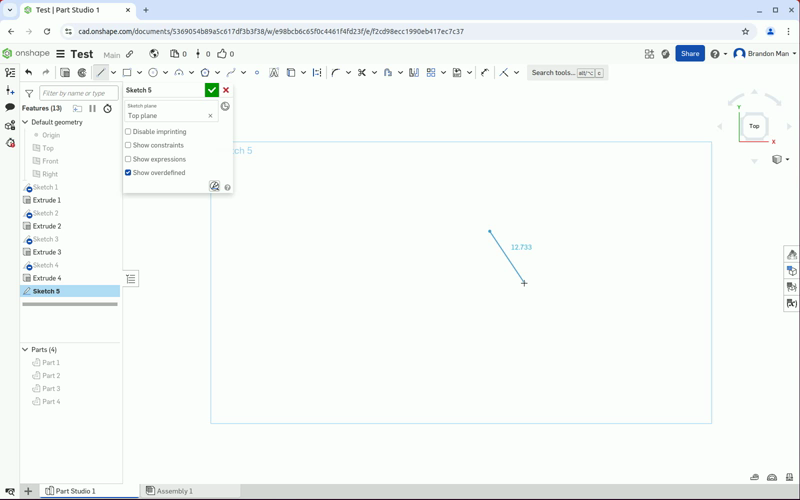
click(524, 282)
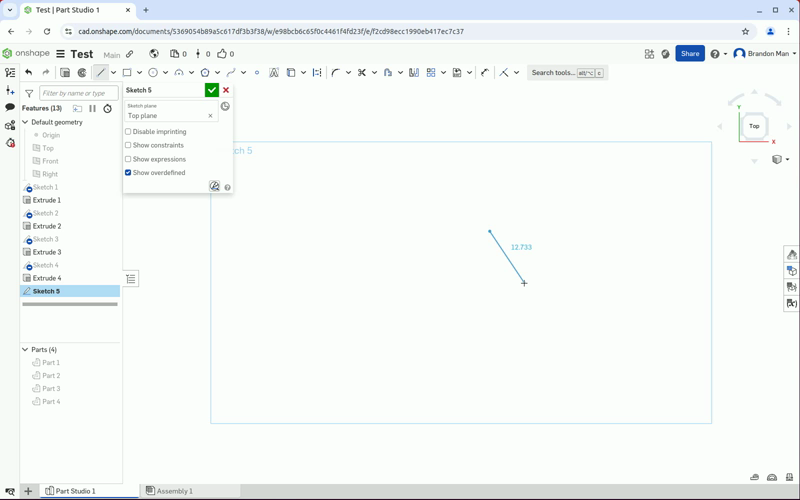
key_up(shift)
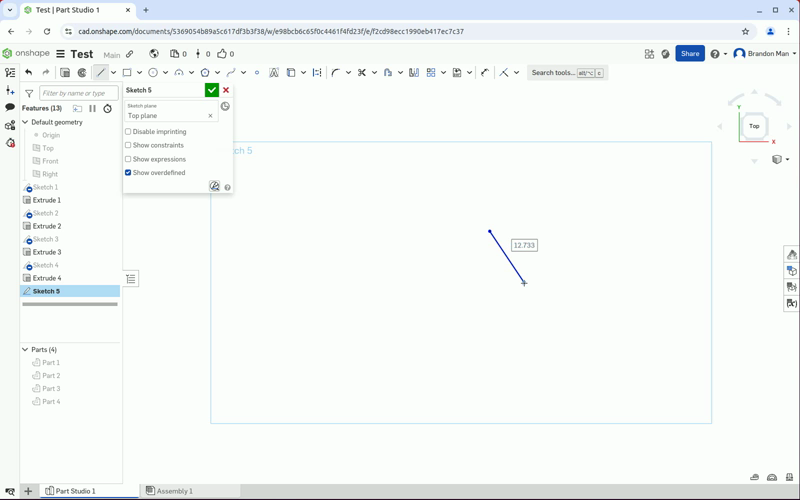
key_down(shift)
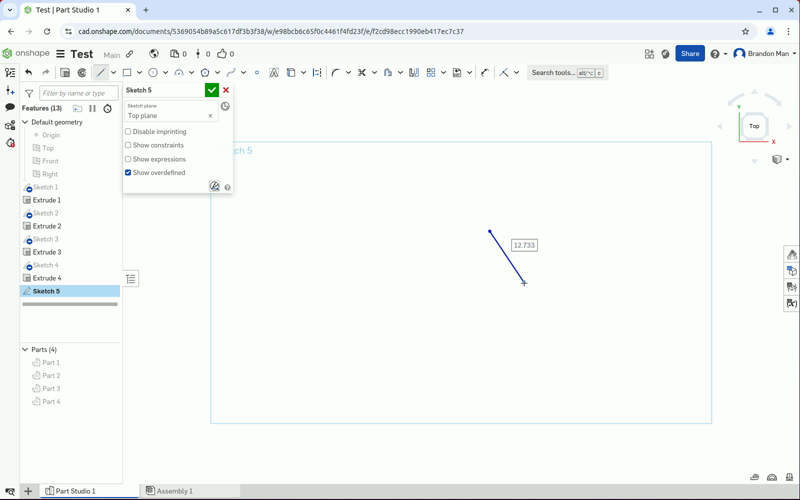
mouse_move(554, 282)
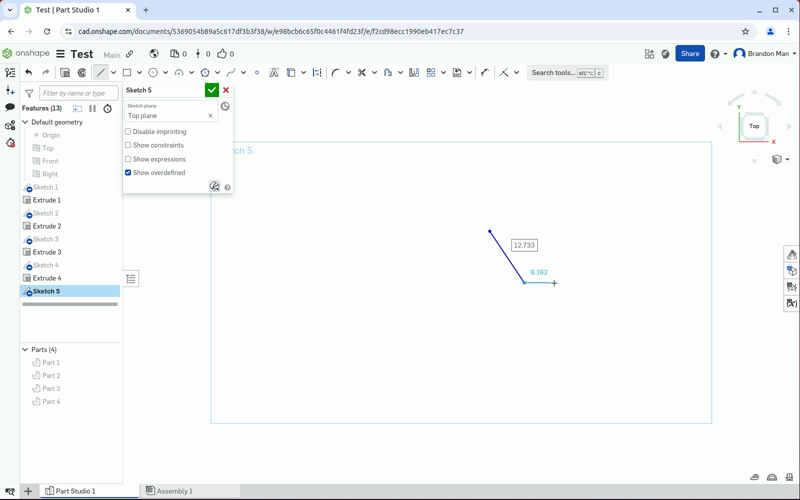
mouse_move(553, 231)
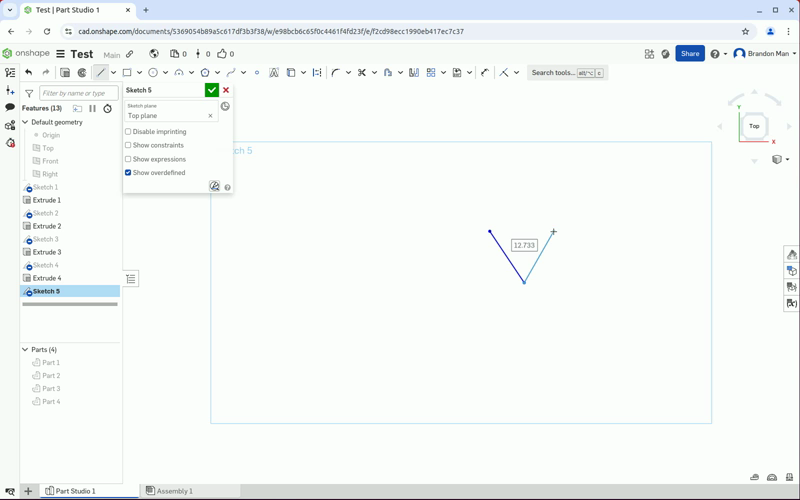
click(553, 231)
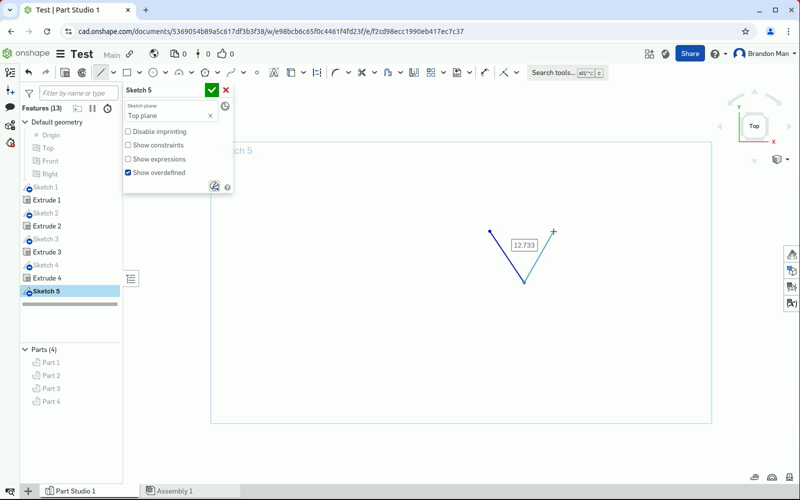
key_up(shift)
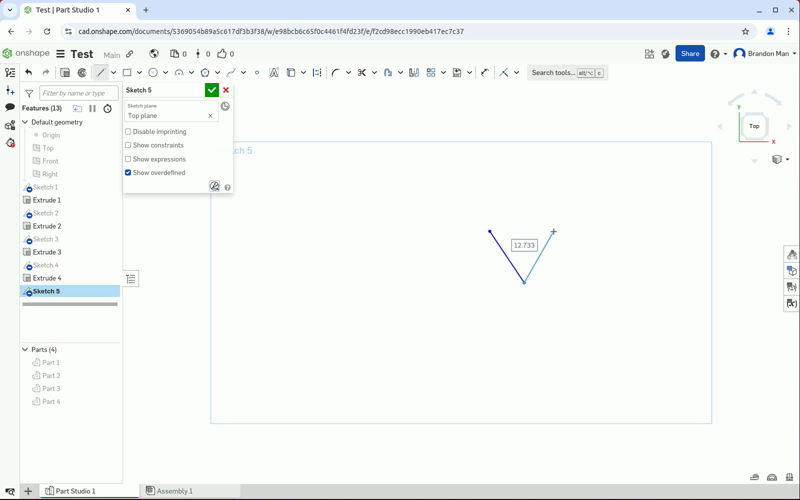
key_down(shift)
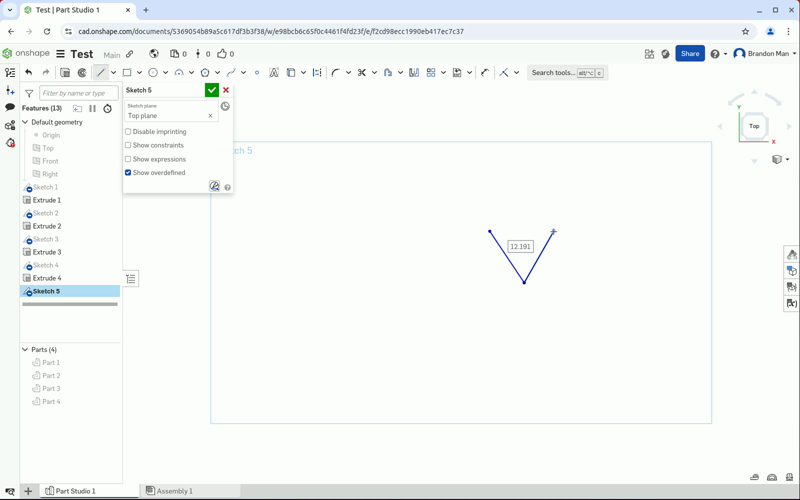
mouse_move(489, 231)
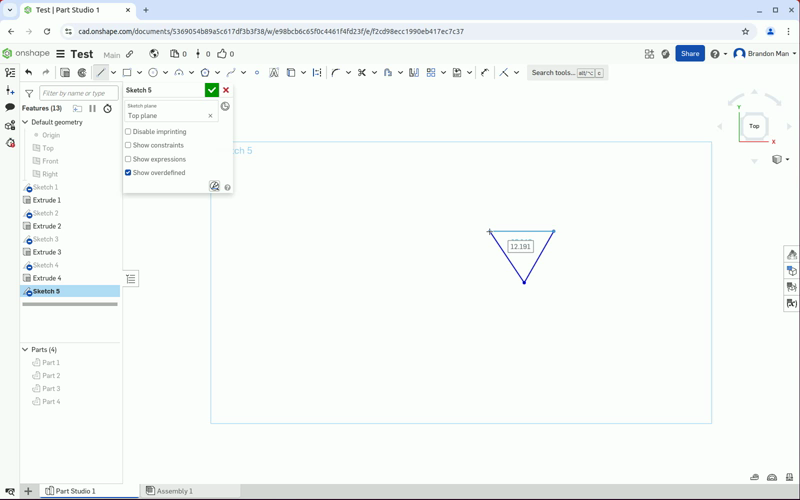
key_up(shift)
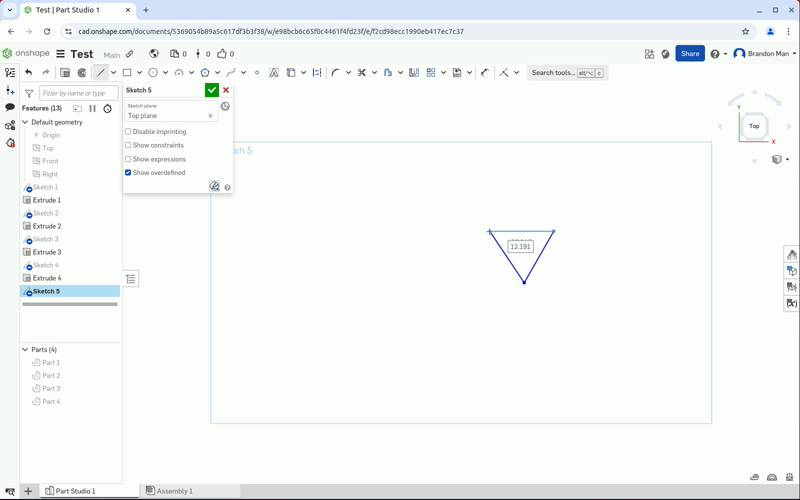
click(489, 231)
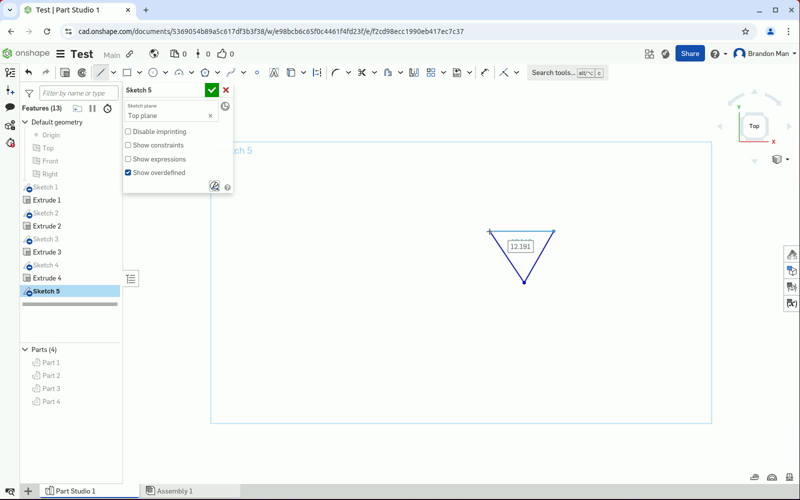
key(esc)
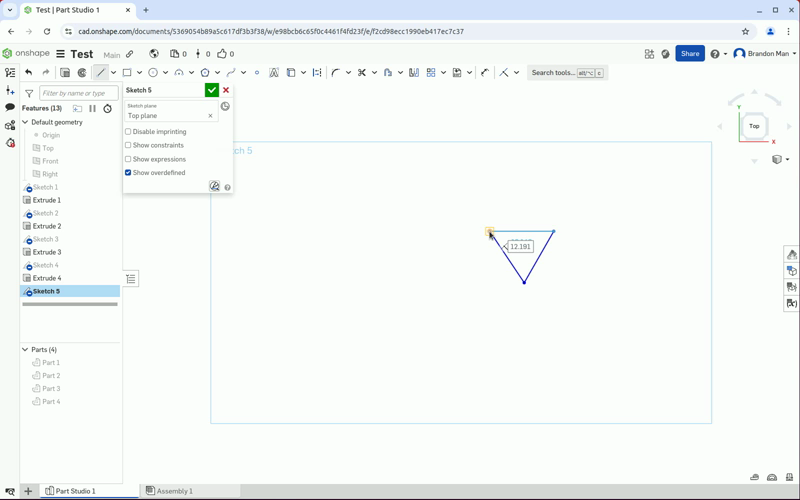
mouse_move(523, 264)
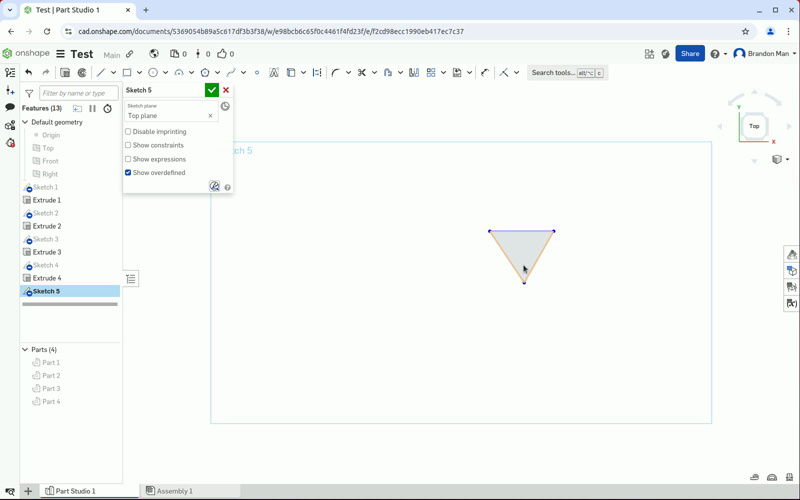
scroll(6)
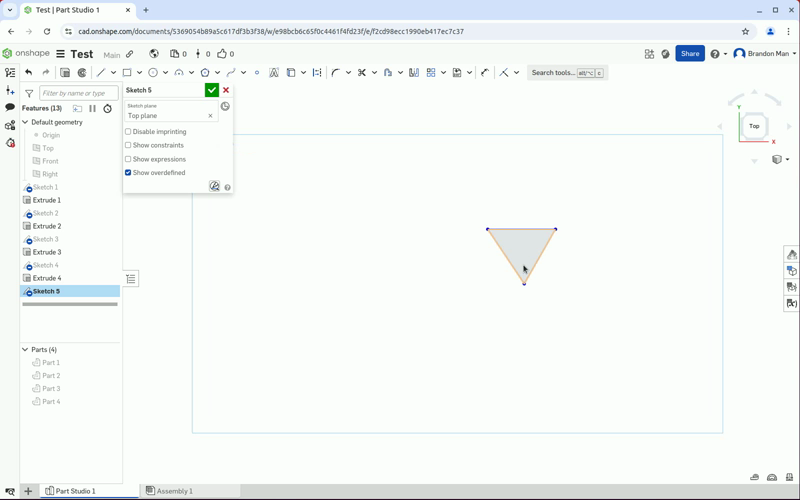
scroll(6)
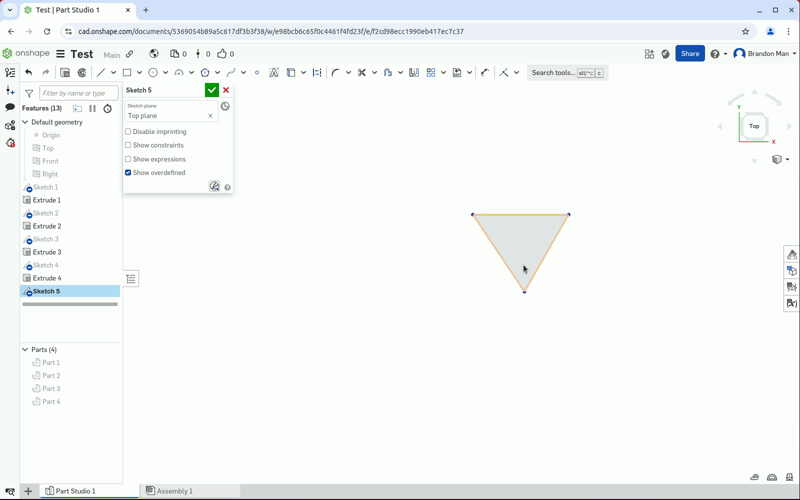
scroll(6)
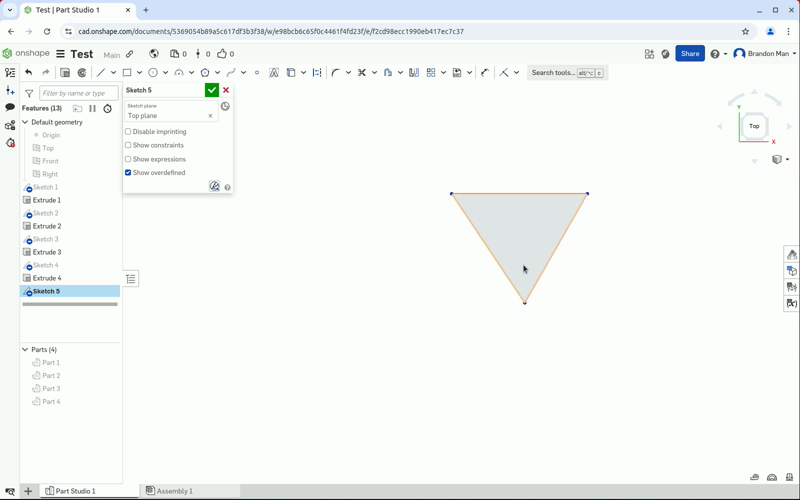
scroll(6)
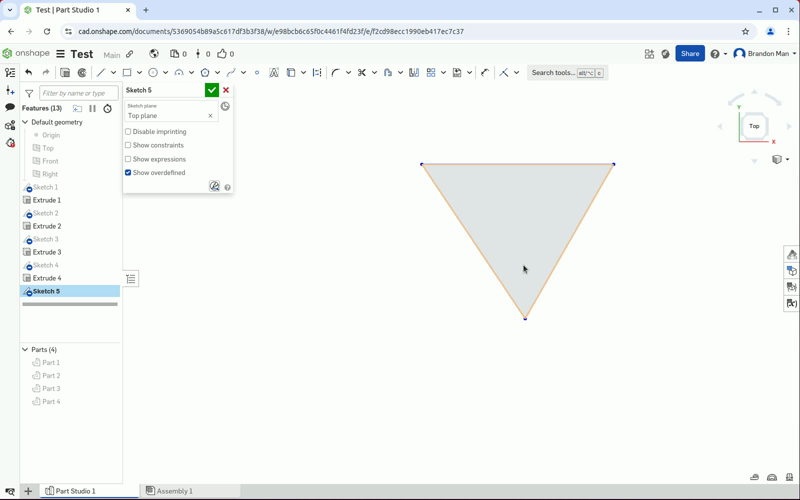
scroll(6)
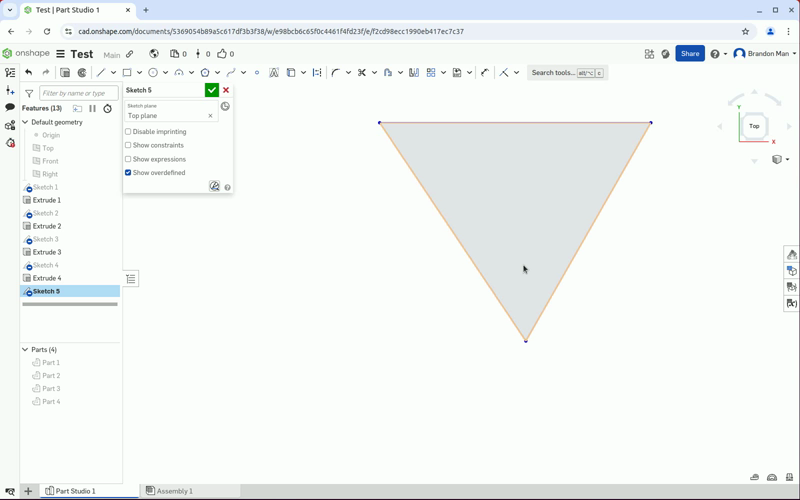
scroll(6)
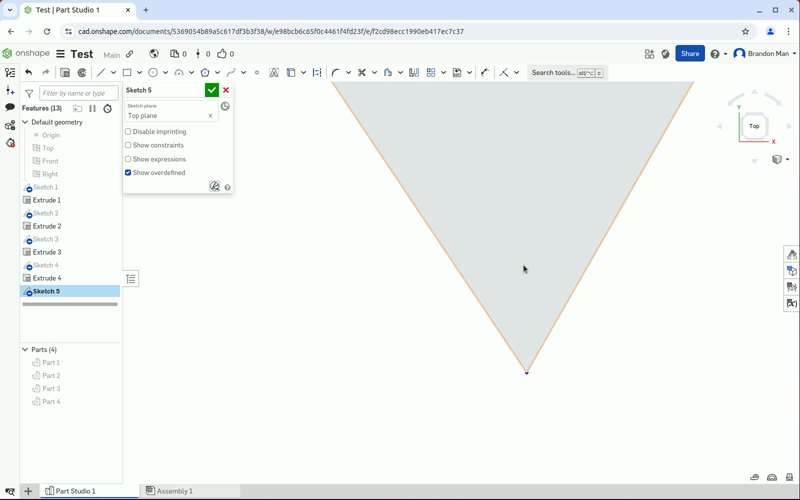
scroll(6)
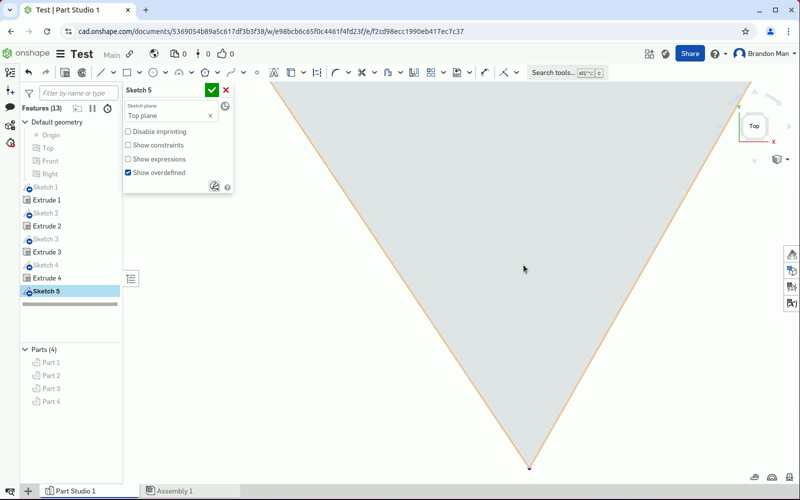
click(523, 264)
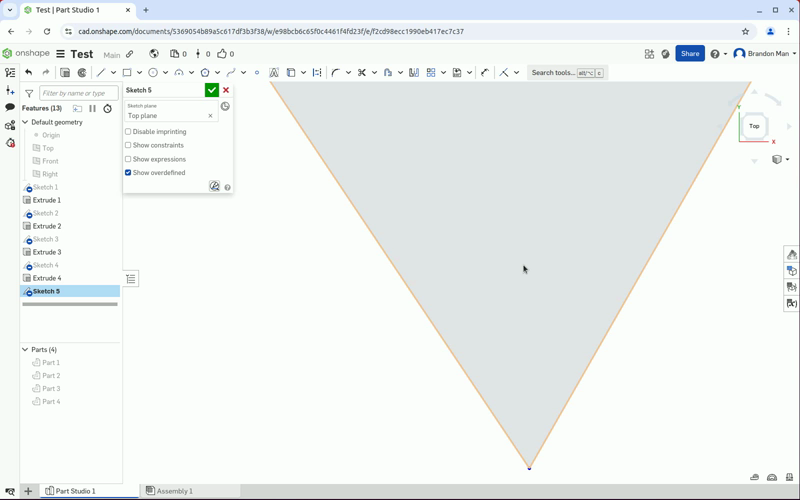
scroll(-6)
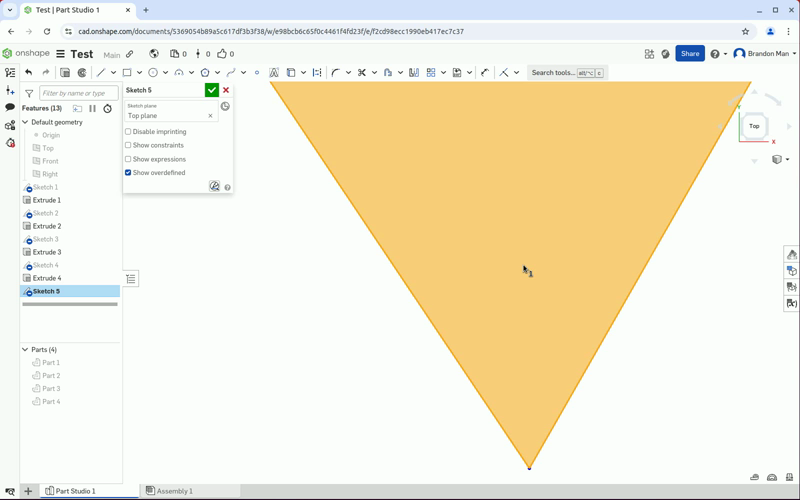
scroll(-6)
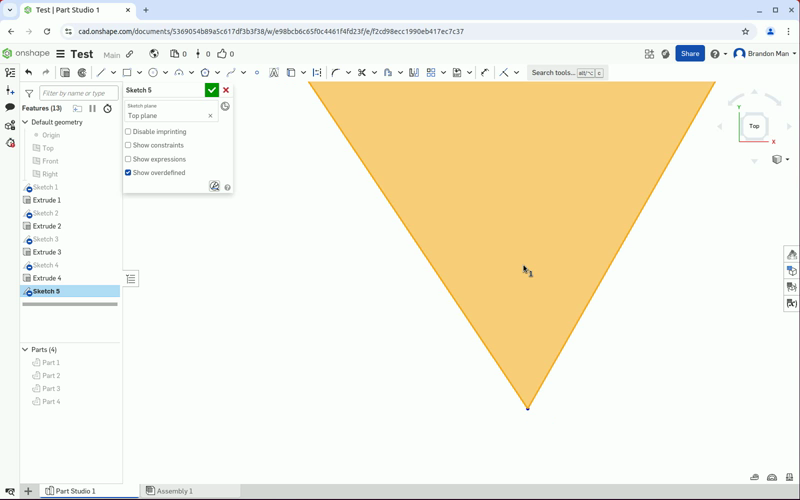
scroll(-6)
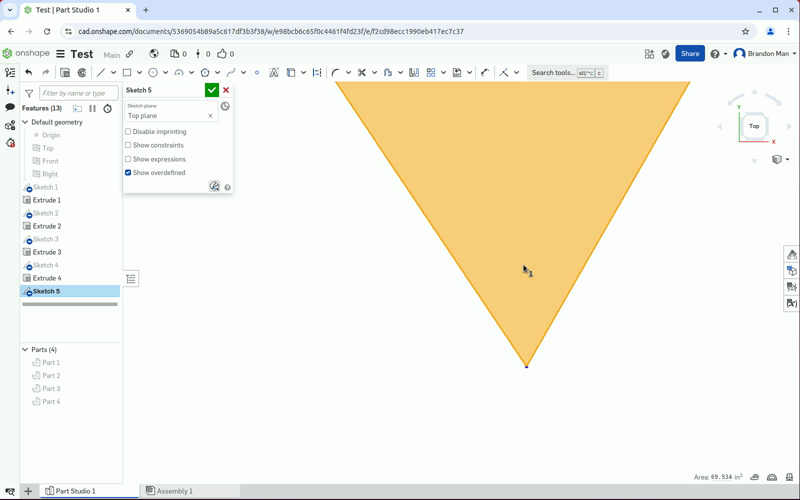
scroll(-6)
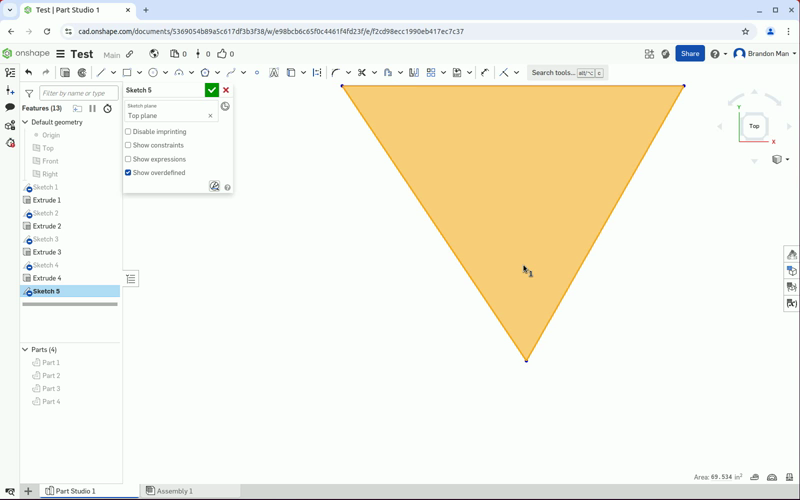
scroll(-6)
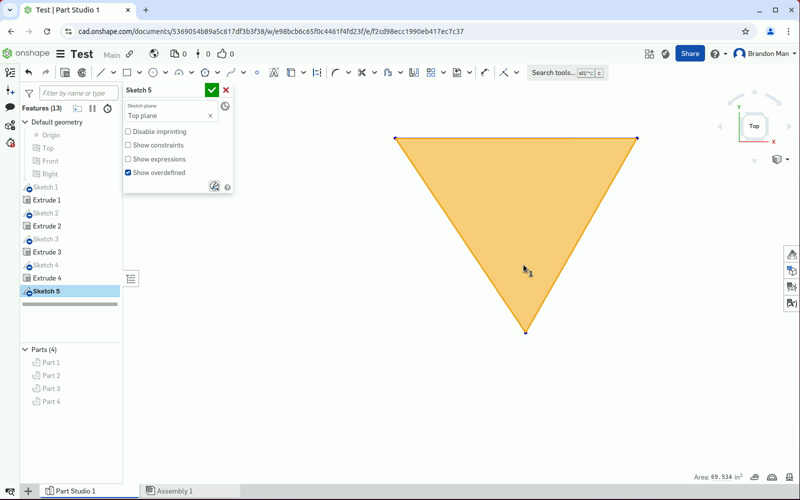
scroll(-6)
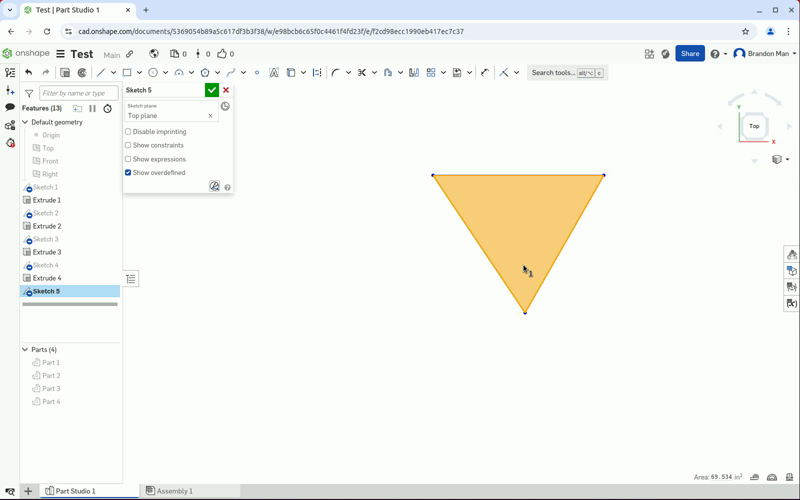
scroll(-6)
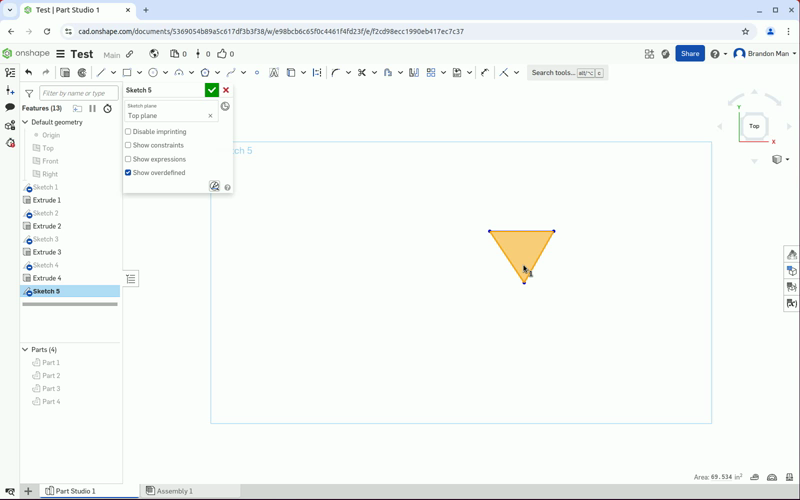
mouse_move(73, 352)
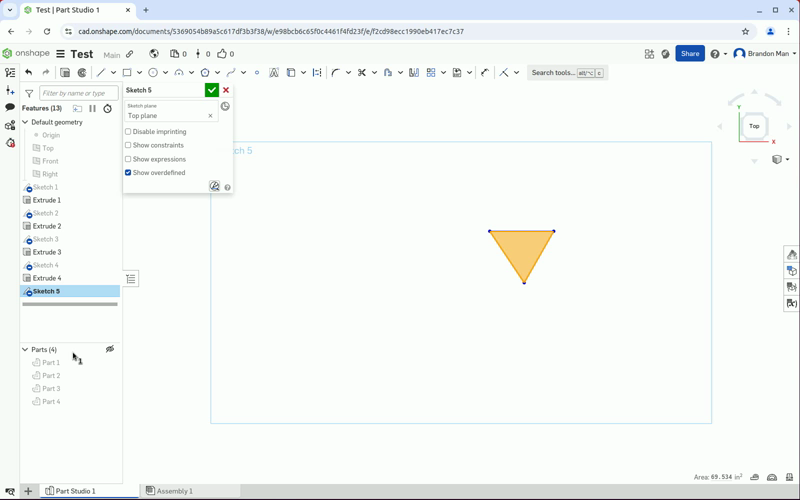
key(shift+y)
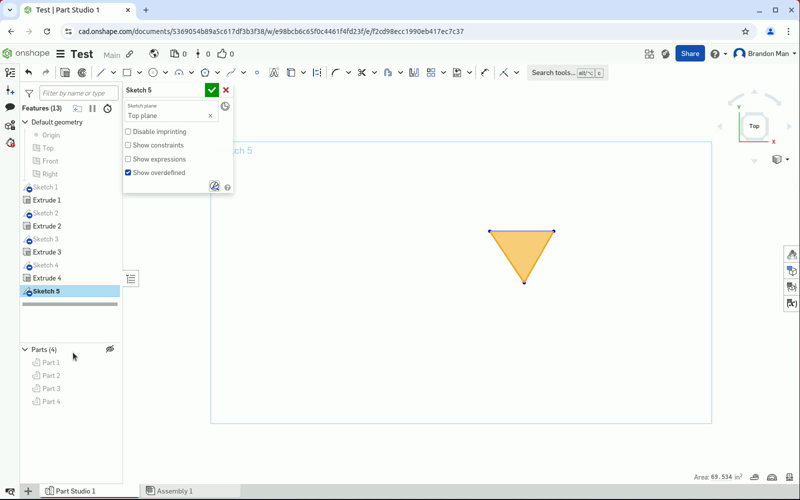
key(shift+e)
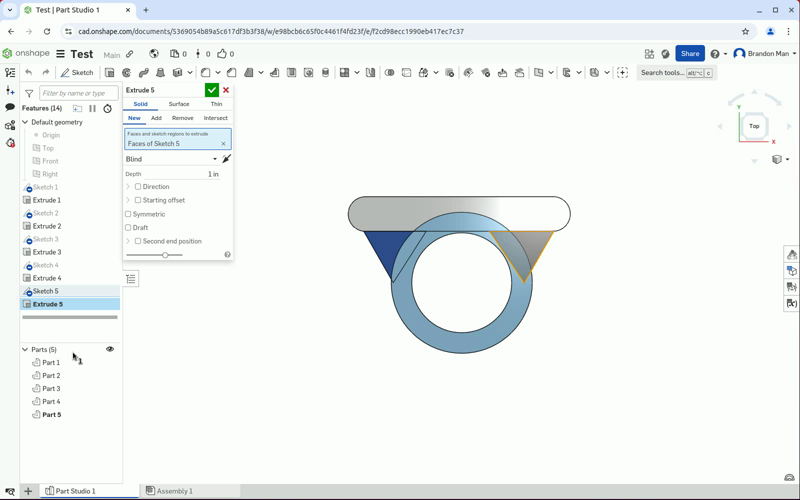
mouse_move(143, 106)
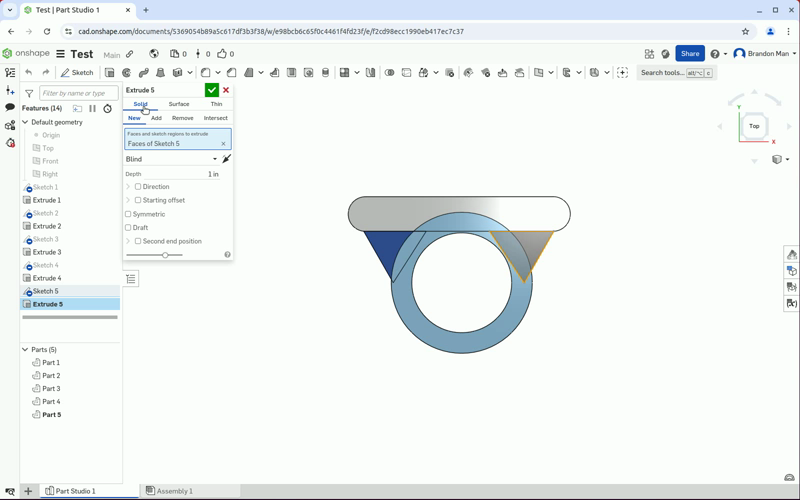
click(143, 106)
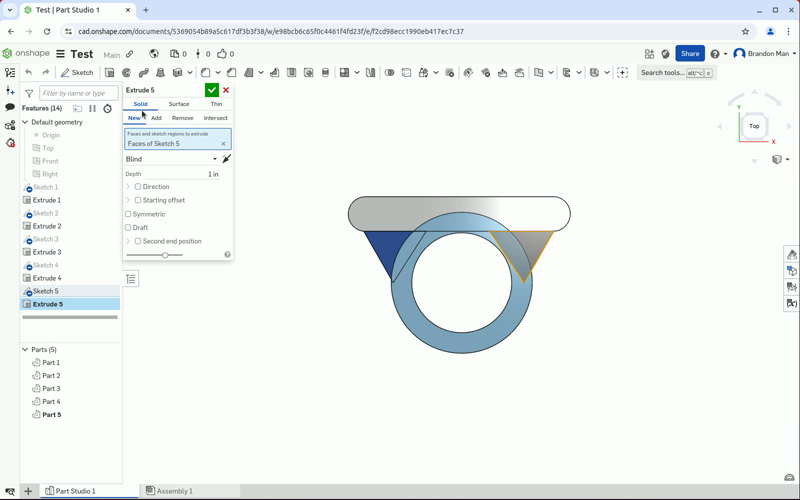
mouse_move(137, 120)
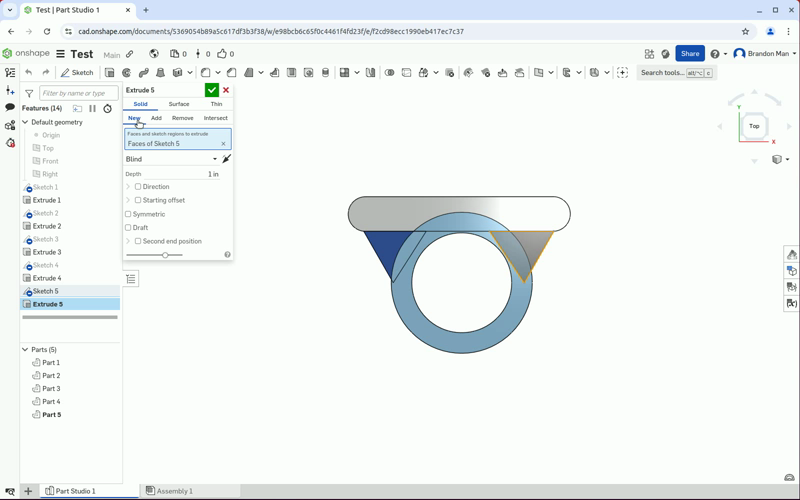
click(137, 120)
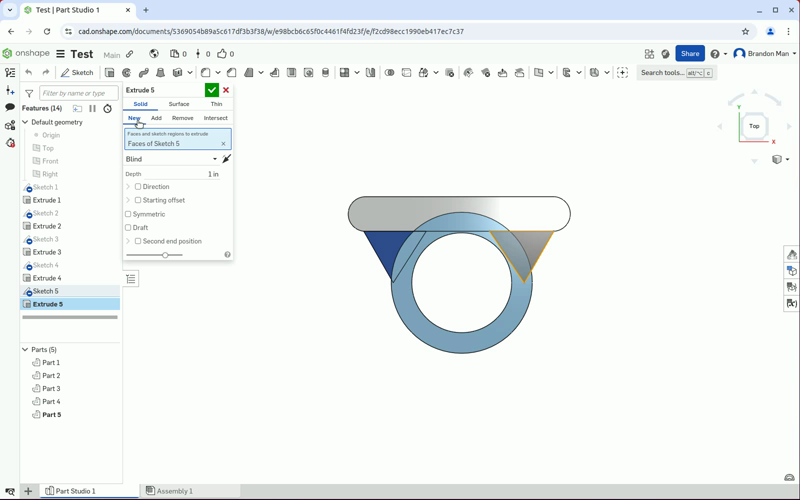
key(tab, 4)
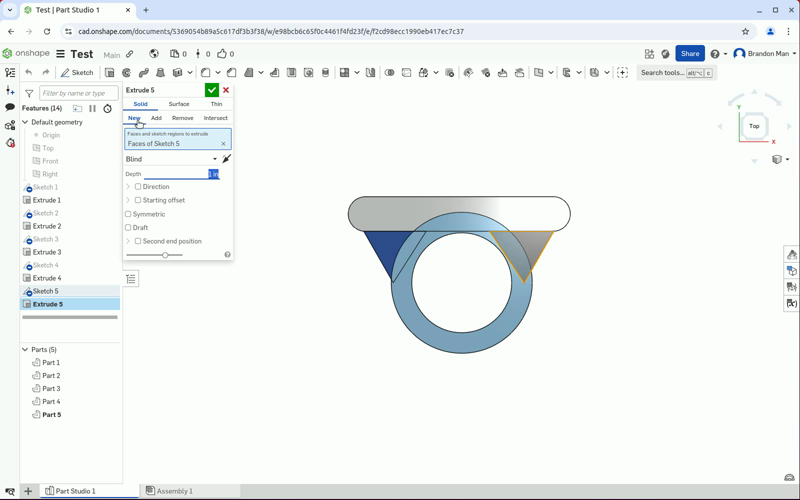
text(19.498)
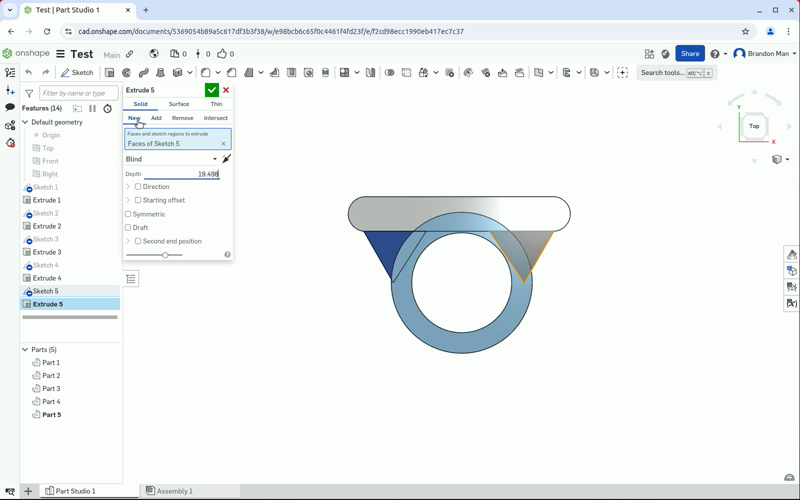
key(enter)
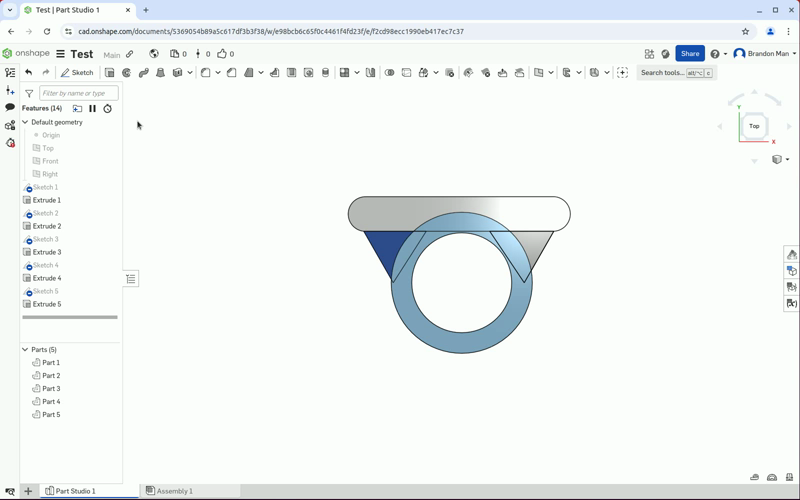
key(shift+h)
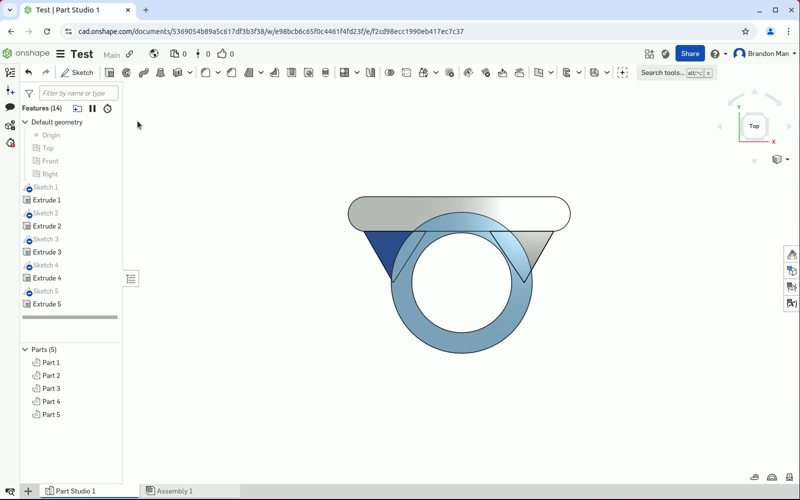
key(shift+h)
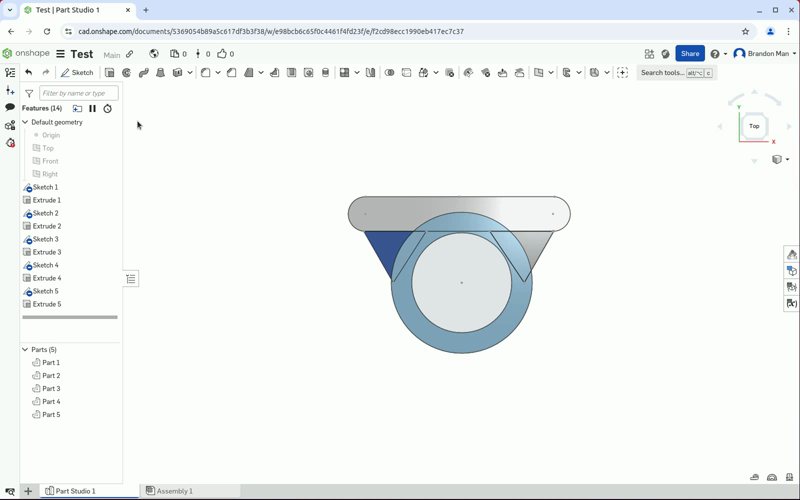
key(shift+7)
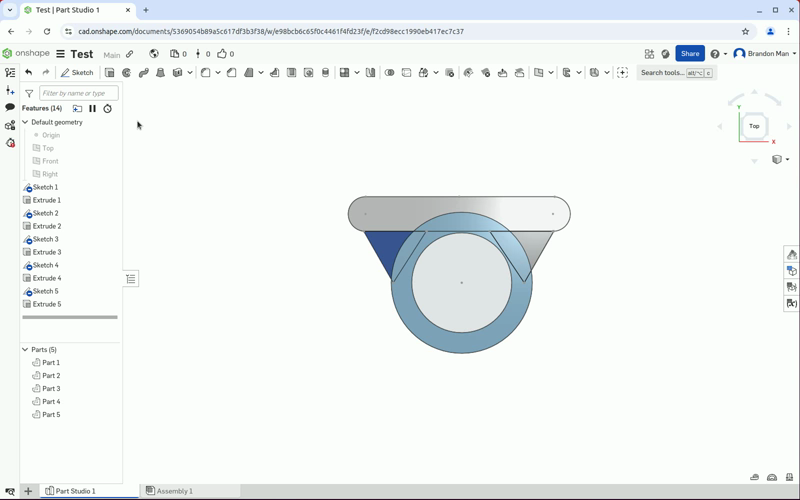
key(up, 3)
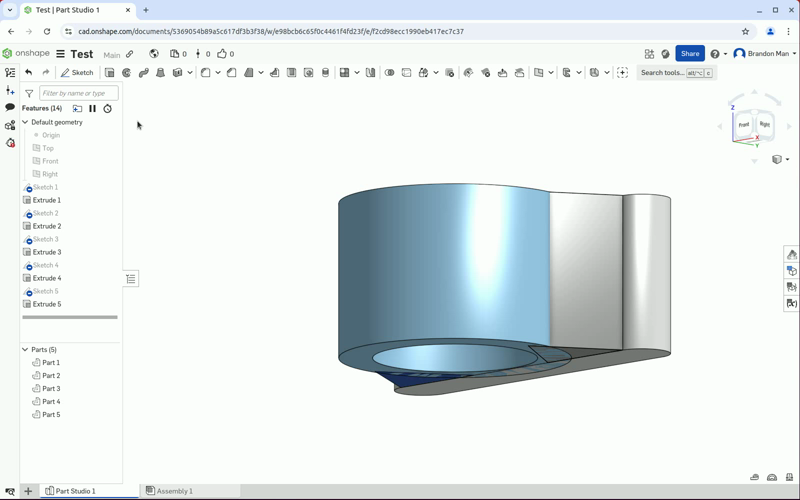
key(left, 3)
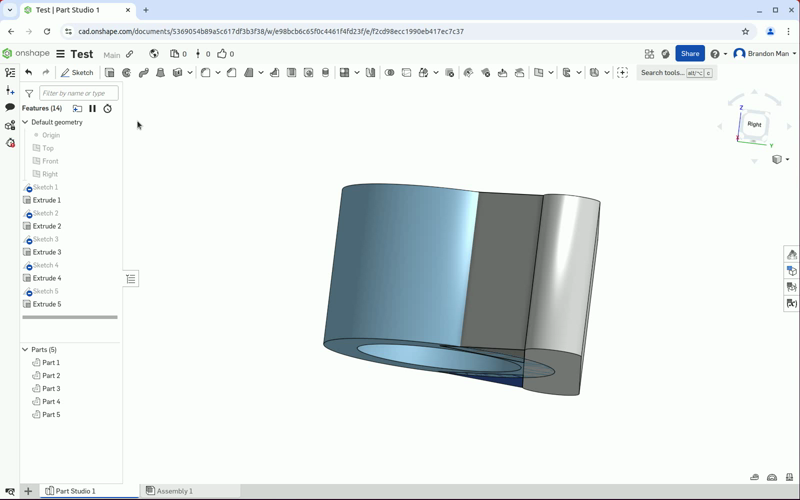
key(right, 3)
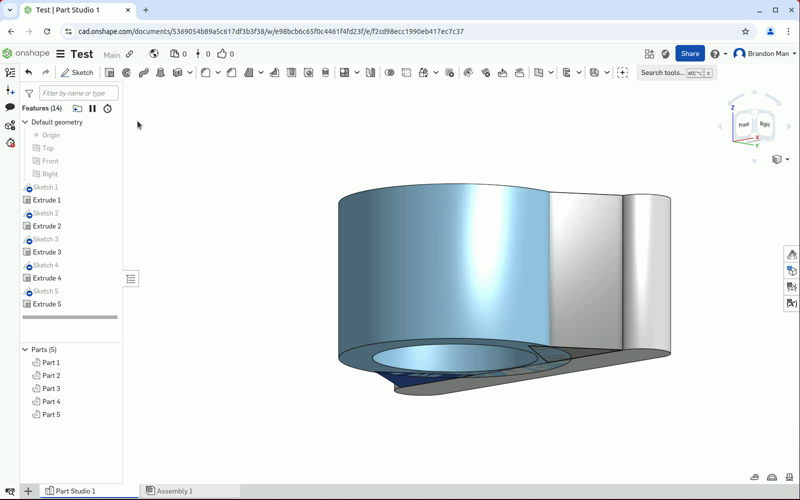
key(down, 3)
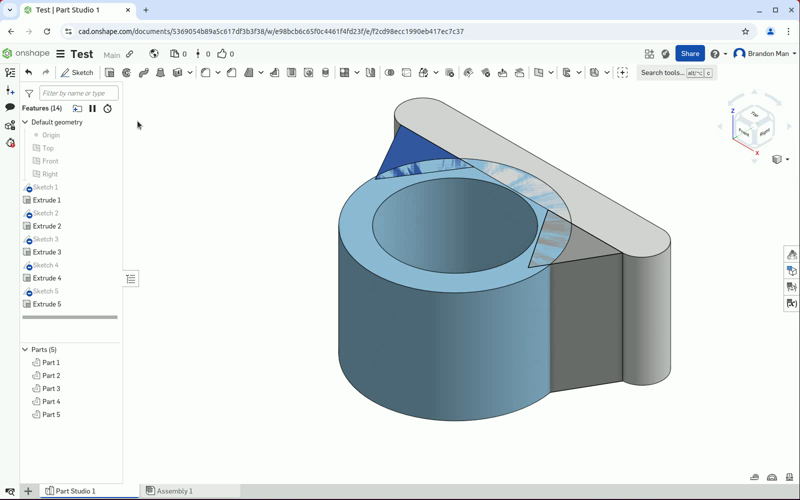
mouse_move(73, 189)
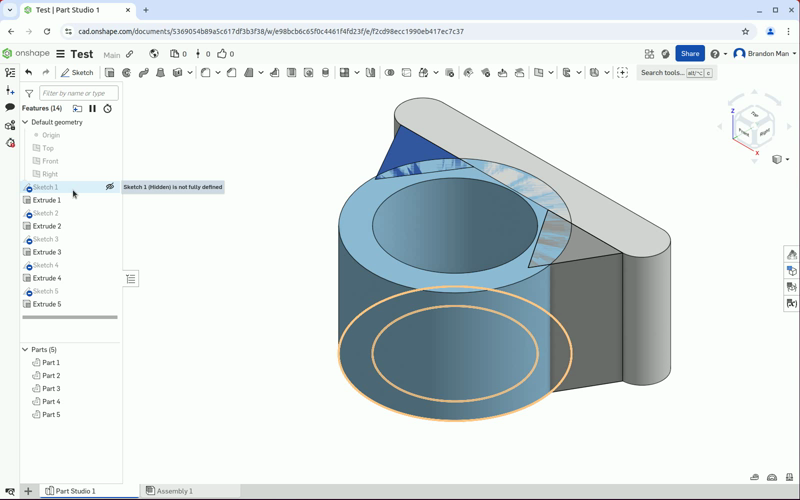
click(73, 189)